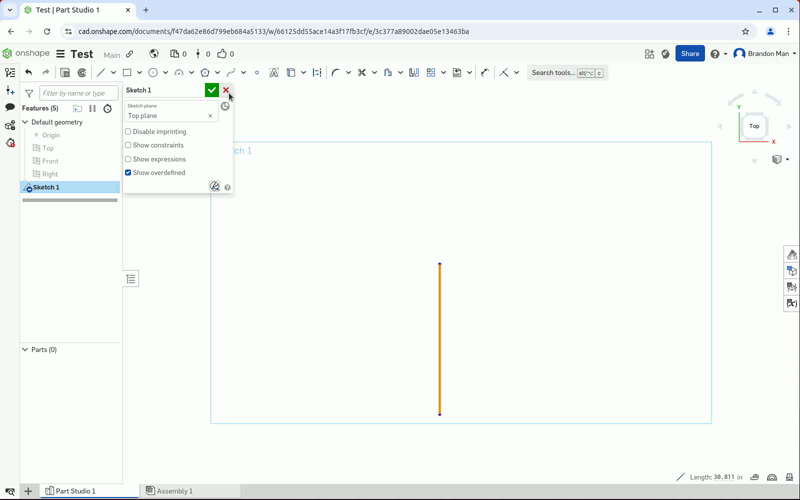
key(shift+h)
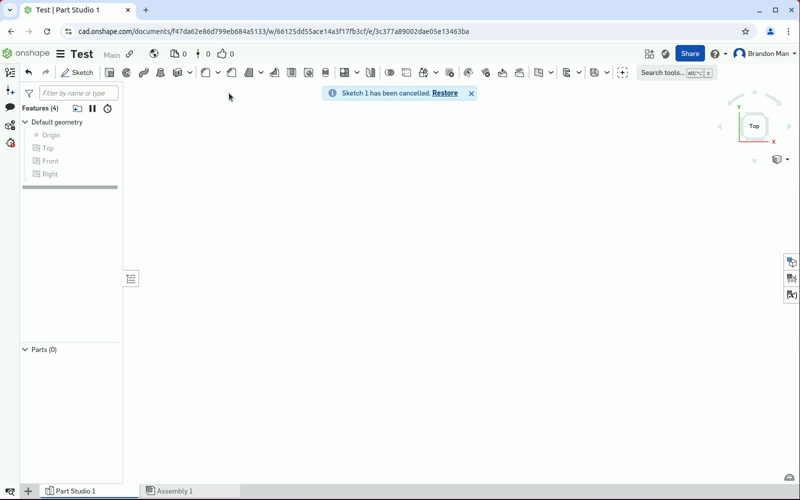
mouse_move(73, 352)
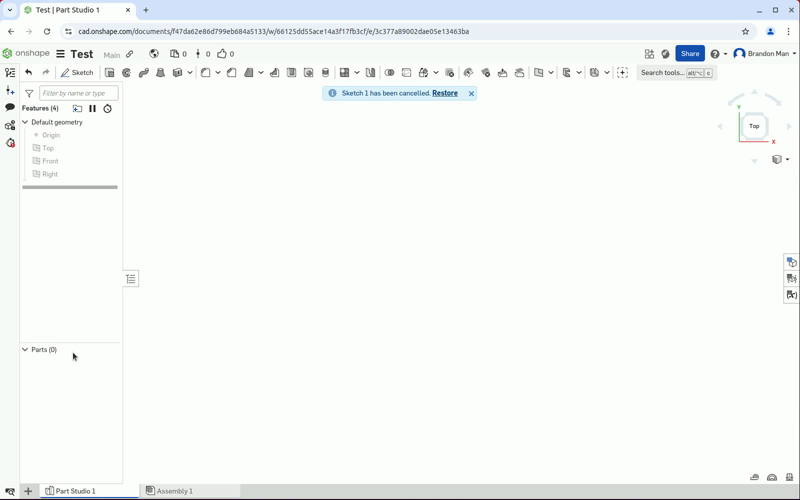
key(y)
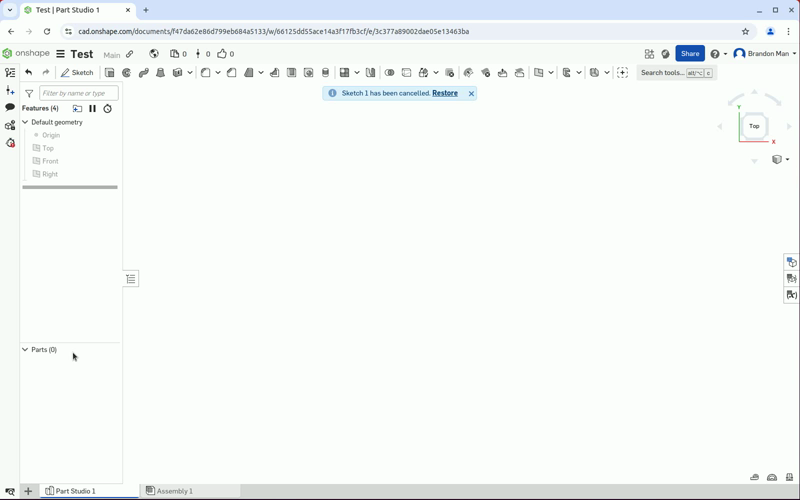
key(shift+p)
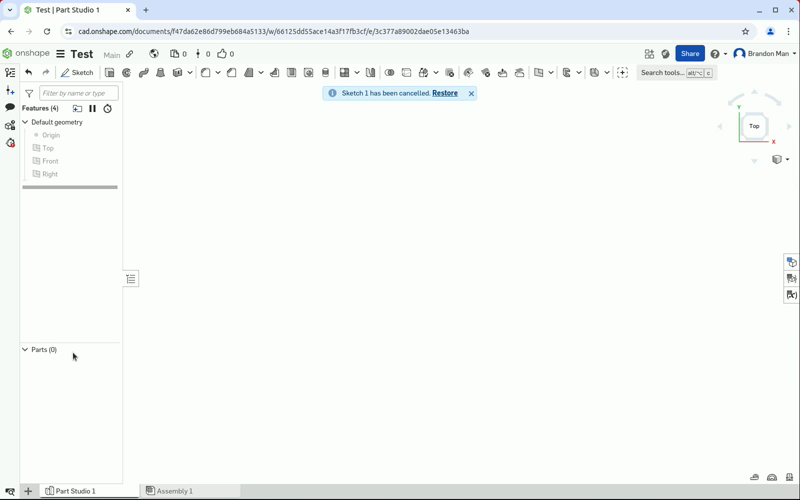
key(space)
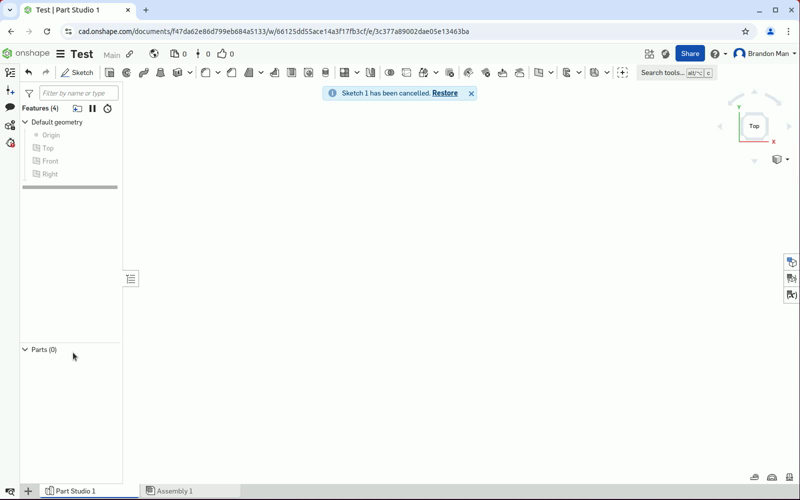
key_down(shift)
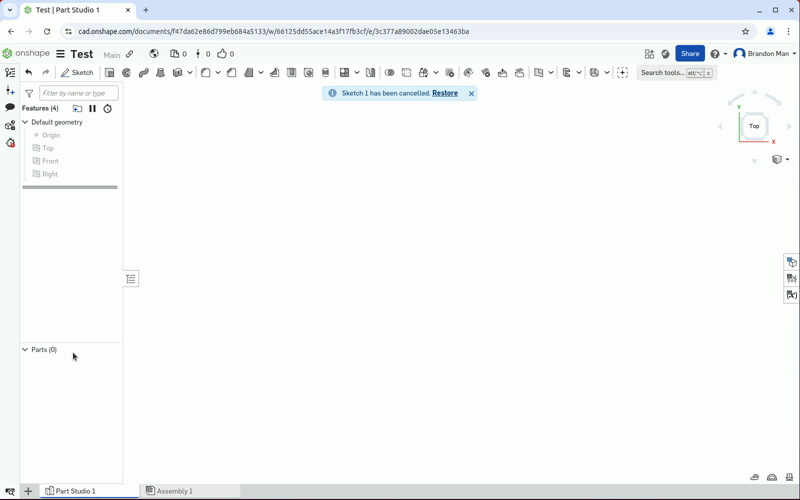
key(up)
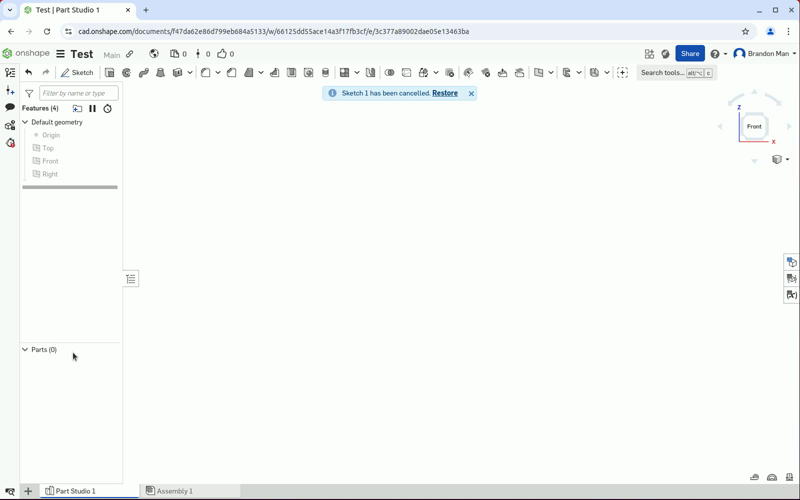
key_up(shift)
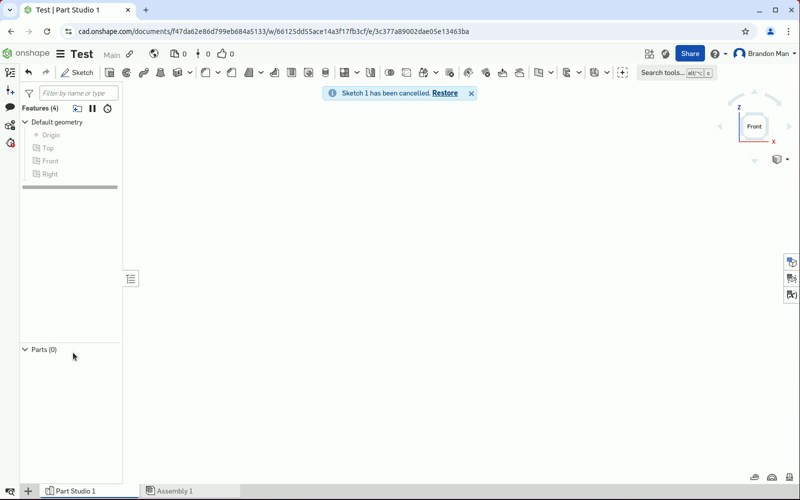
mouse_move(73, 352)
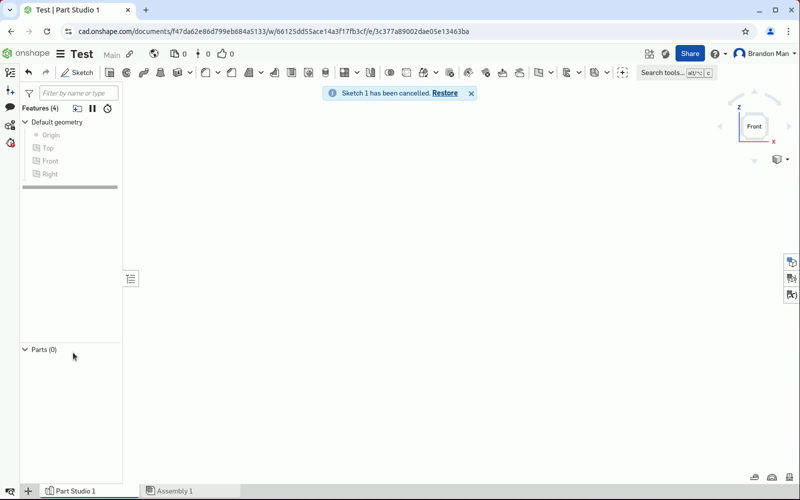
key(shift+y)
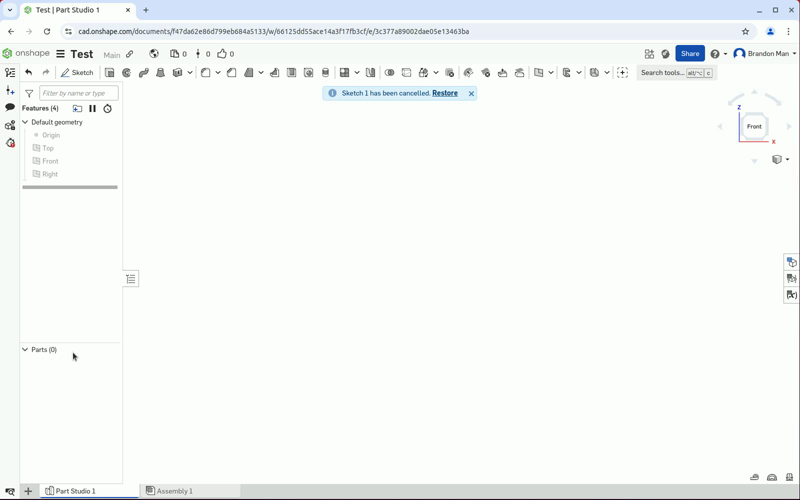
key(shift+s)
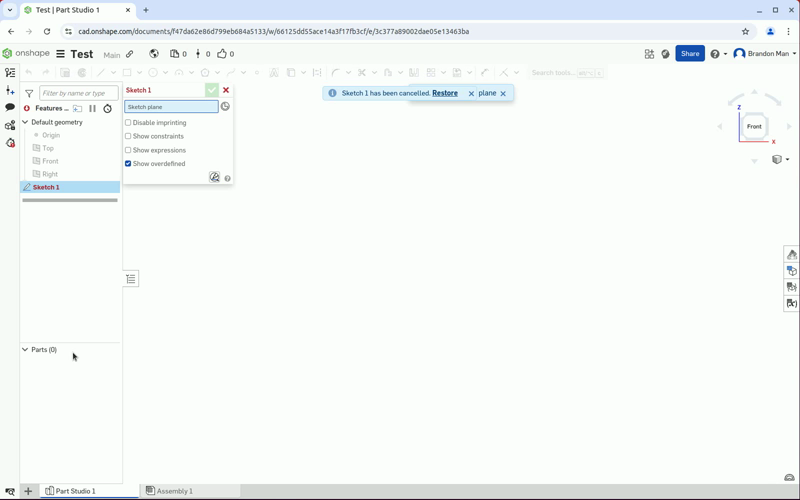
mouse_move(73, 163)
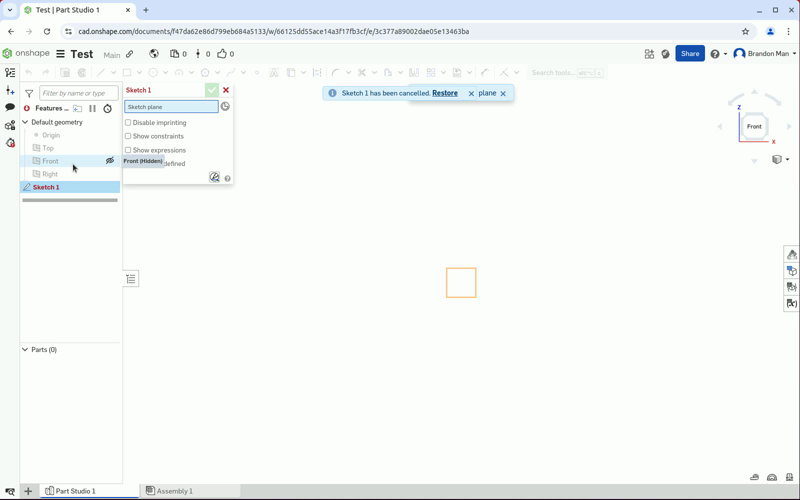
click(73, 163)
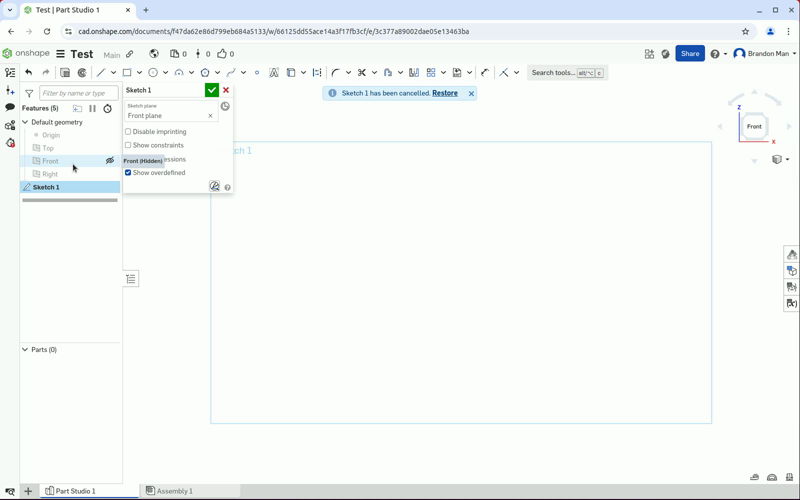
mouse_move(73, 352)
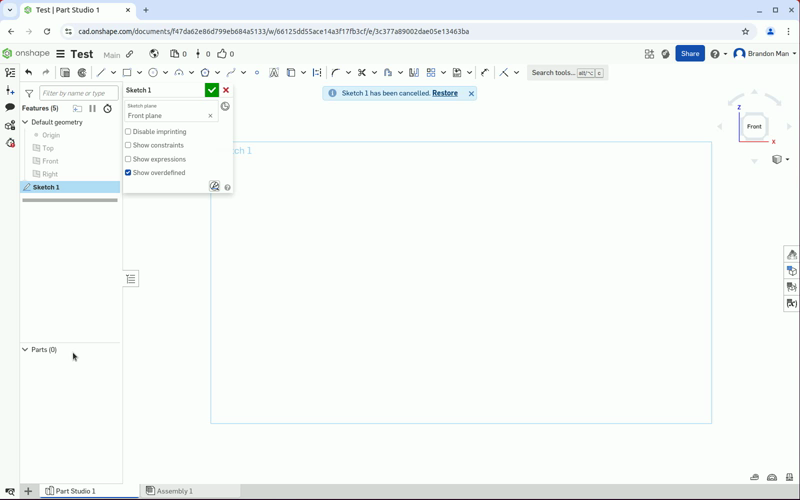
key(y)
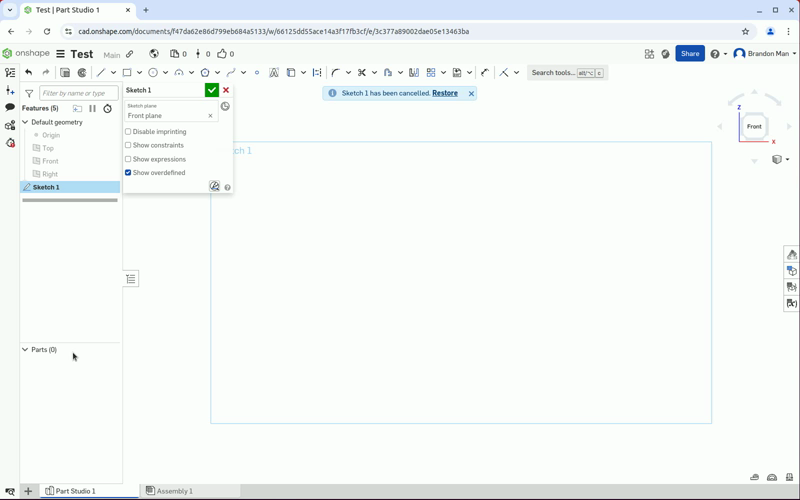
key(l)
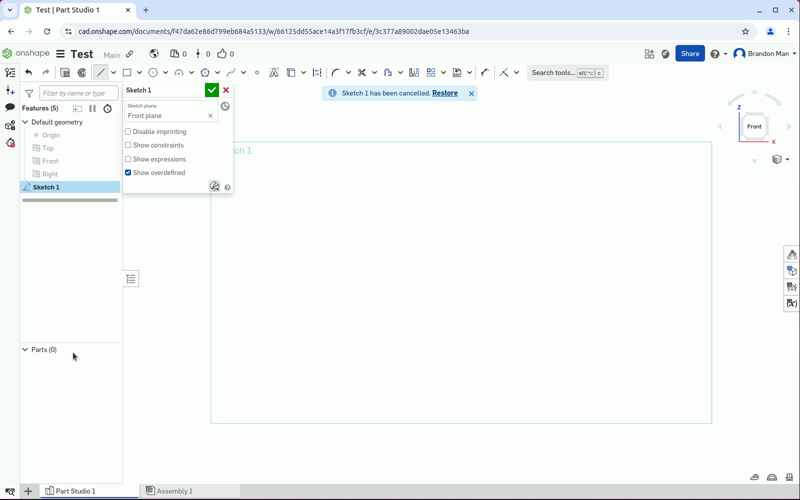
key_down(shift)
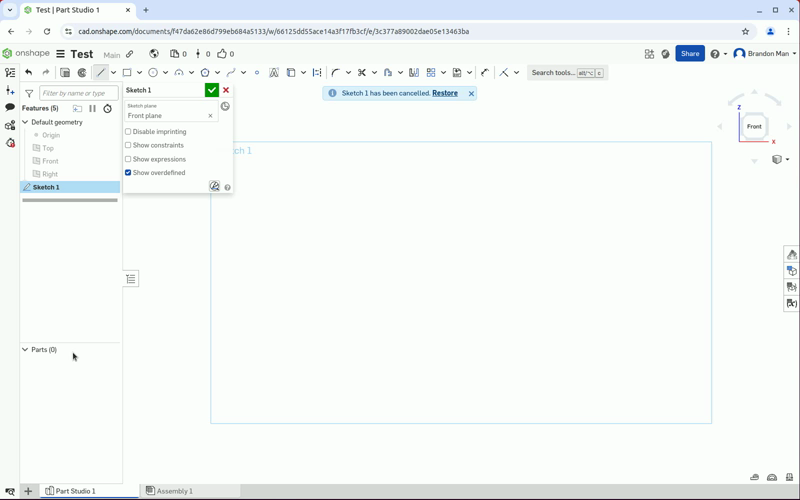
mouse_move(370, 282)
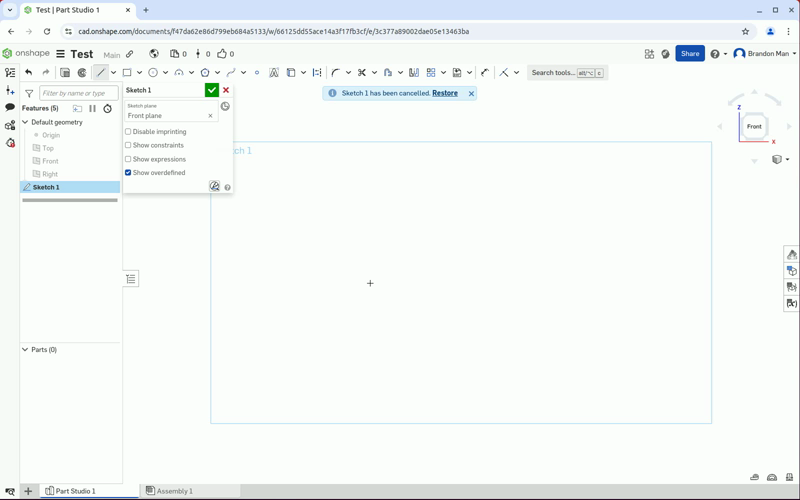
click(370, 282)
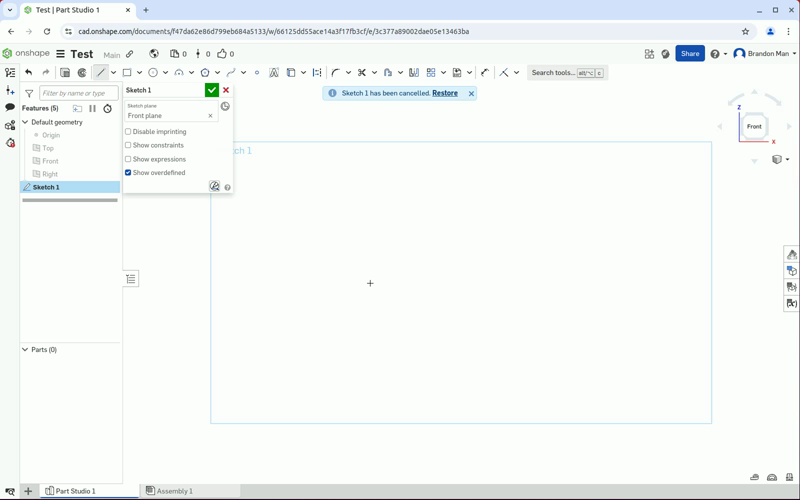
key_up(shift)
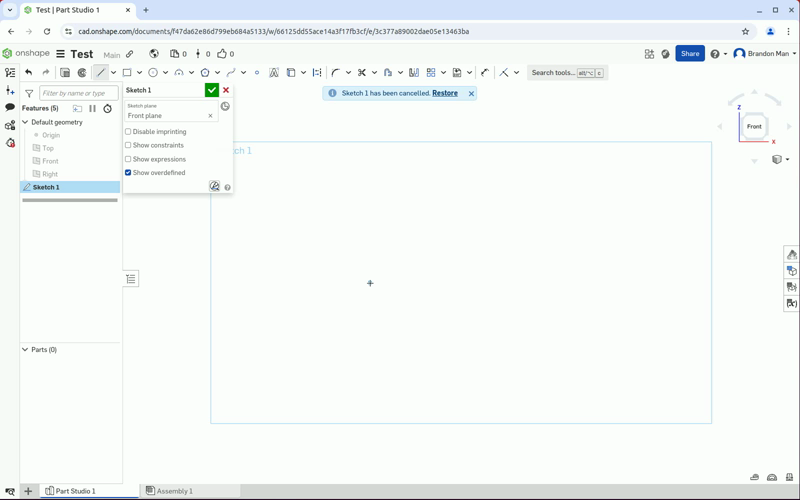
key_down(shift)
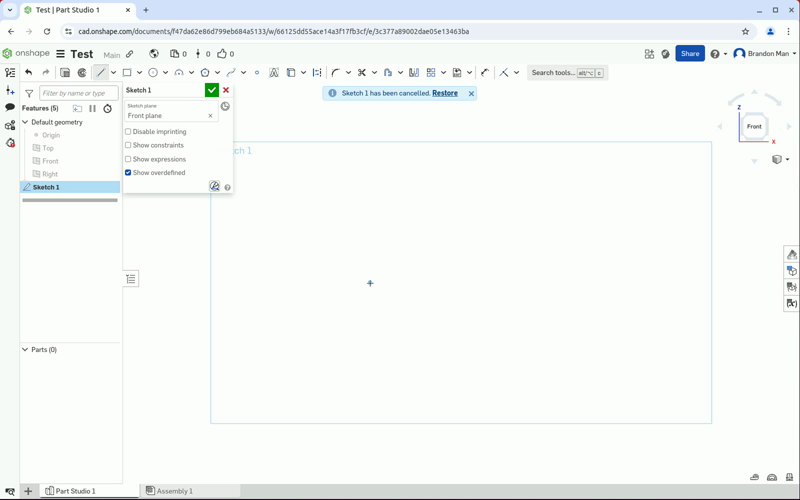
mouse_move(461, 282)
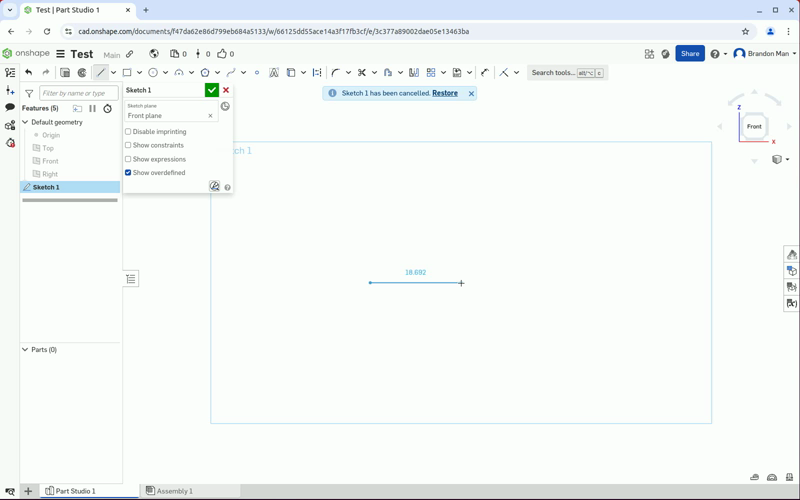
click(461, 282)
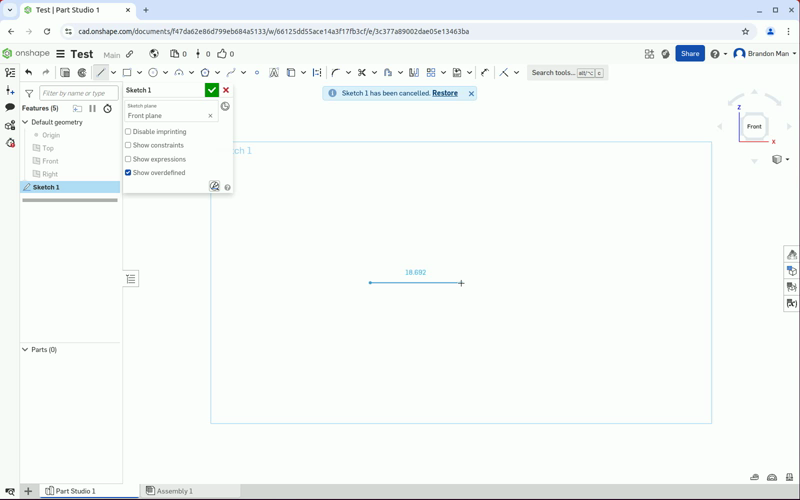
key_up(shift)
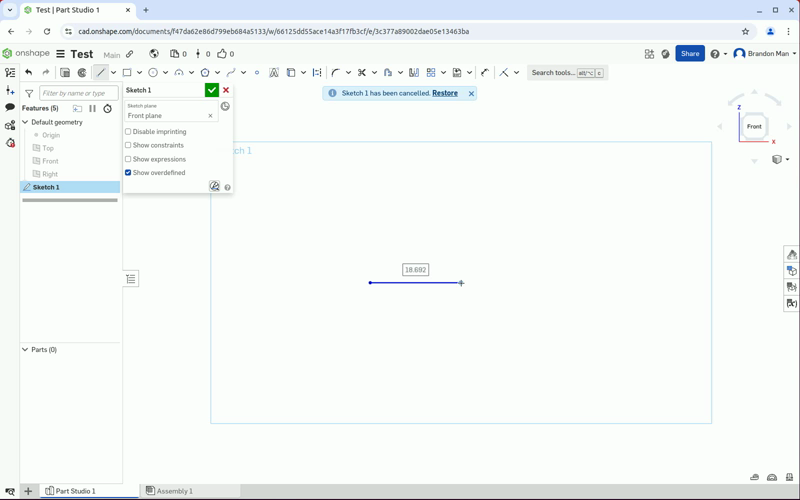
key_down(shift)
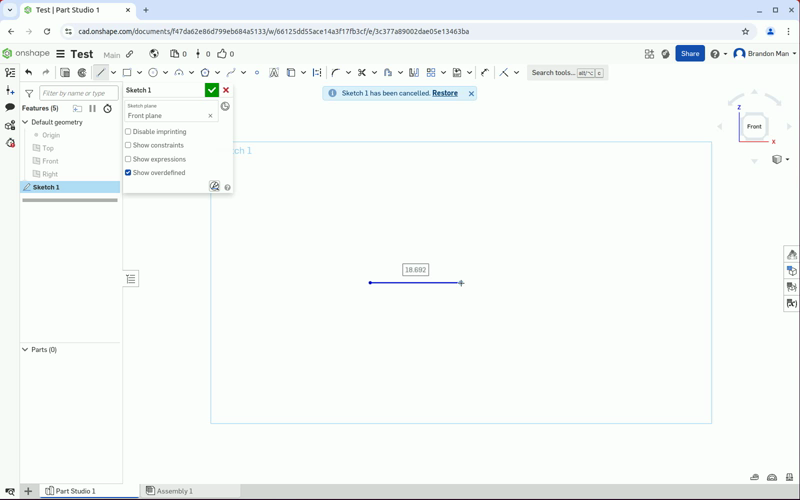
mouse_move(461, 192)
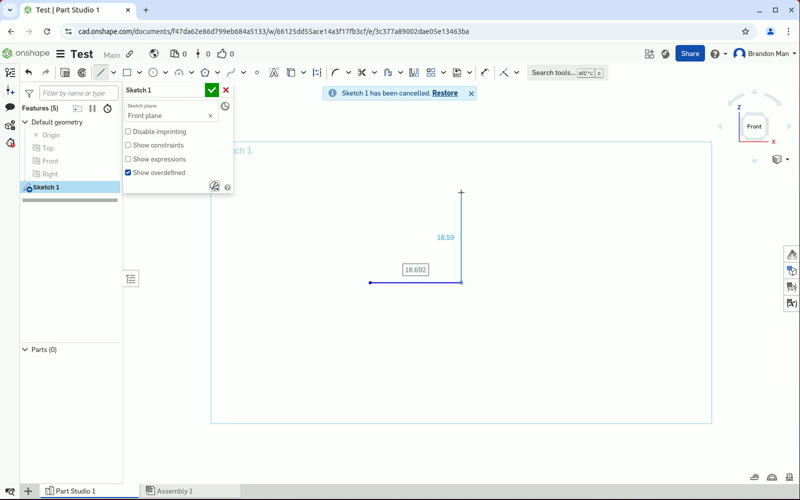
click(461, 192)
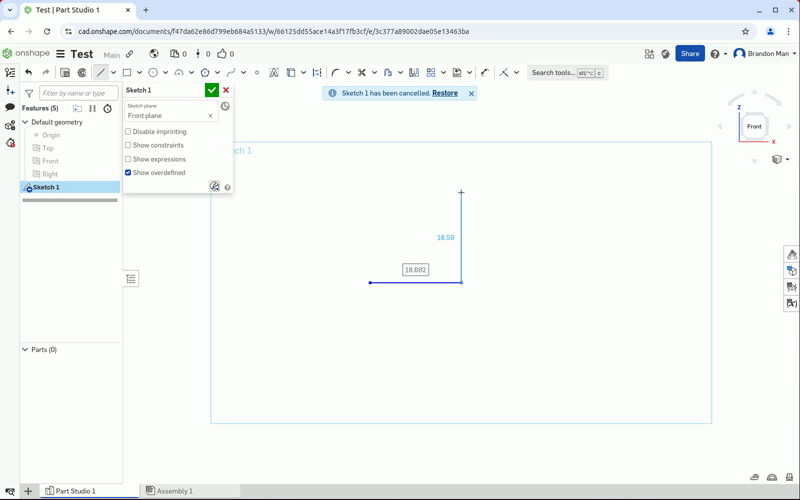
key_up(shift)
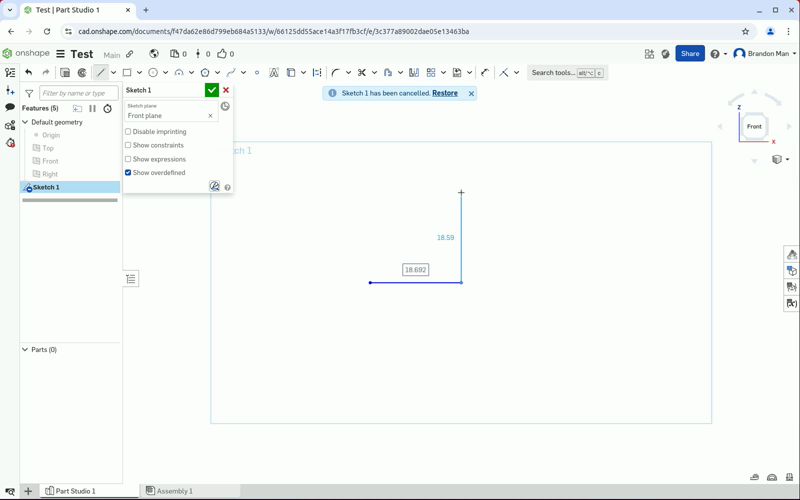
key_down(shift)
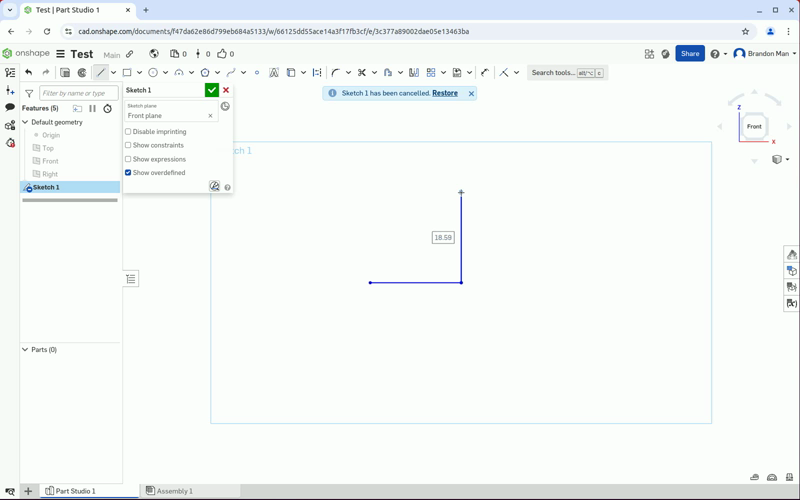
mouse_move(370, 192)
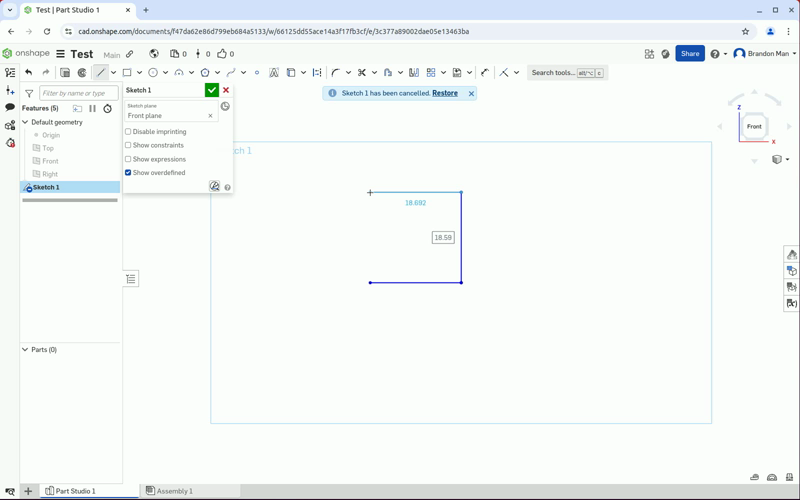
click(370, 192)
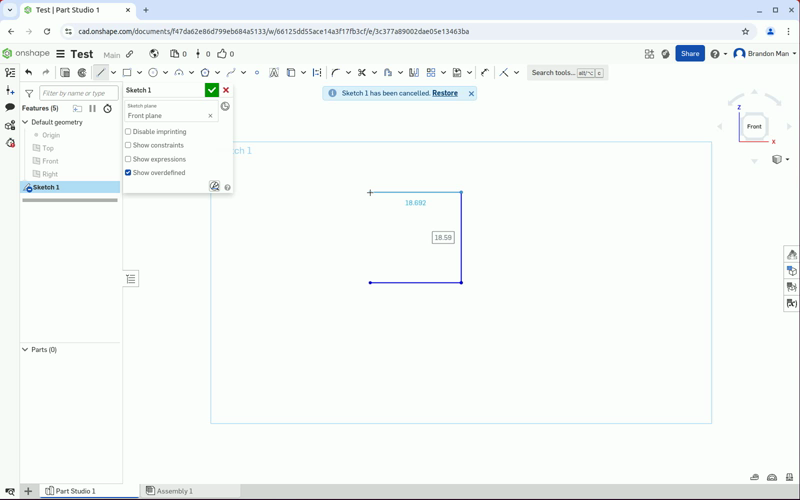
key_up(shift)
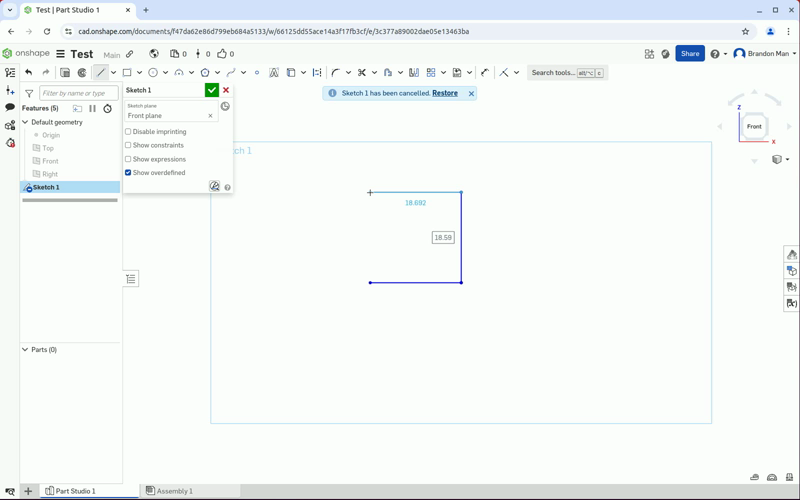
key_down(shift)
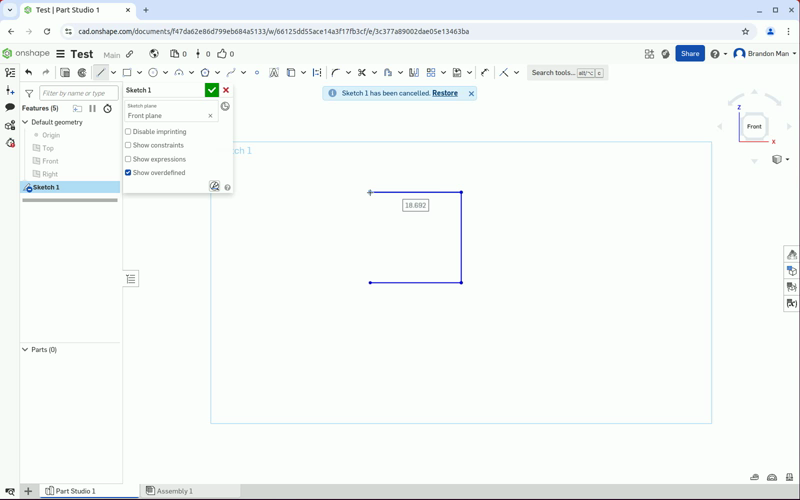
mouse_move(370, 282)
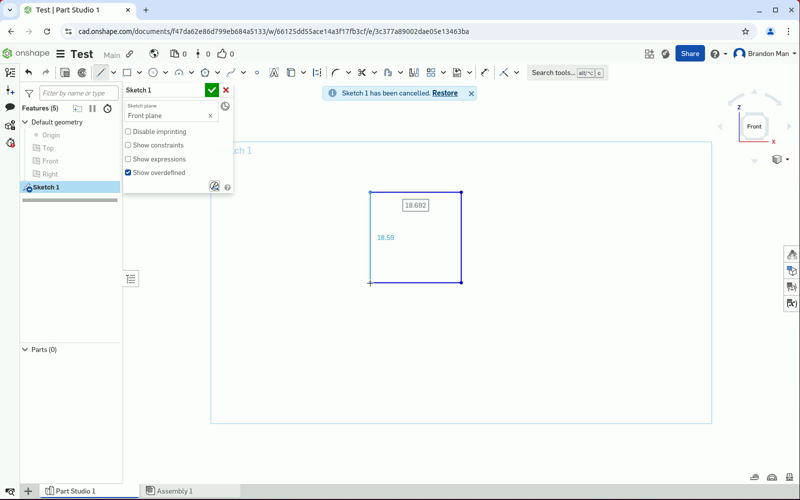
key_up(shift)
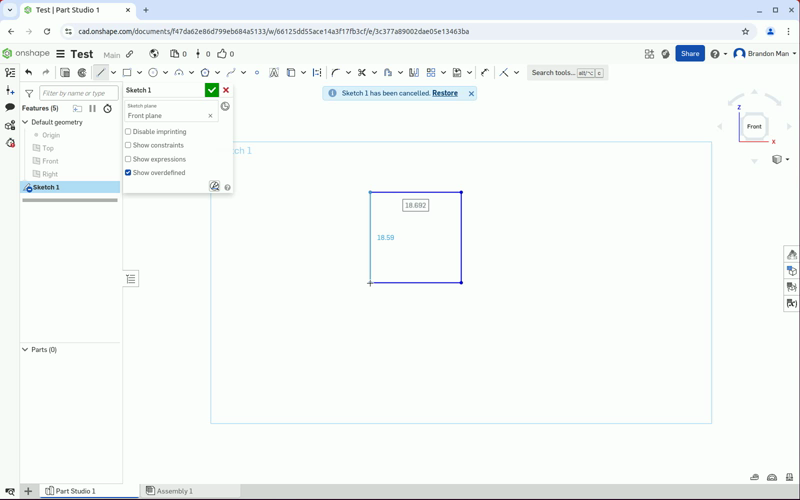
click(370, 282)
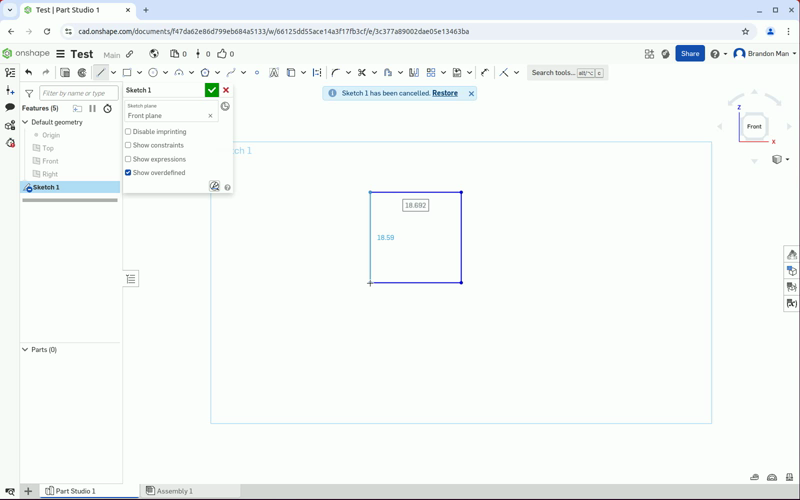
key(esc)
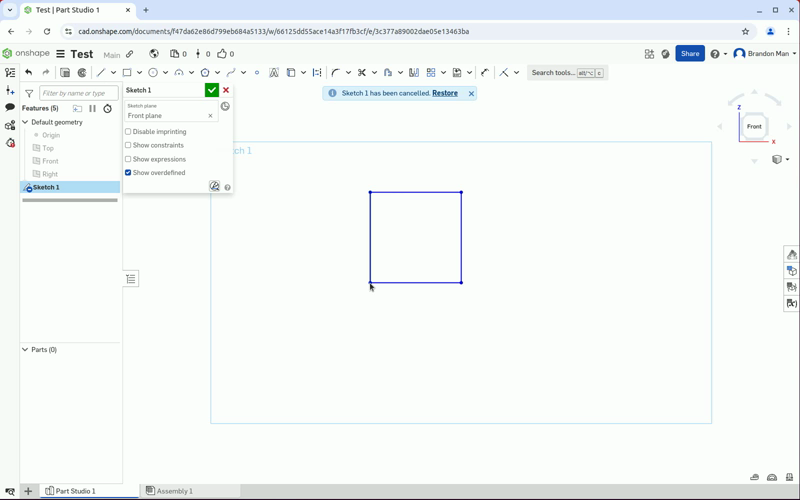
mouse_move(450, 265)
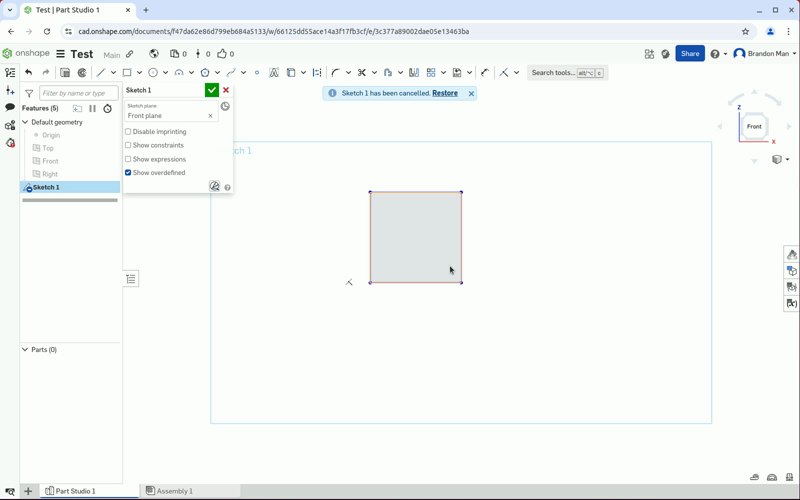
click(450, 265)
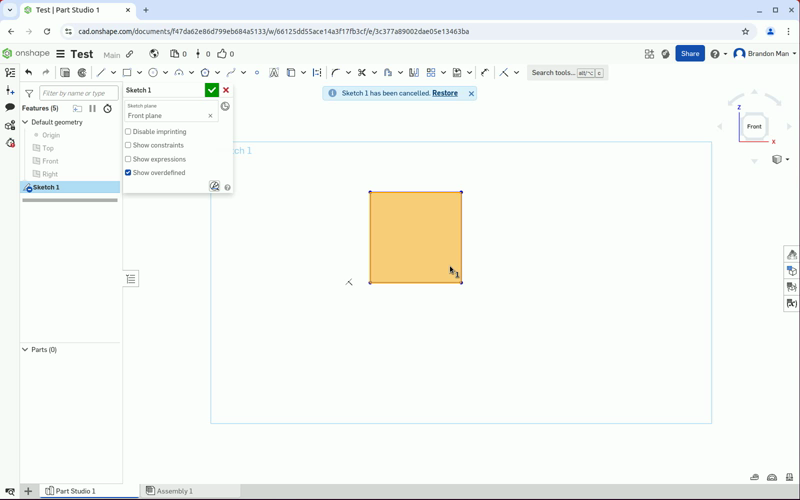
mouse_move(73, 352)
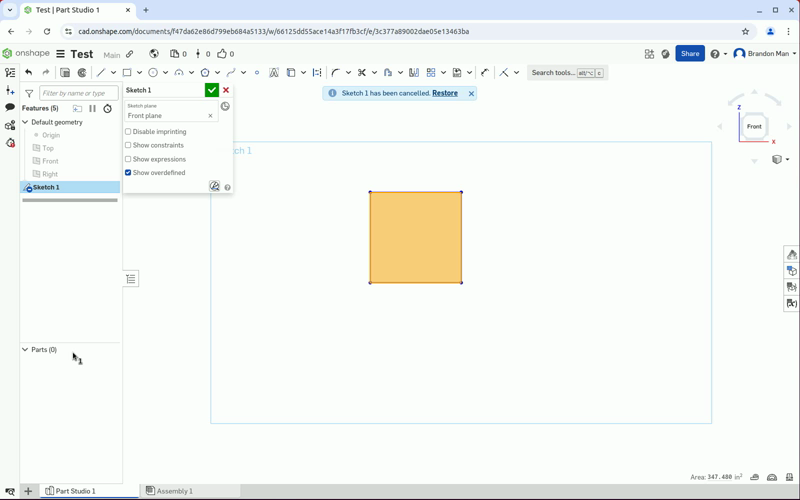
key(shift+y)
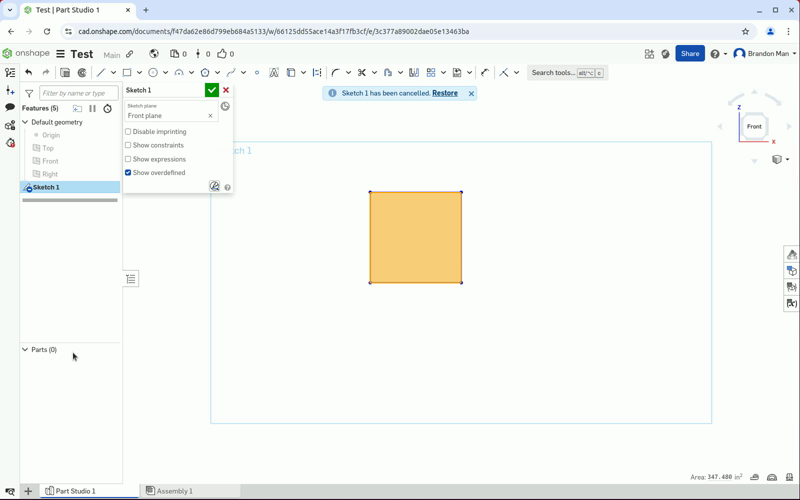
key(shift+e)
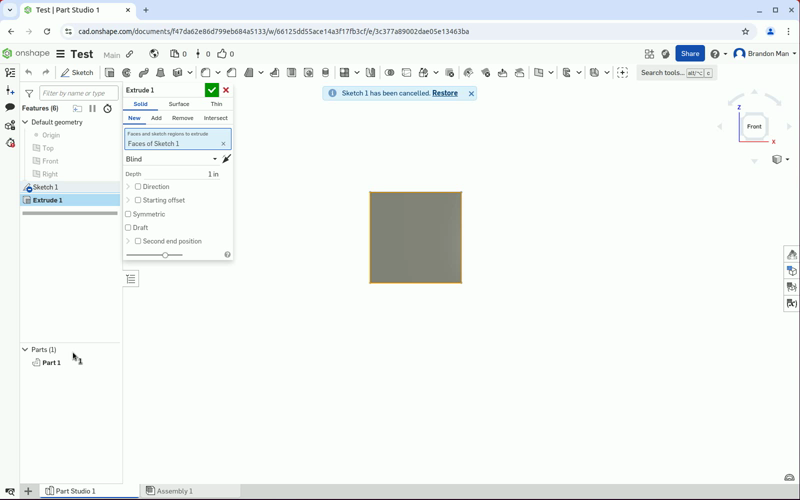
mouse_move(143, 106)
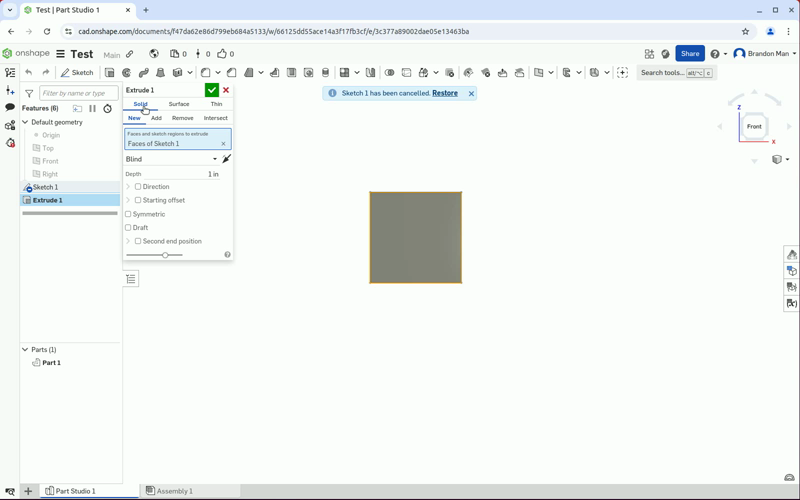
click(143, 106)
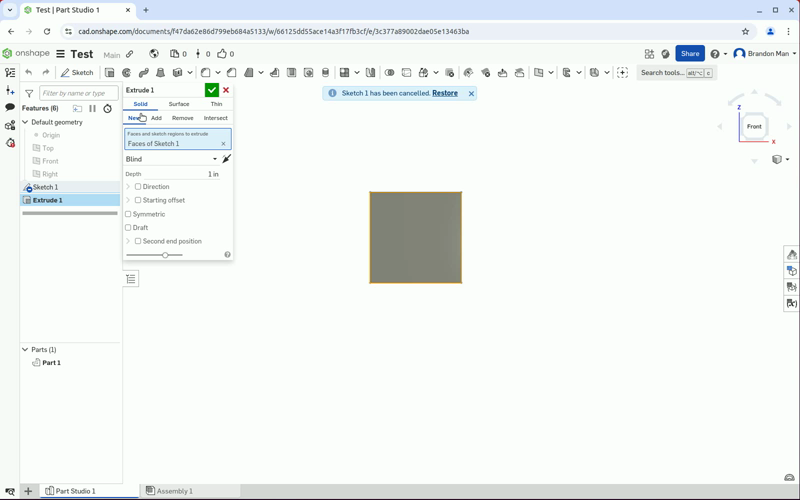
mouse_move(137, 120)
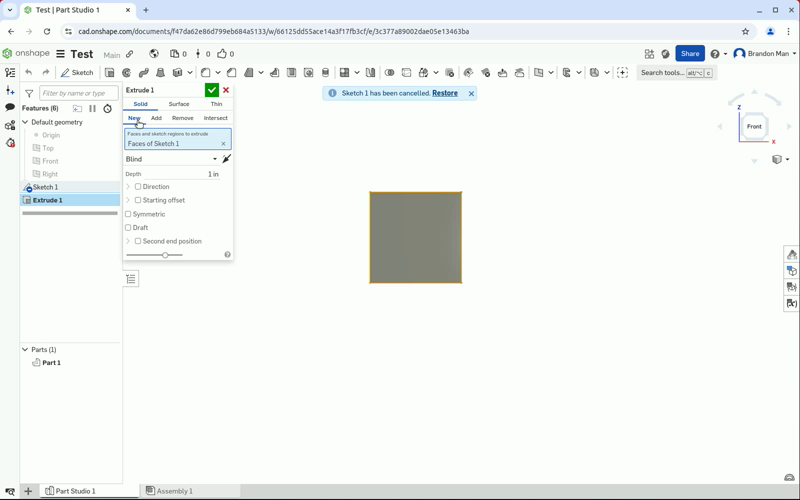
click(137, 120)
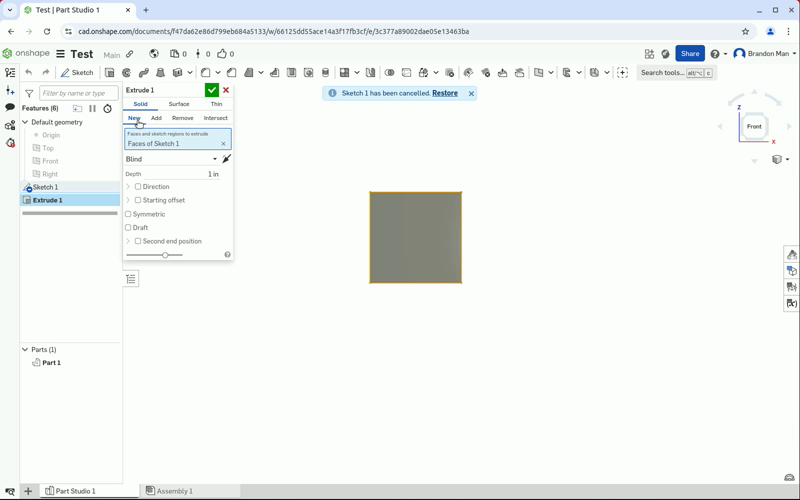
key(tab, 4)
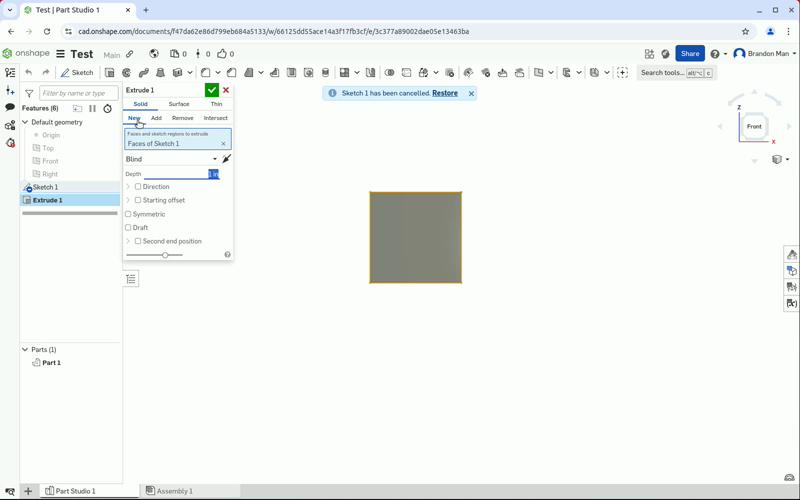
text(18.535)
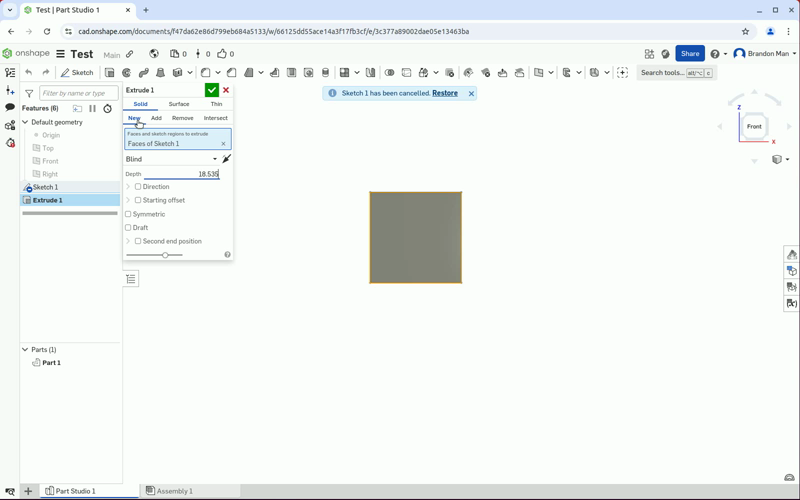
key(enter)
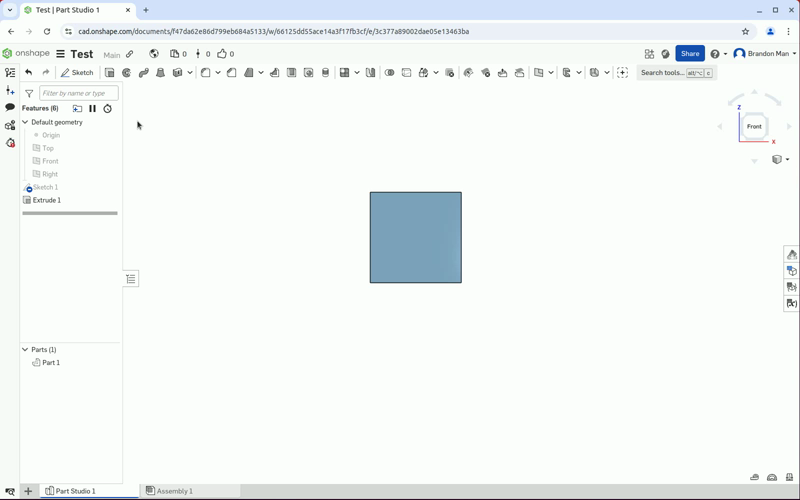
key(shift+h)
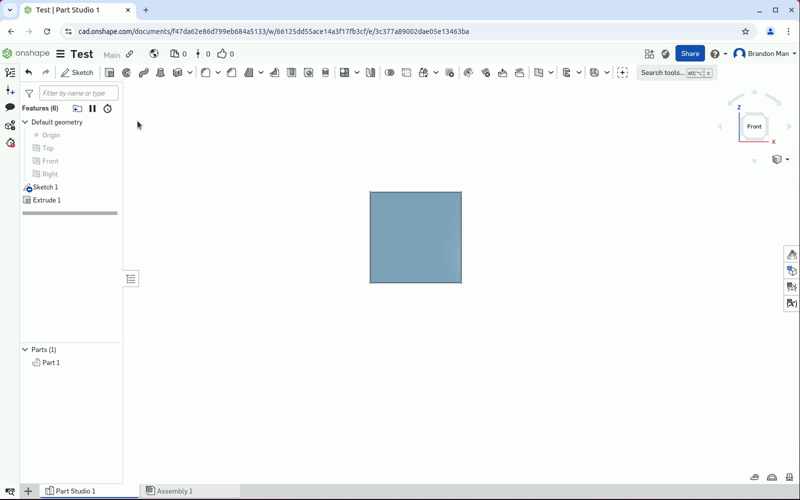
key(shift+h)
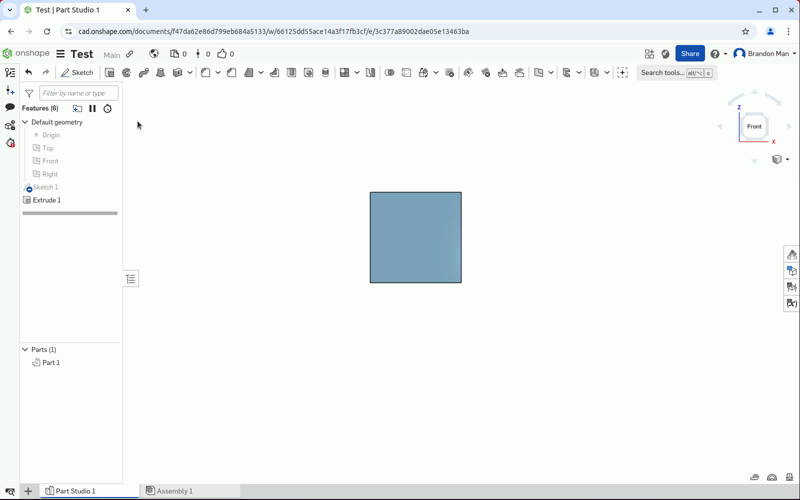
mouse_move(73, 189)
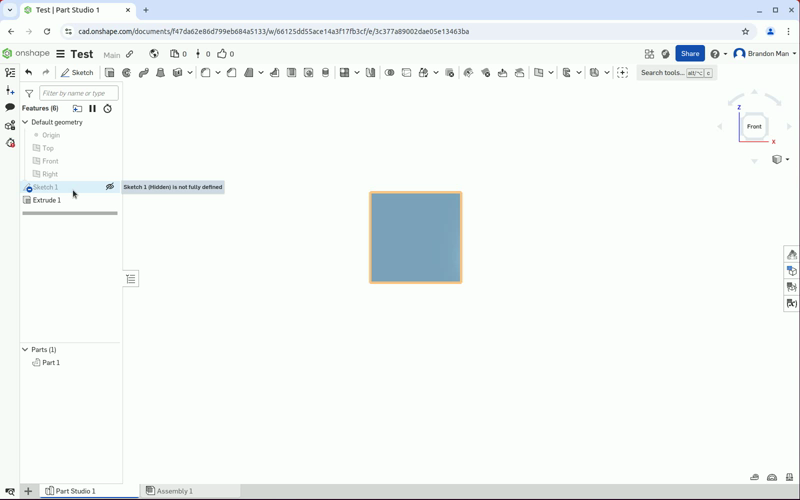
click(73, 189)
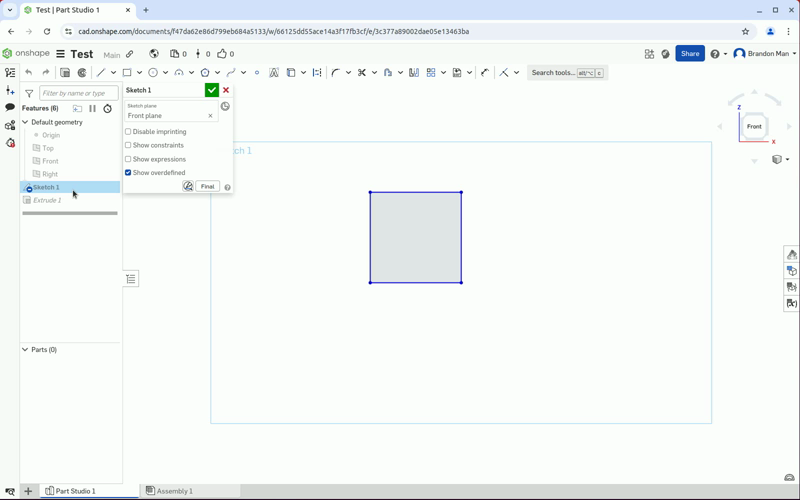
mouse_move(229, 92)
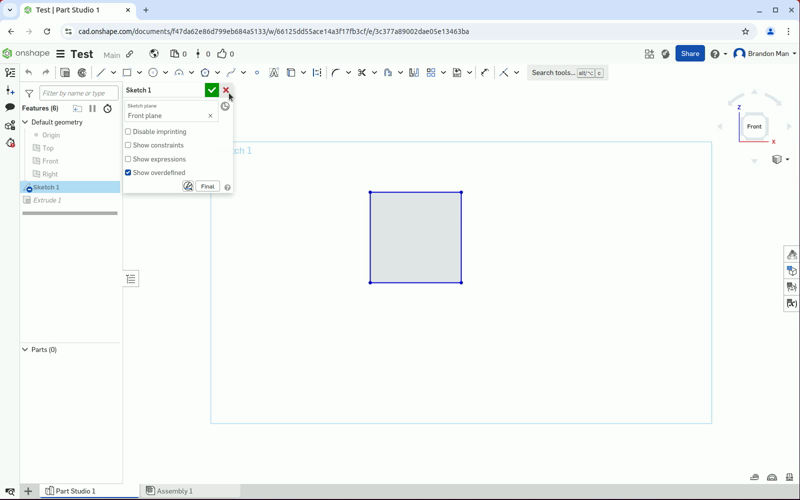
click(229, 92)
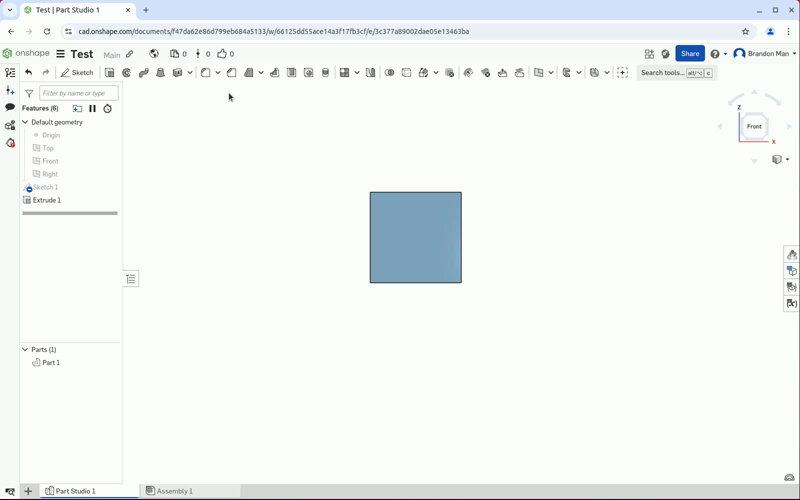
mouse_move(73, 352)
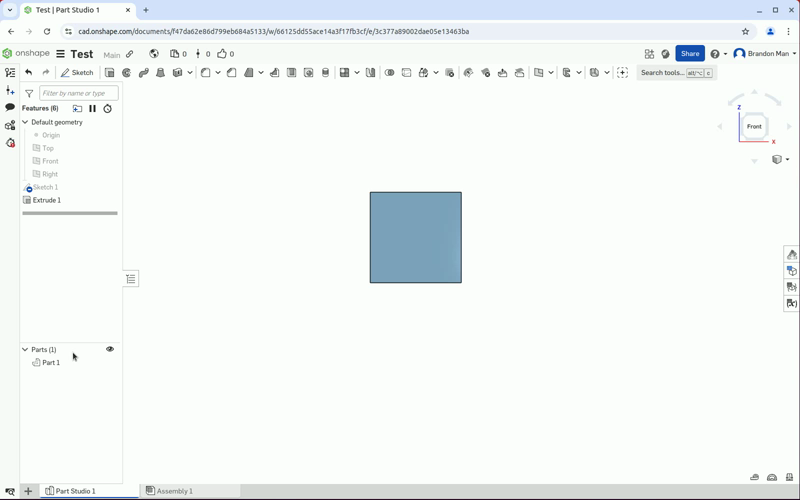
key(y)
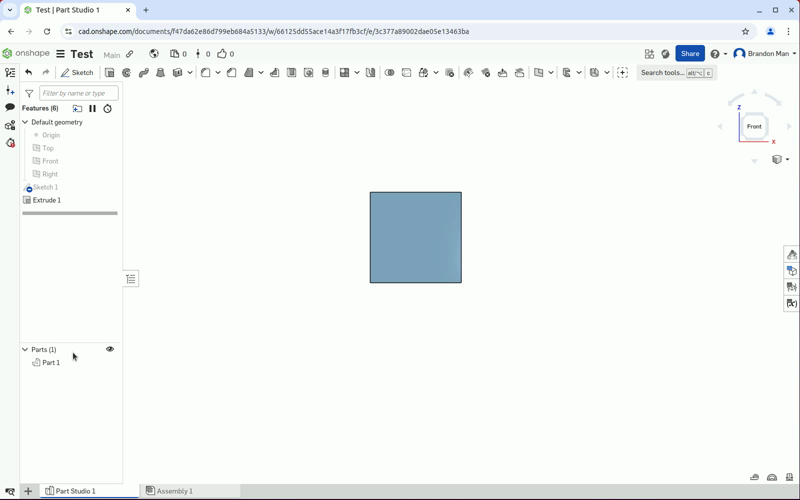
key(shift+p)
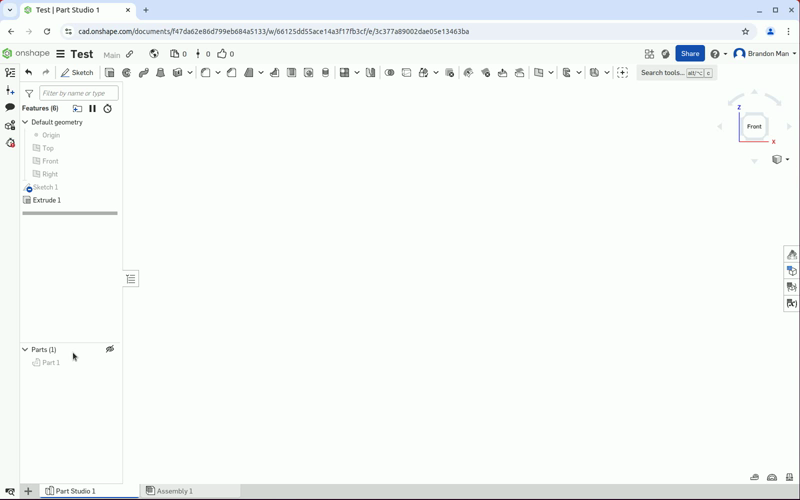
key(space)
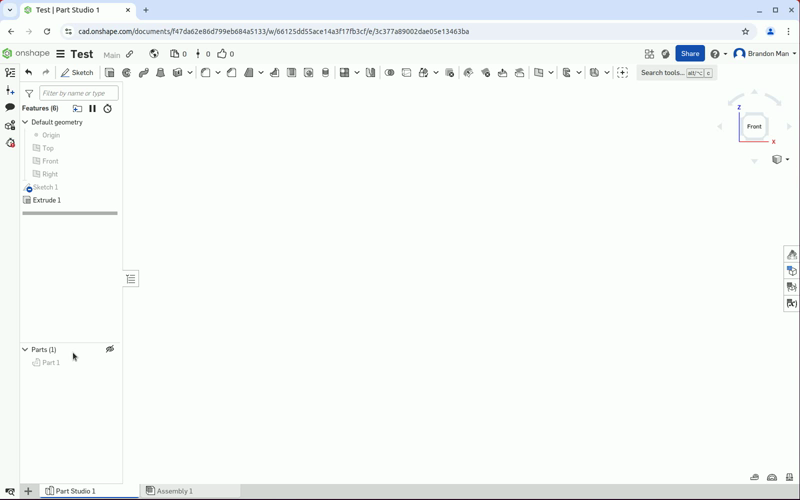
key_down(shift)
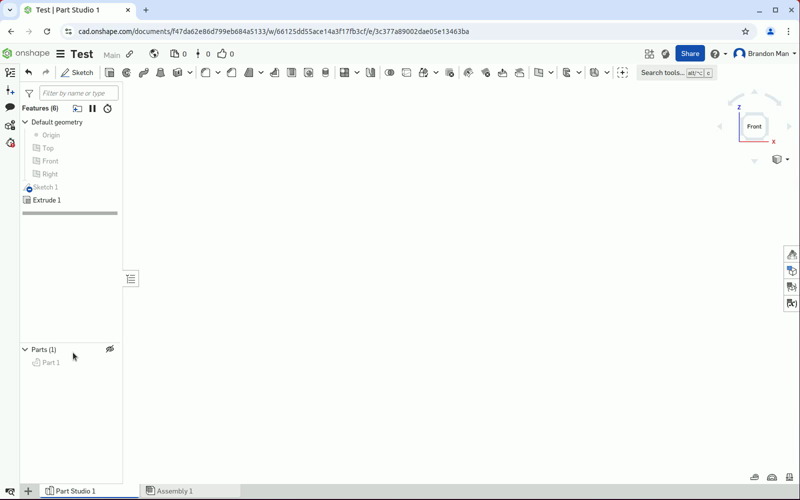
key(down)
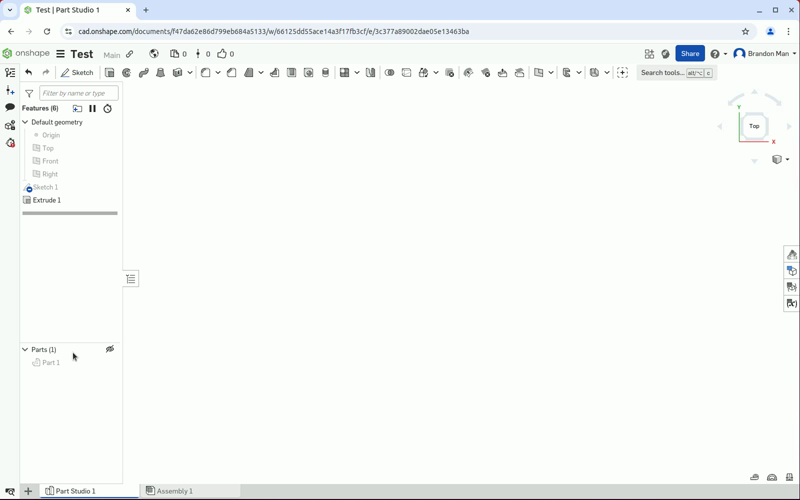
key_up(shift)
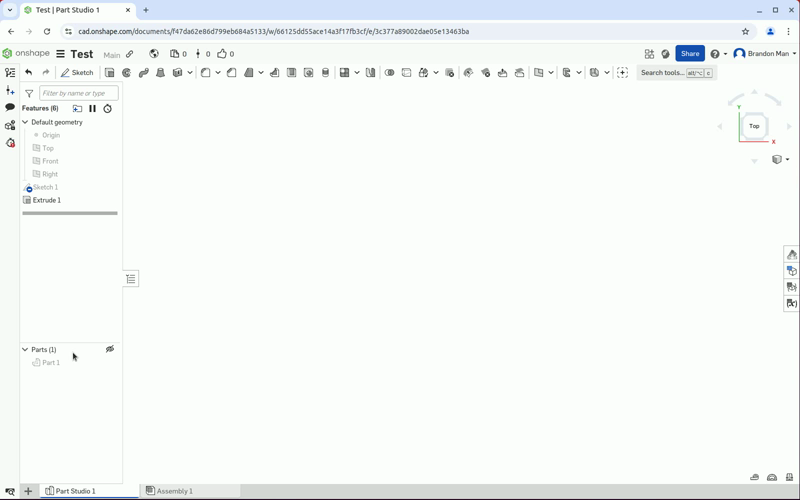
mouse_move(73, 352)
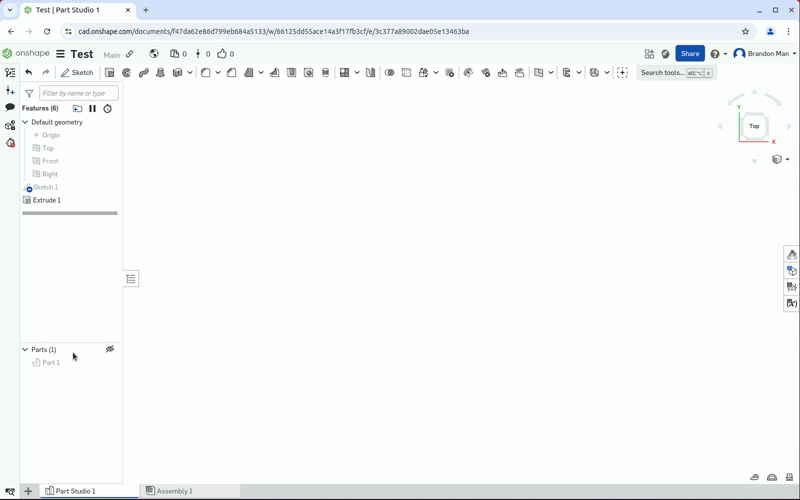
key(shift+y)
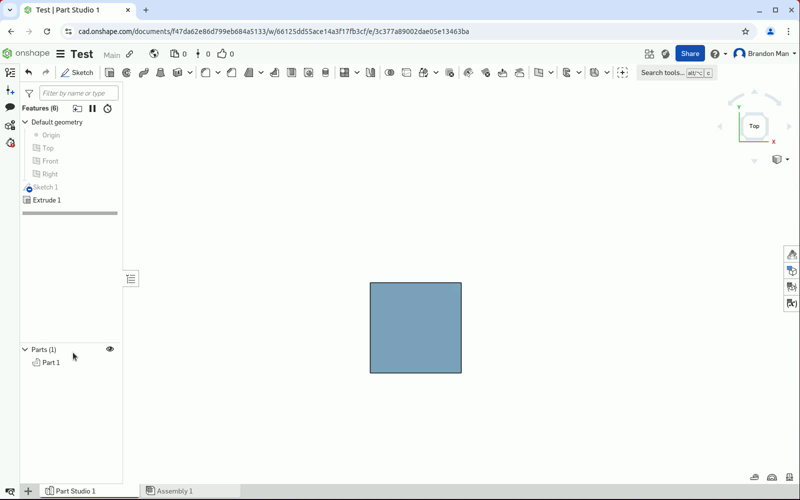
mouse_move(541, 75)
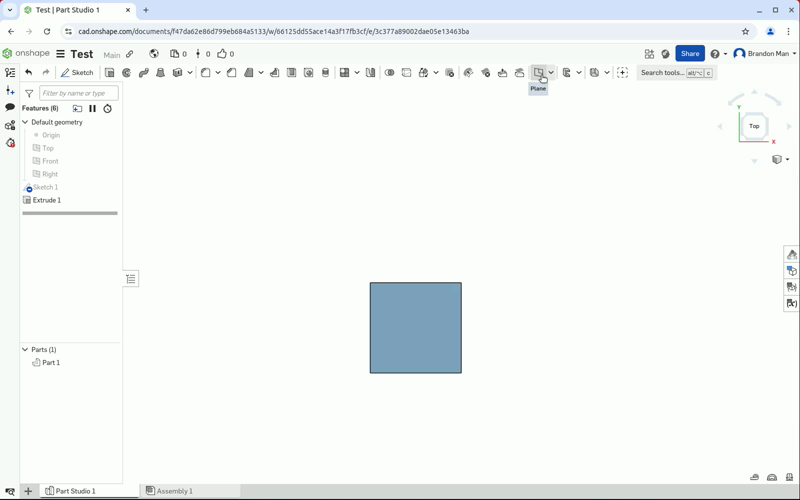
click(541, 75)
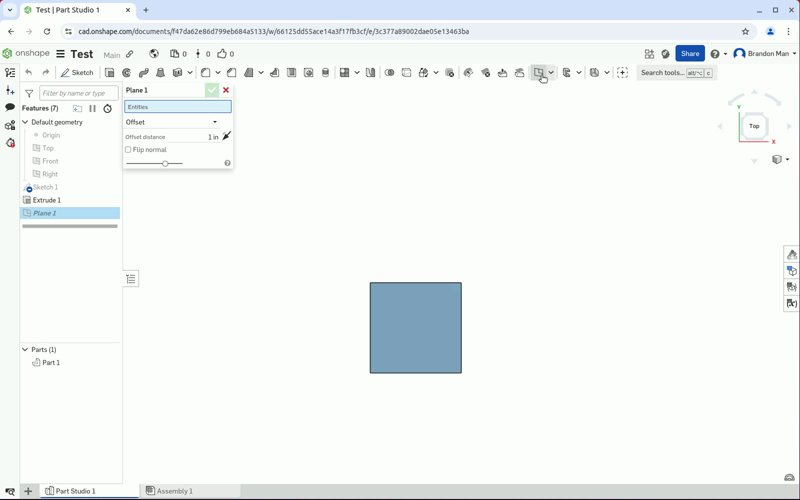
mouse_move(73, 150)
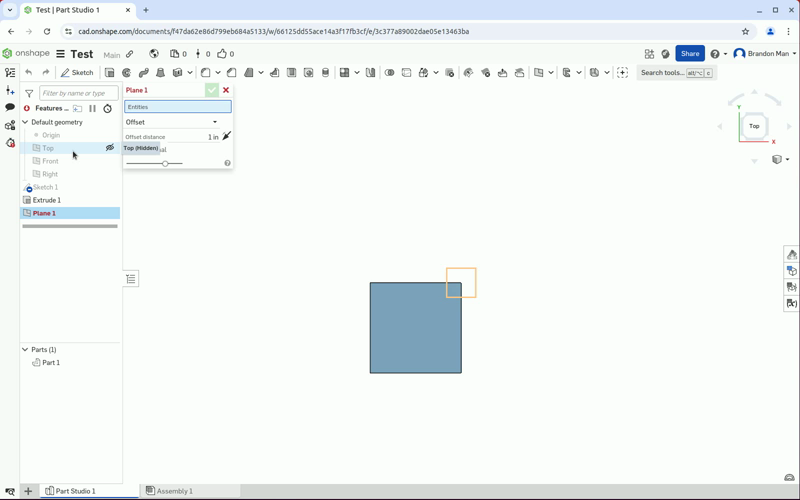
click(73, 150)
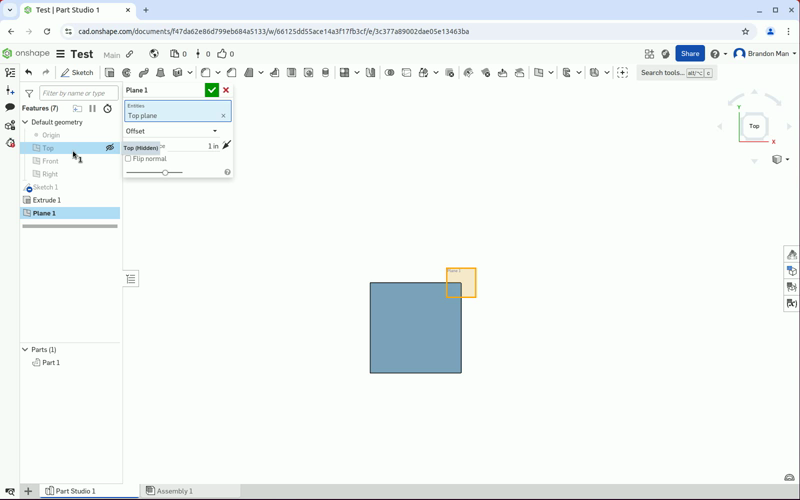
key(tab, 2)
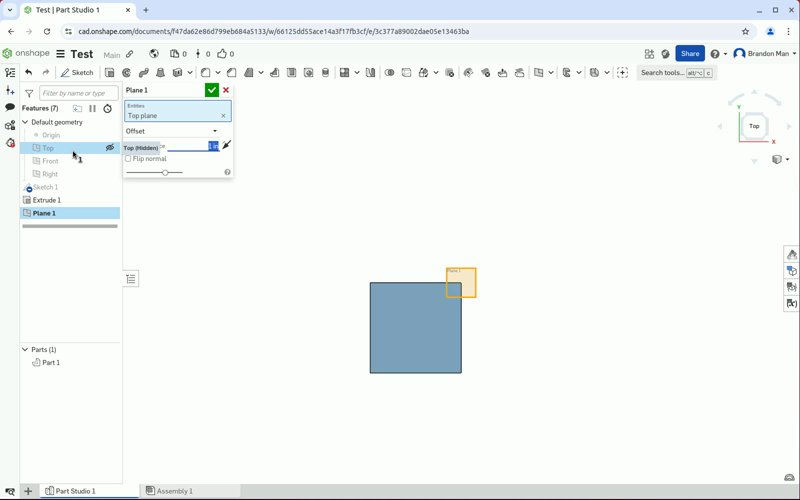
text(18.548)
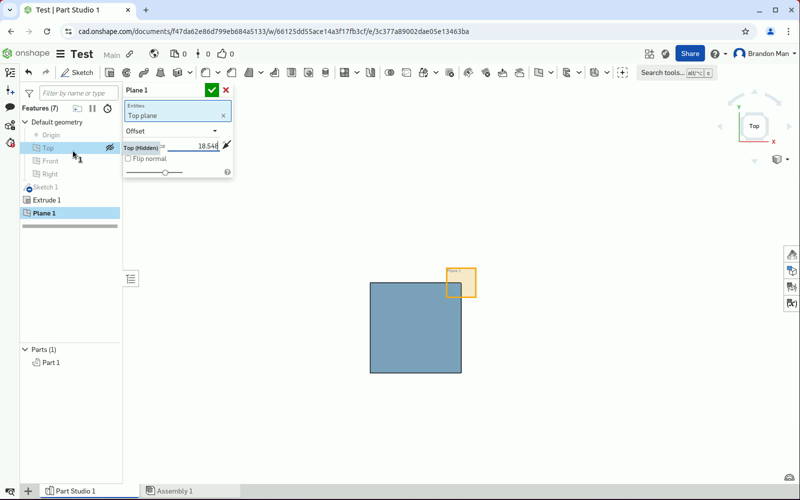
key(enter, 2)
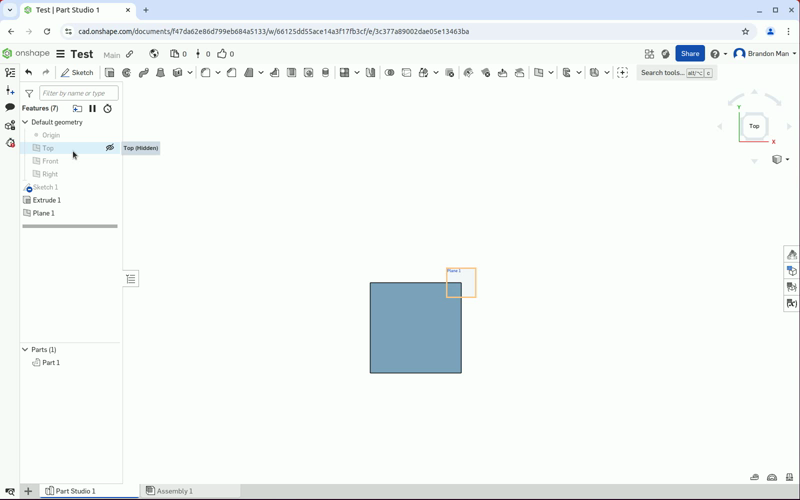
key(shift+s)
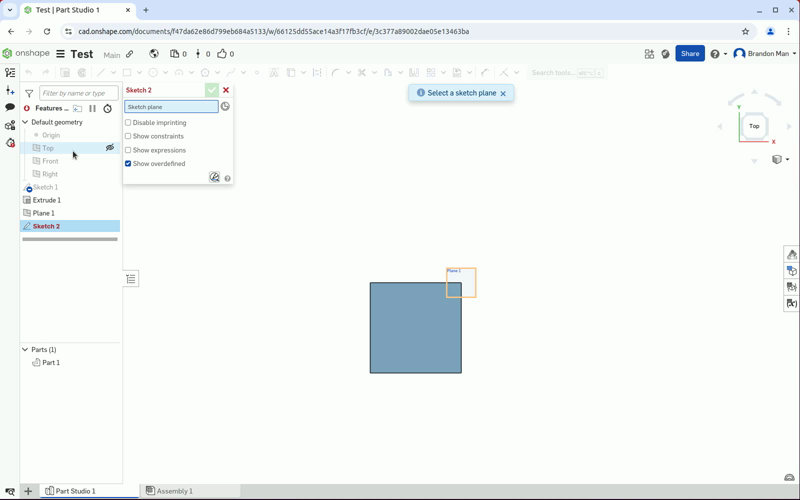
mouse_move(73, 215)
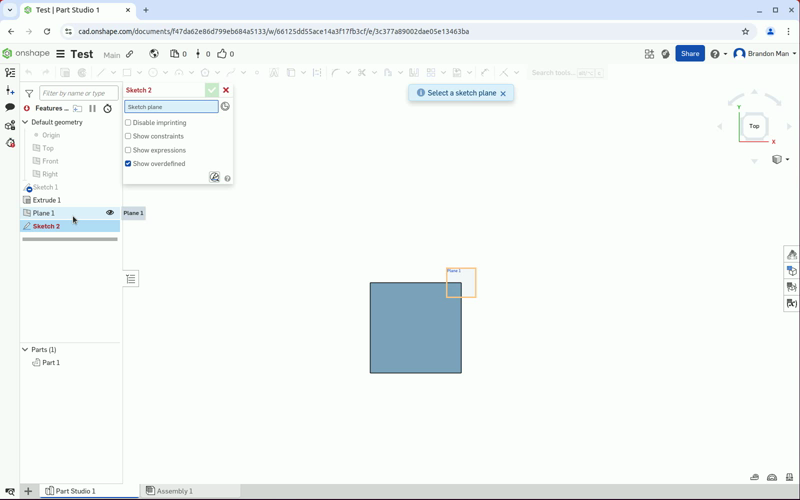
click(73, 215)
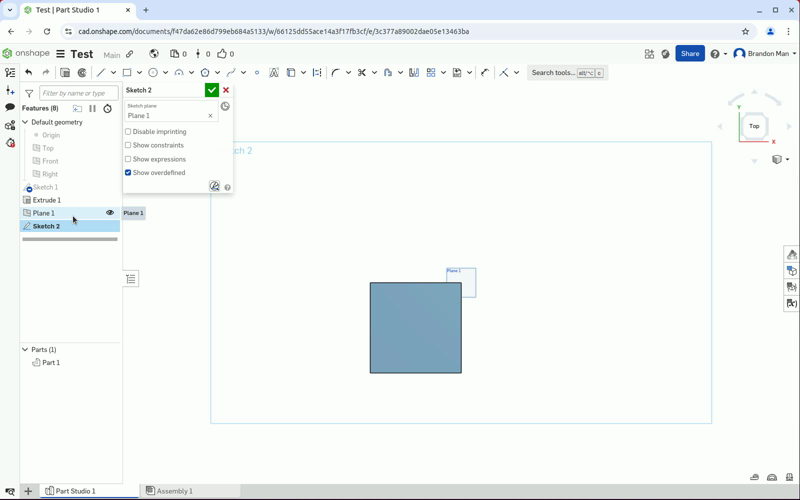
mouse_move(73, 352)
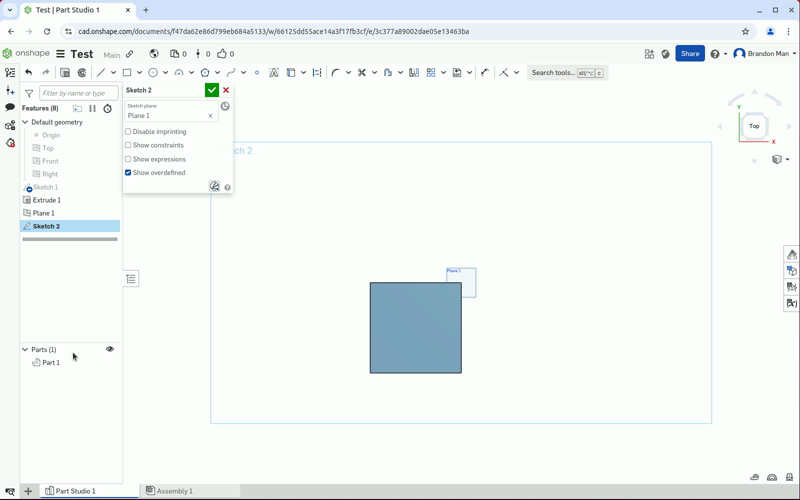
key(y)
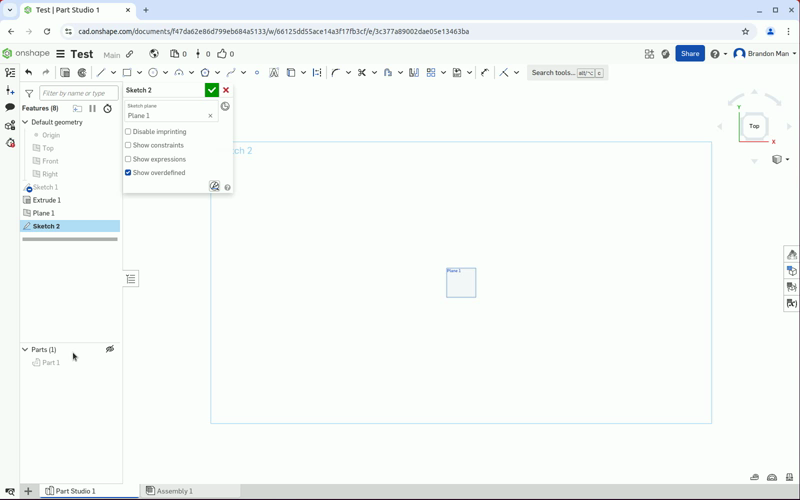
key(c)
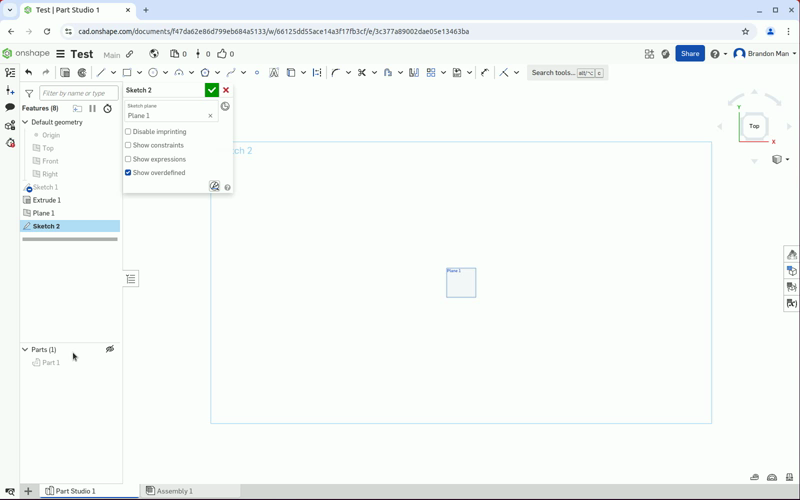
key_down(shift)
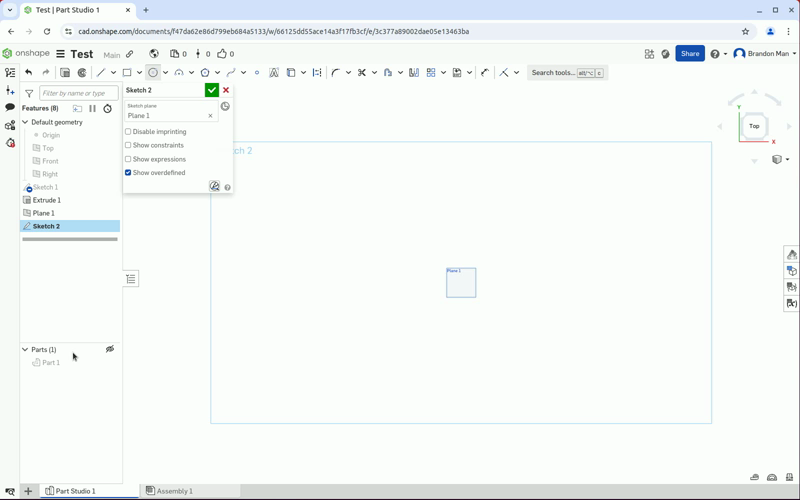
mouse_move(415, 327)
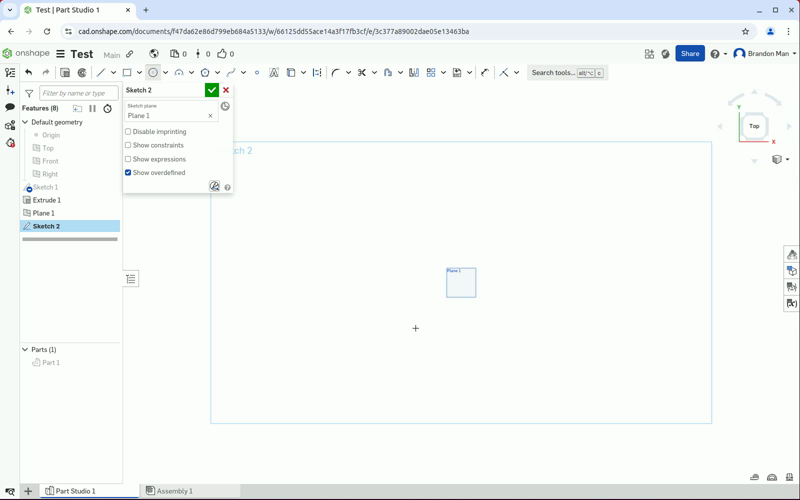
click(415, 327)
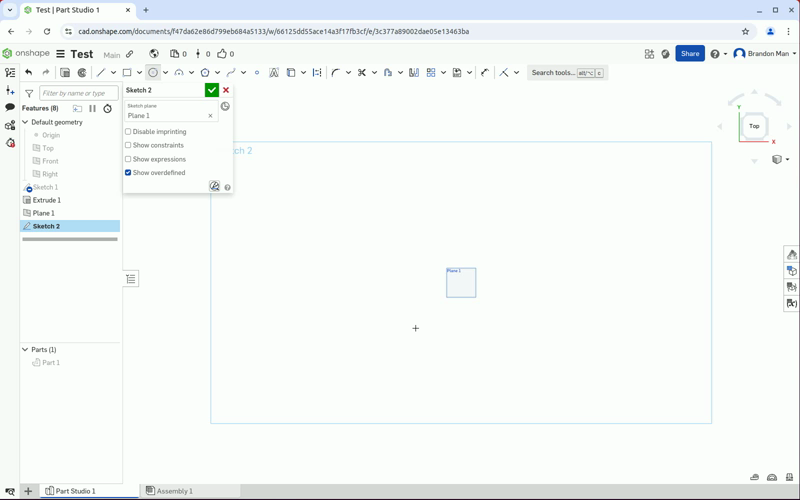
key_up(shift)
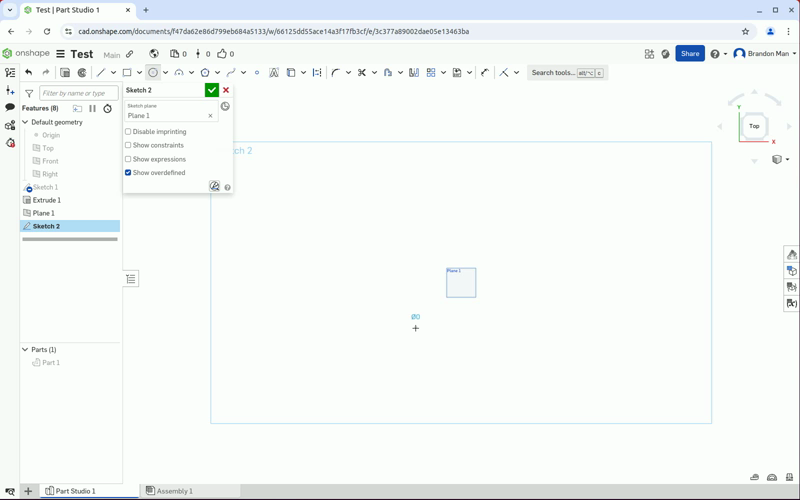
mouse_move(438, 327)
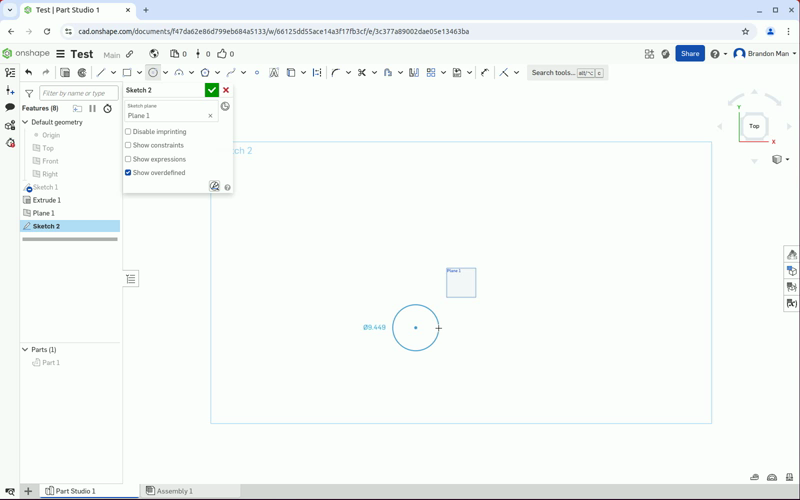
click(438, 327)
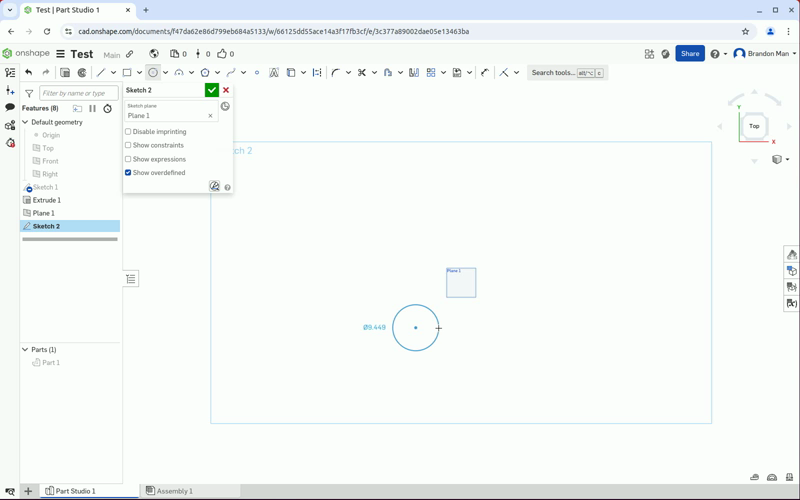
key(esc)
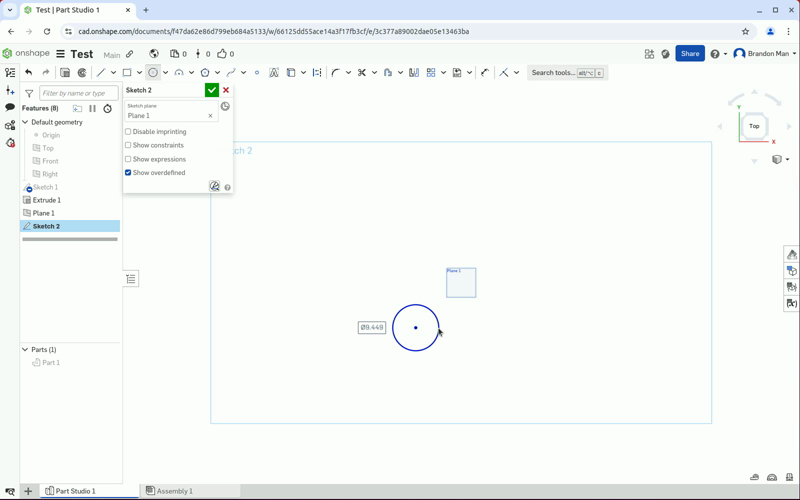
mouse_move(400, 329)
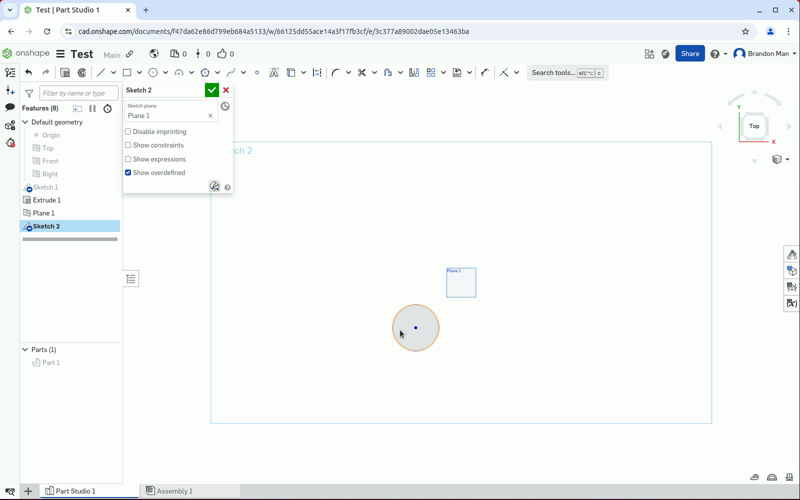
scroll(6)
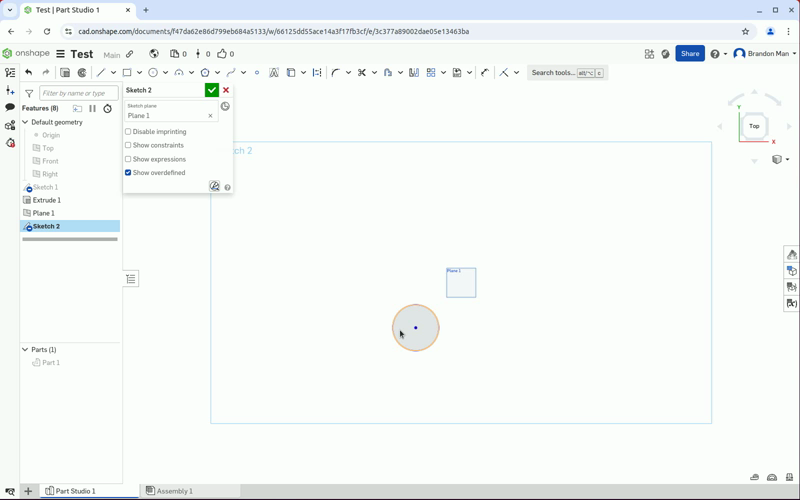
scroll(6)
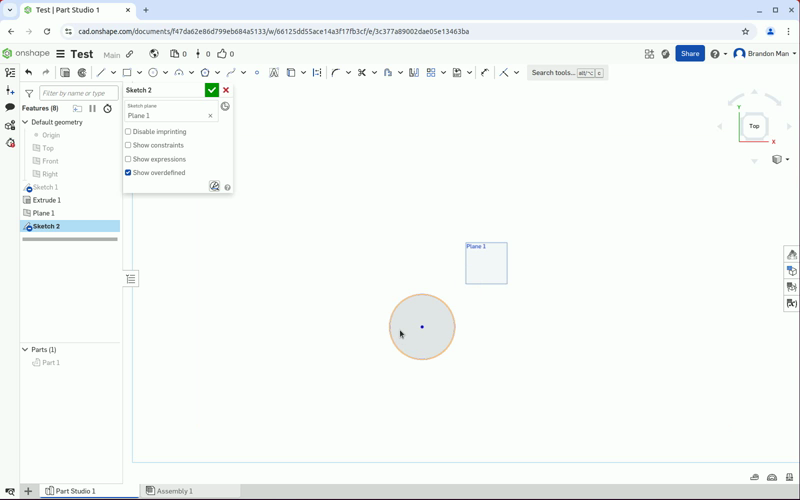
scroll(6)
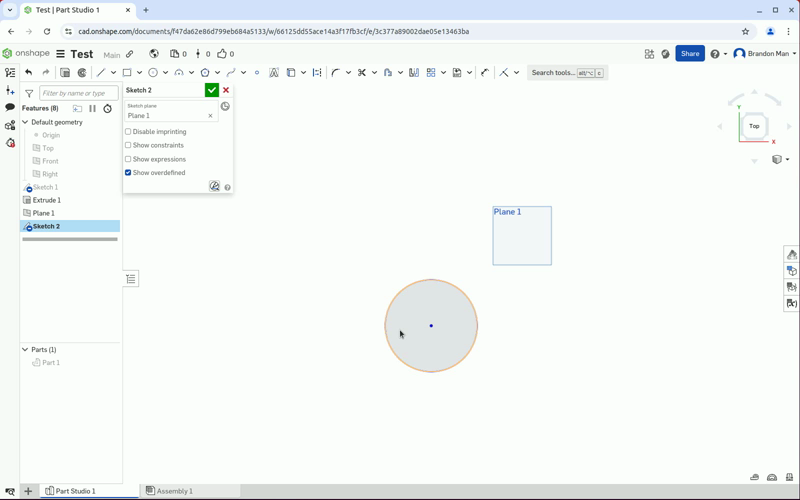
scroll(6)
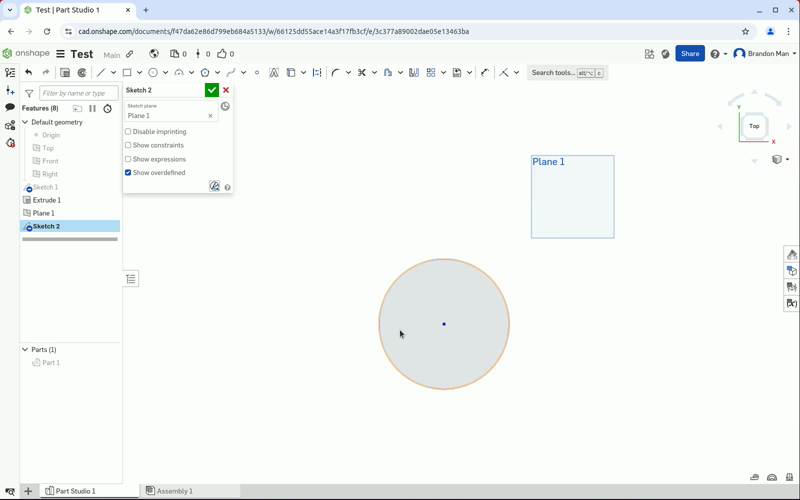
scroll(6)
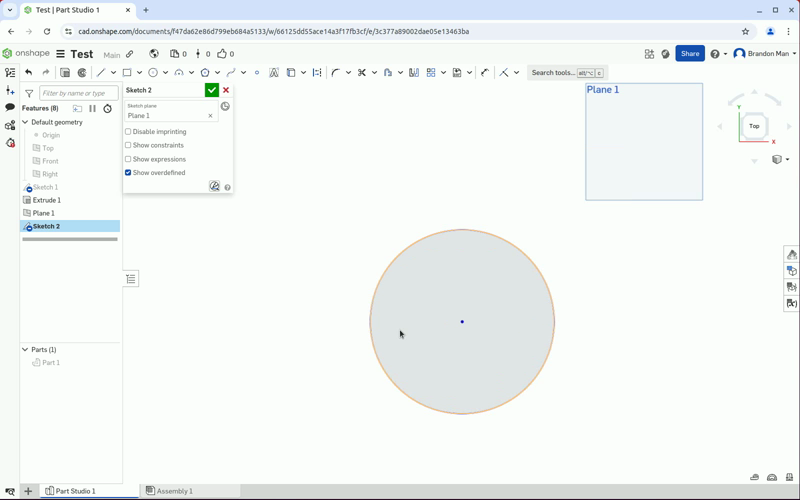
scroll(6)
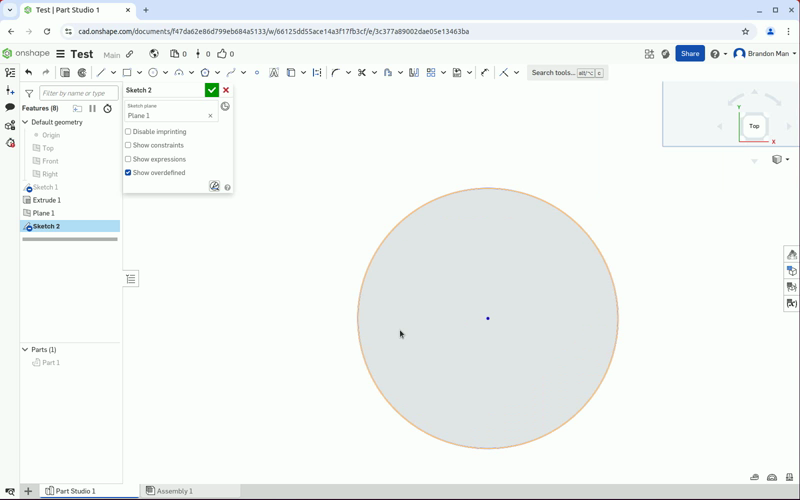
scroll(6)
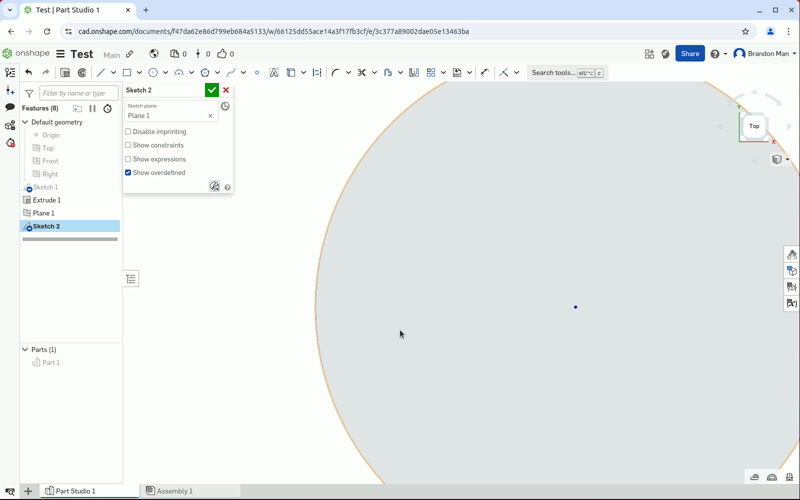
click(400, 329)
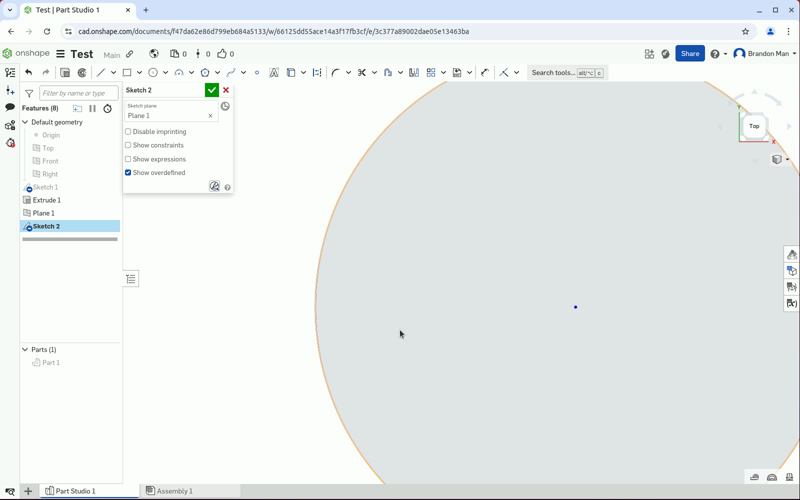
scroll(-6)
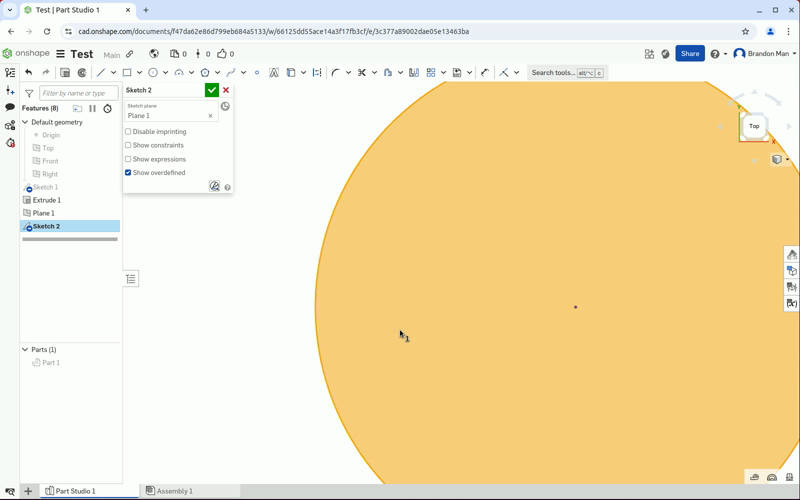
scroll(-6)
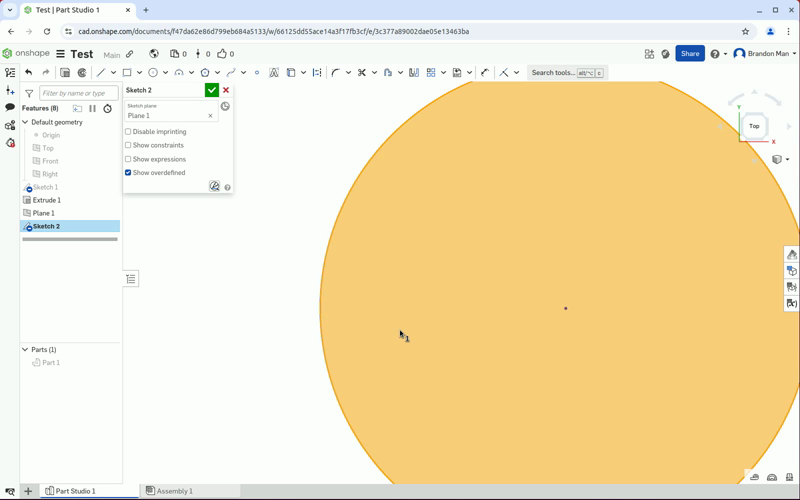
scroll(-6)
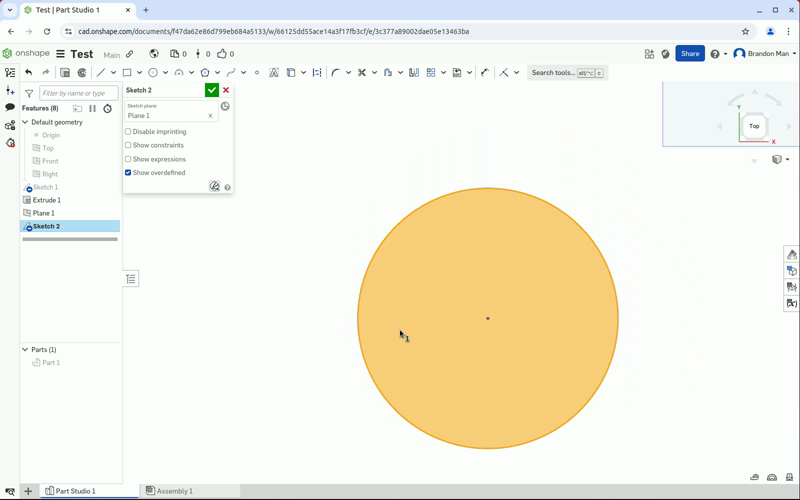
scroll(-6)
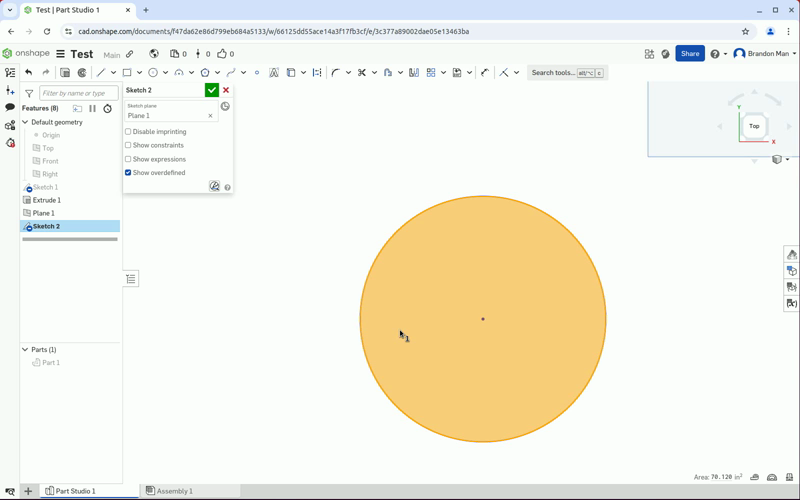
scroll(-6)
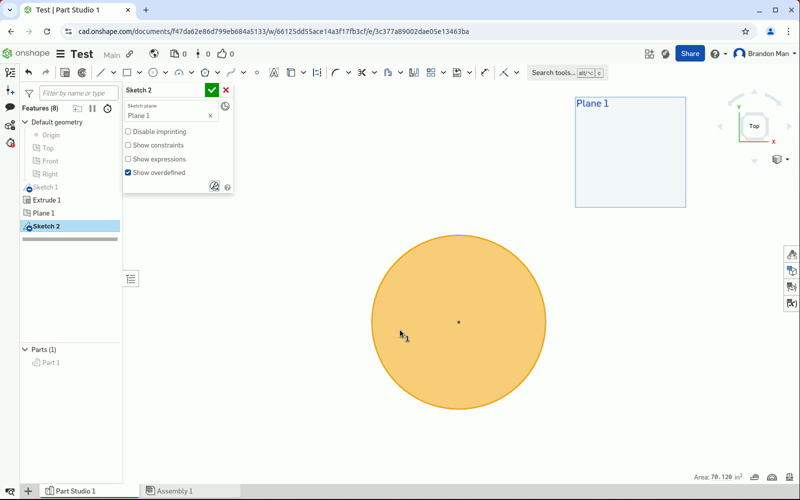
scroll(-6)
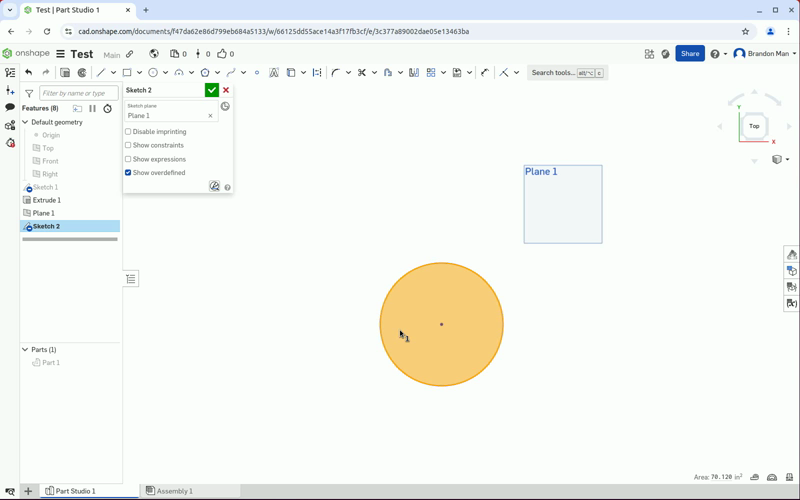
scroll(-6)
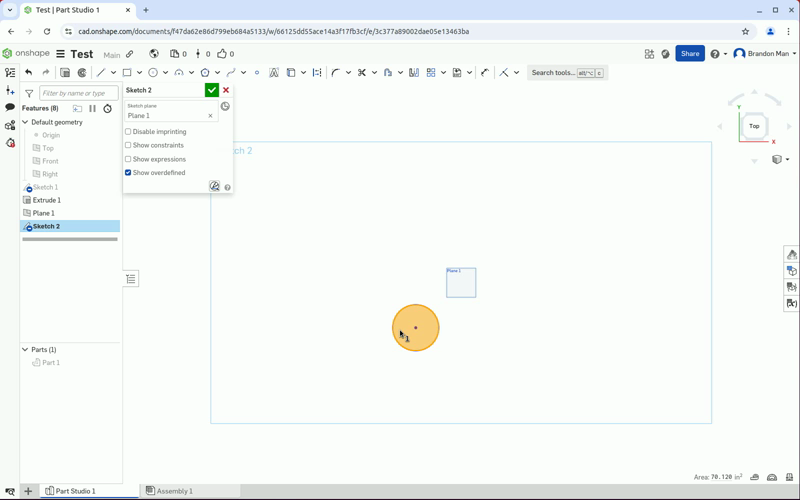
mouse_move(73, 352)
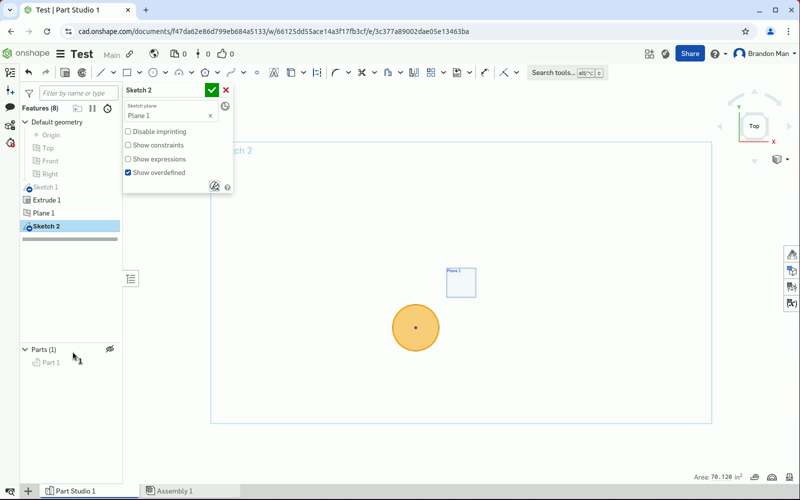
key(shift+y)
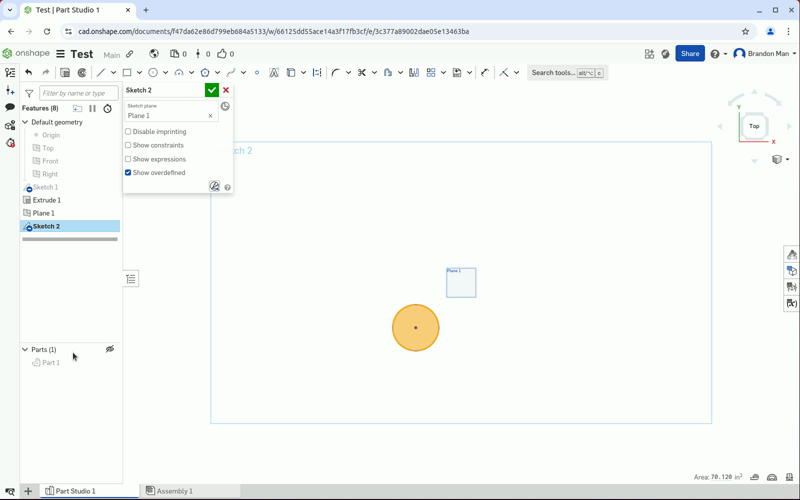
key(shift+e)
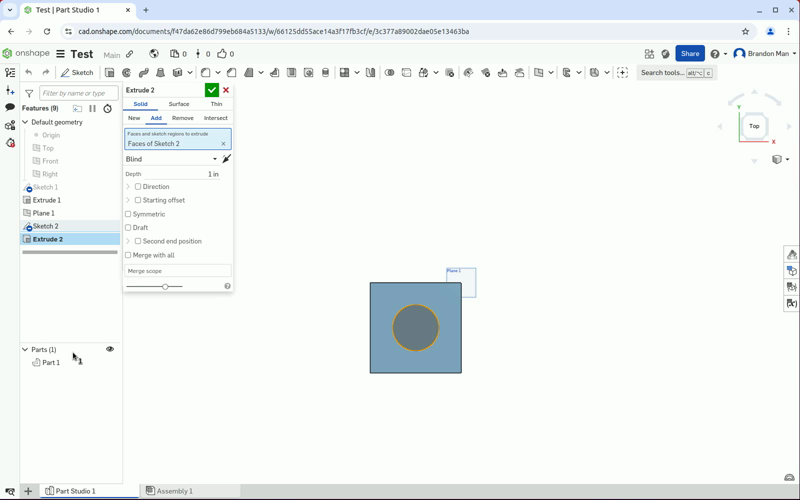
mouse_move(143, 106)
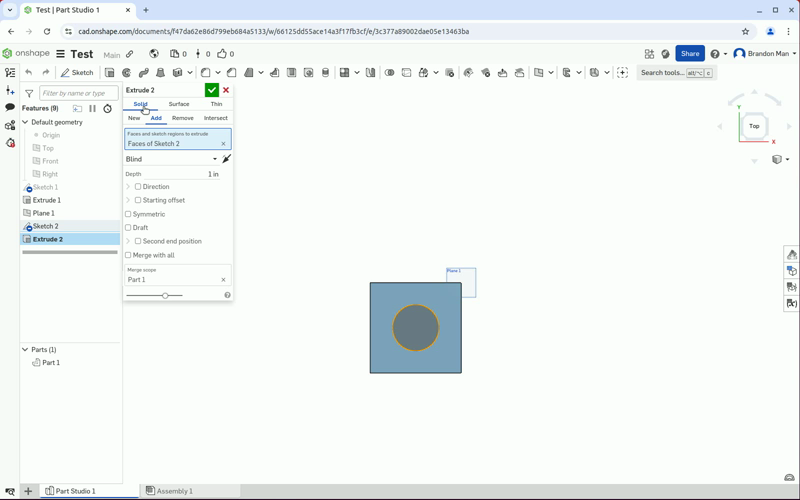
click(143, 106)
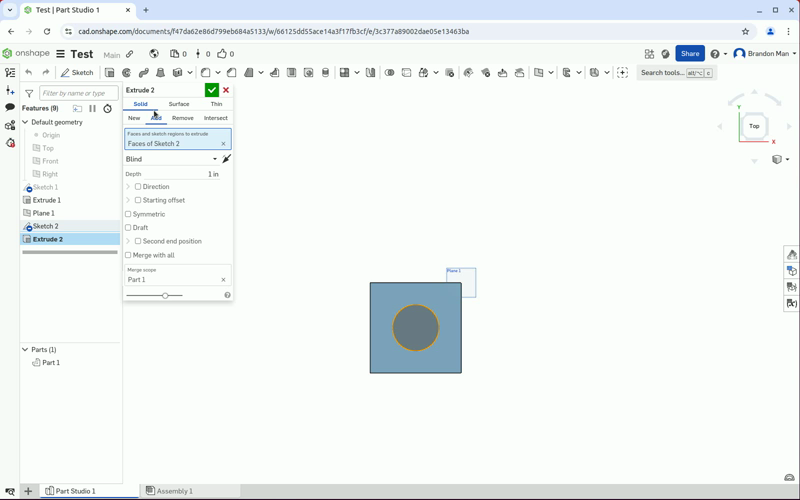
mouse_move(186, 120)
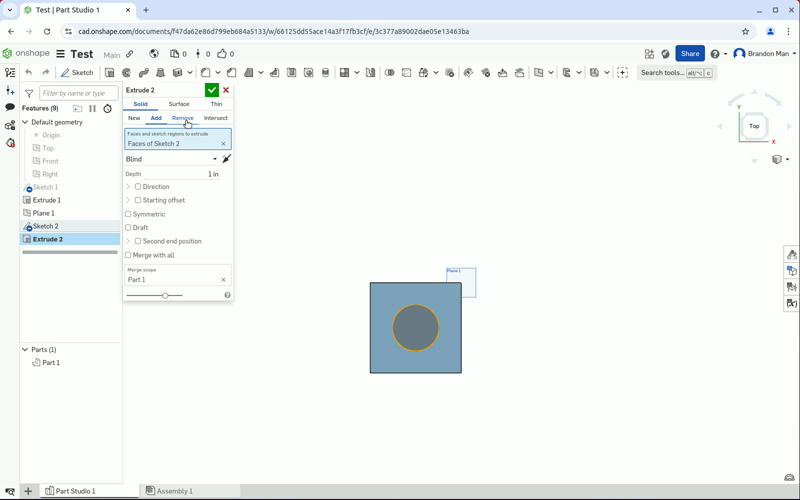
click(186, 120)
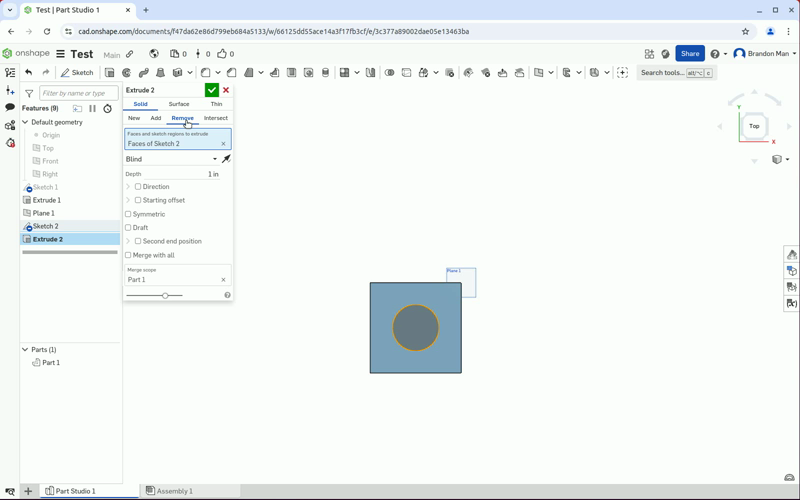
key(tab, 4)
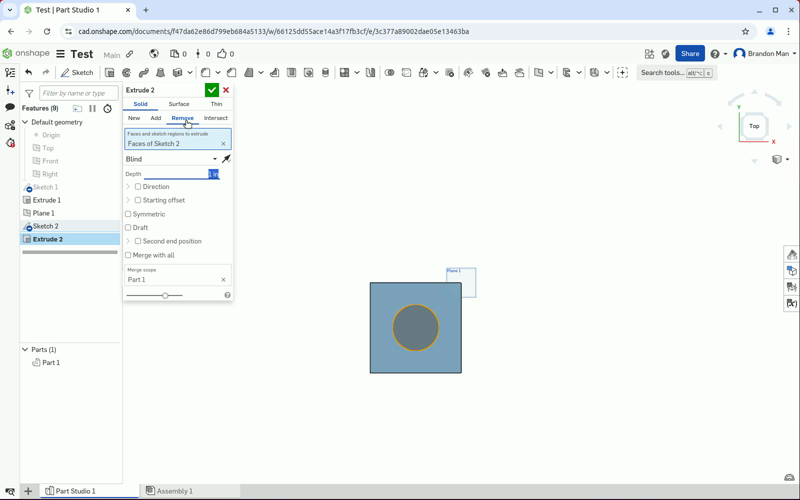
text(18.535)
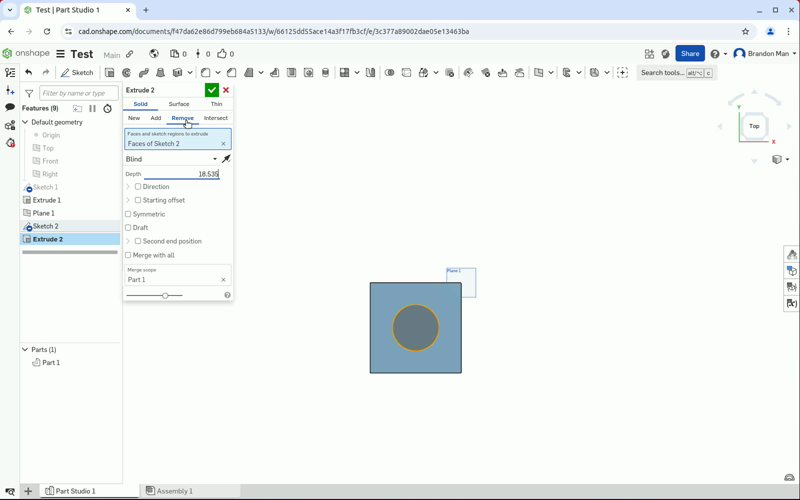
key(tab, 6)
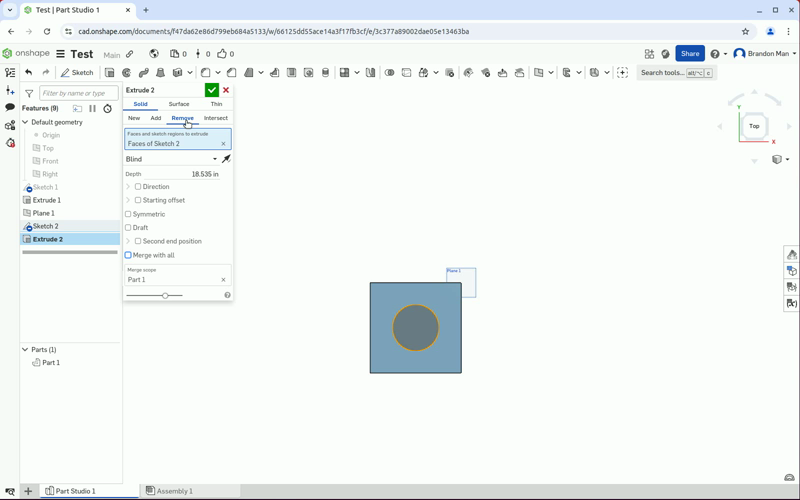
key(space)
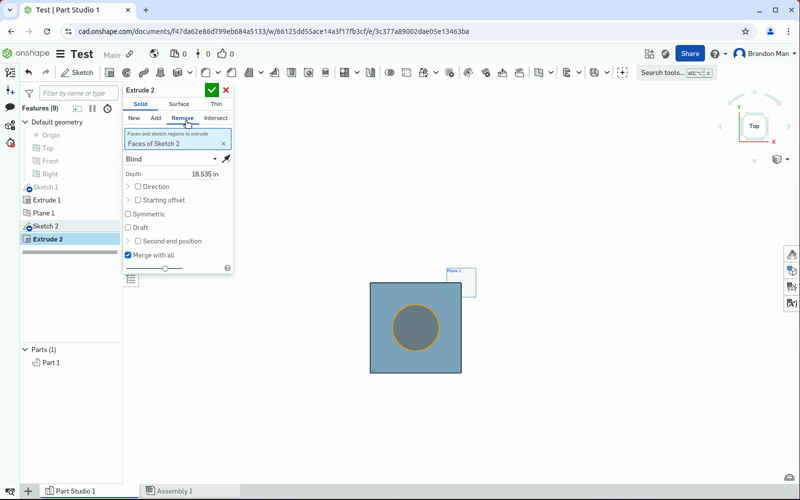
key(enter)
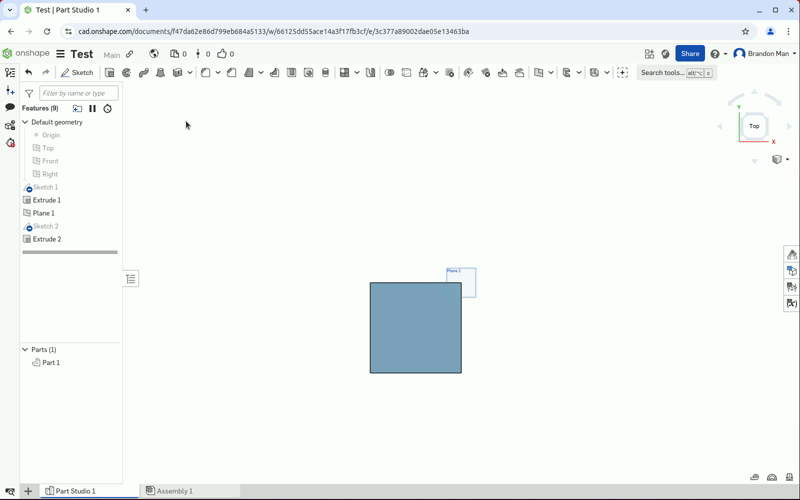
key(shift+h)
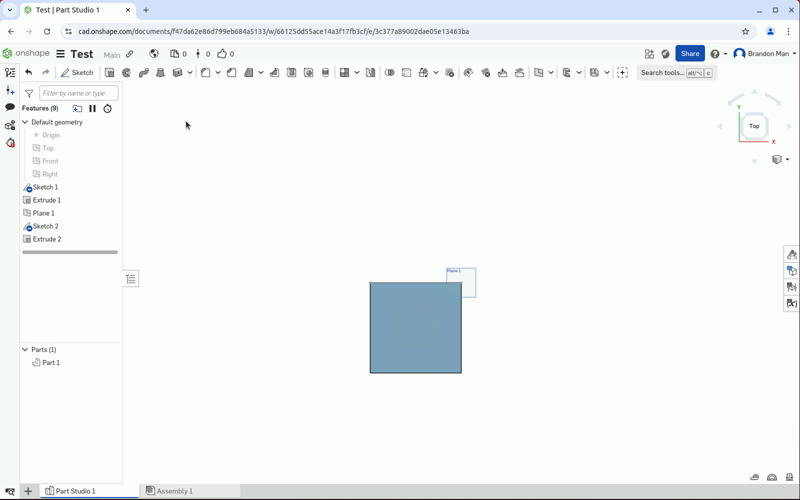
key(shift+h)
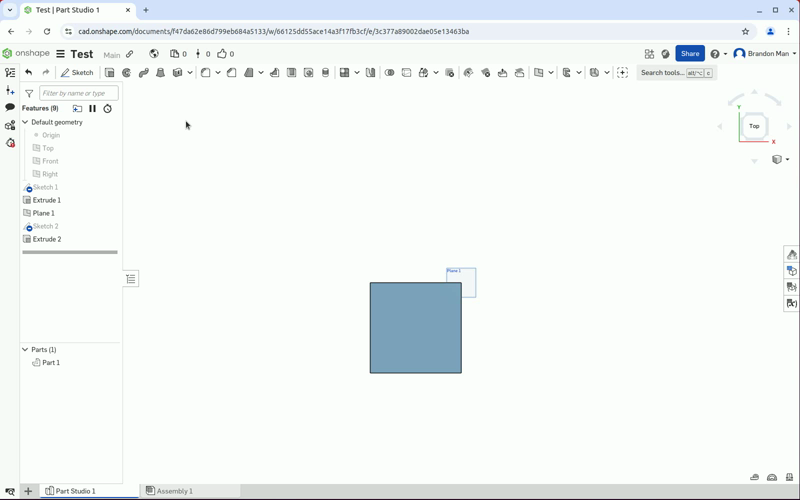
mouse_move(73, 189)
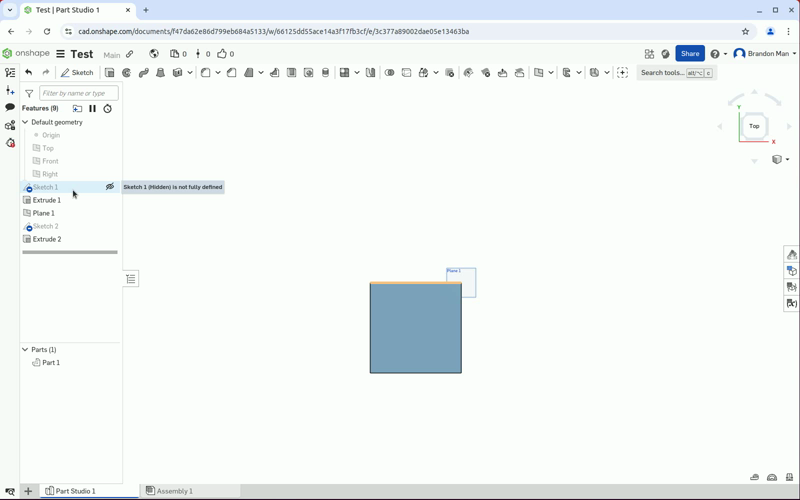
click(73, 189)
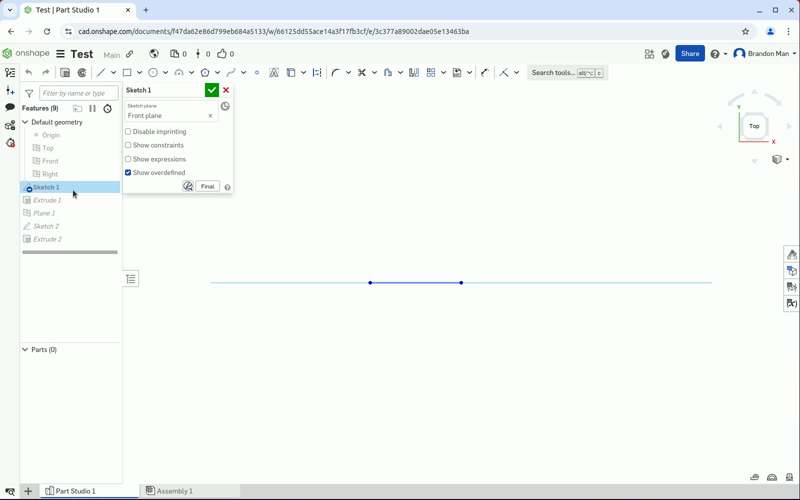
mouse_move(229, 92)
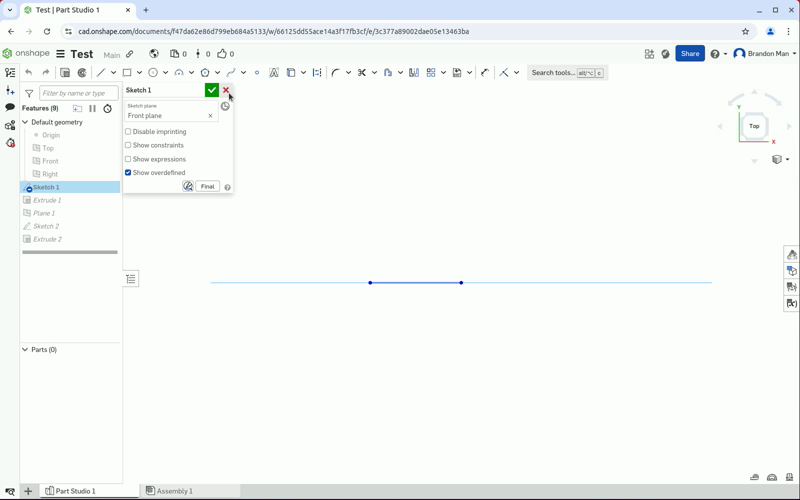
click(229, 92)
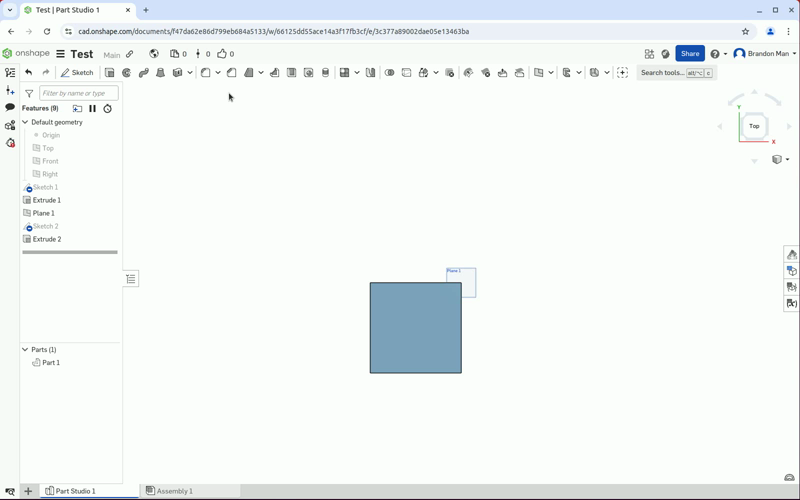
mouse_move(73, 352)
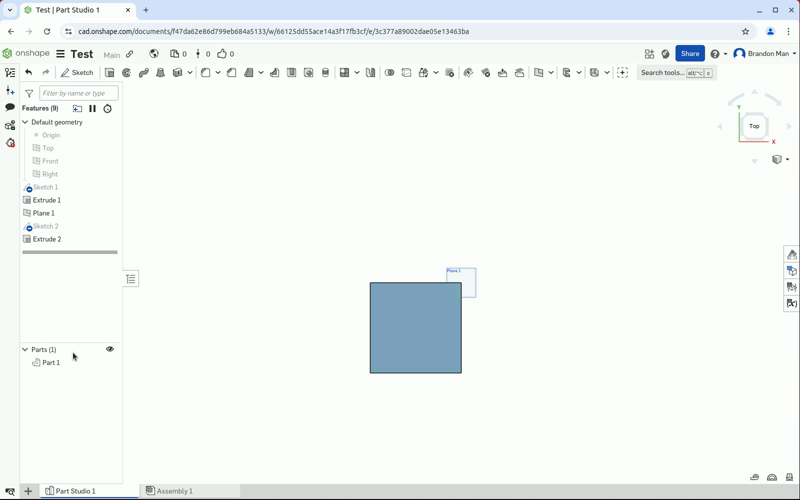
key(y)
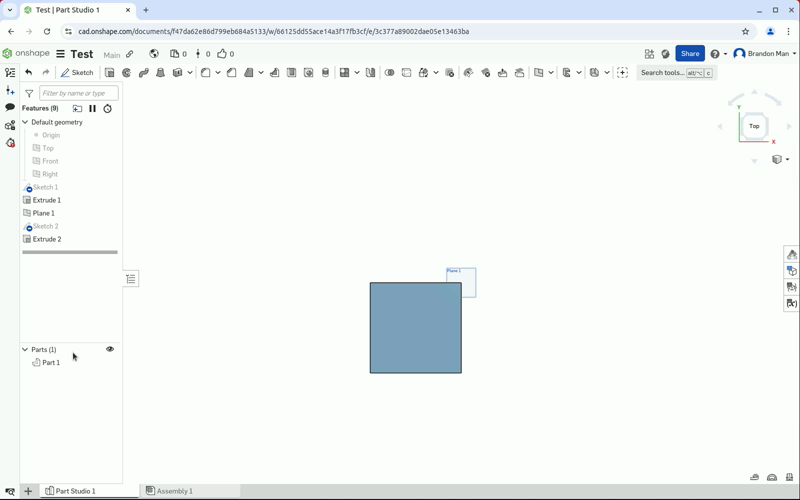
key(shift+p)
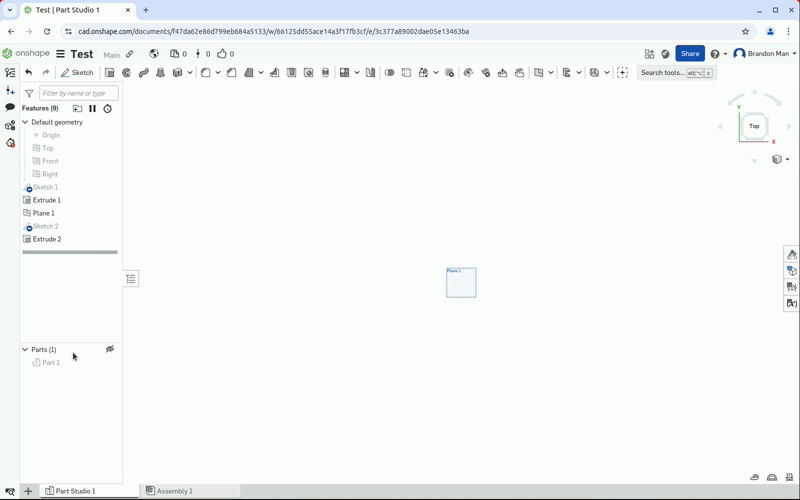
key(space)
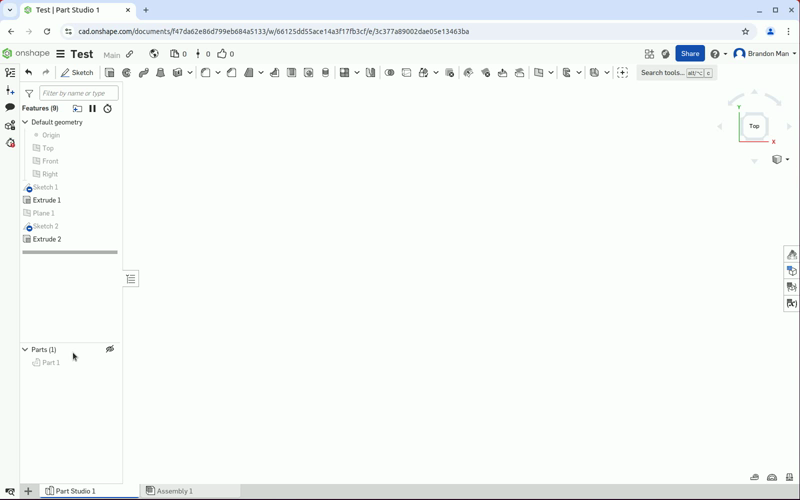
key_down(shift)
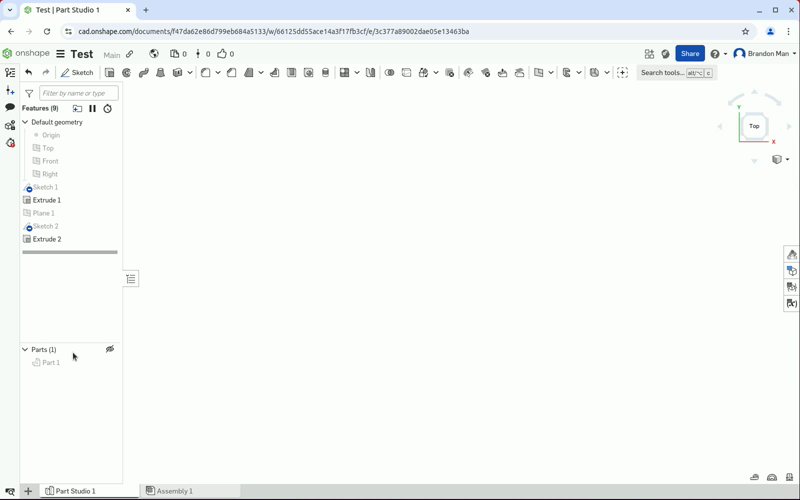
key(up)
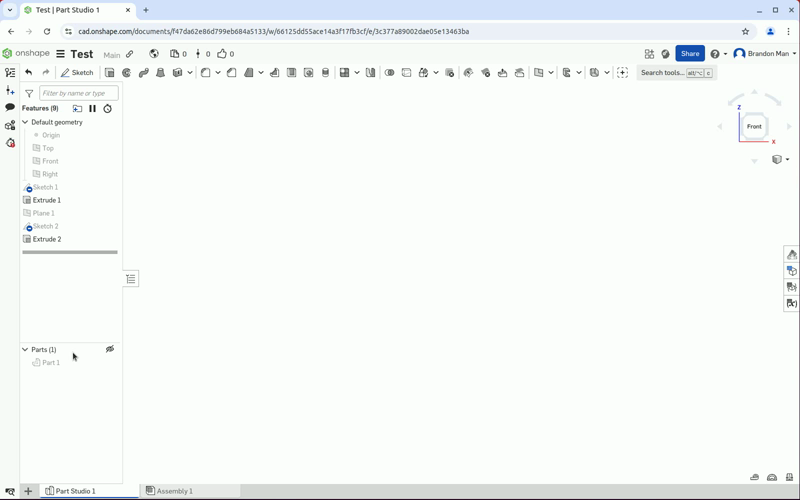
key_up(shift)
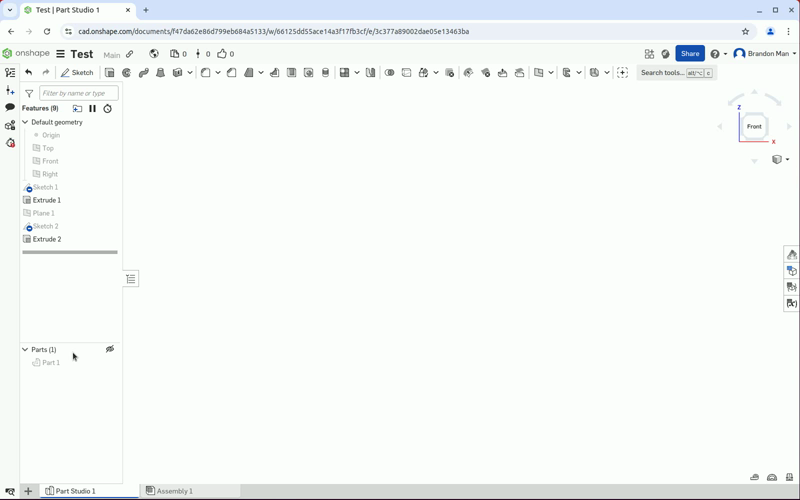
mouse_move(73, 352)
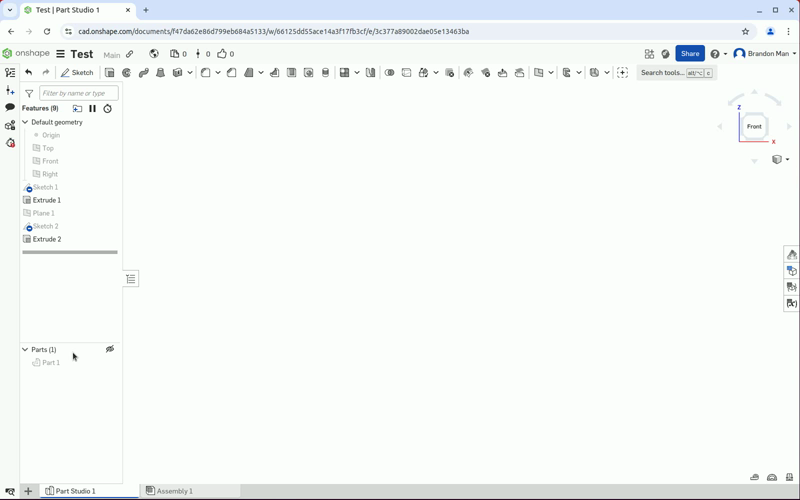
key(shift+y)
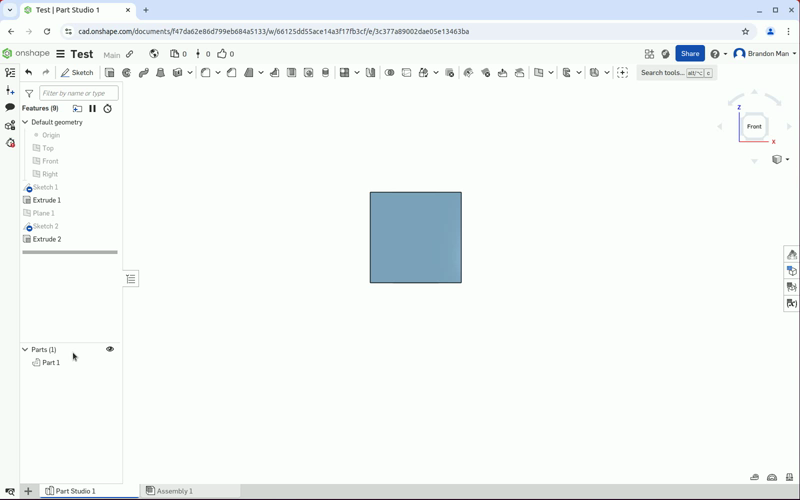
mouse_move(541, 75)
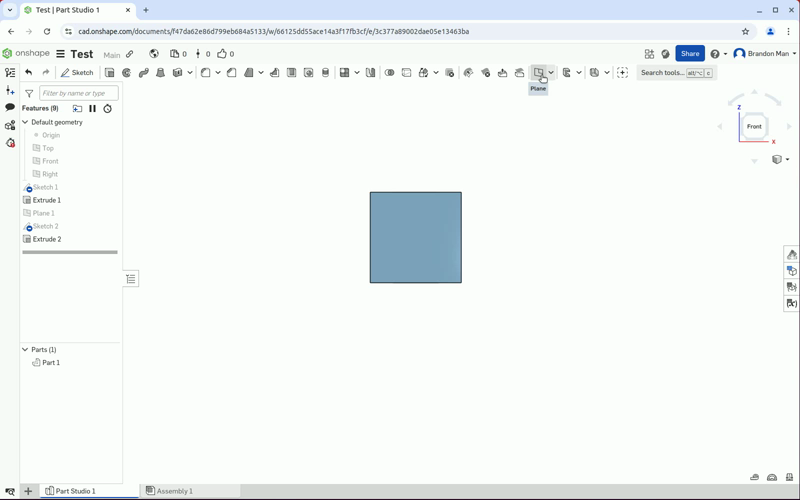
click(541, 75)
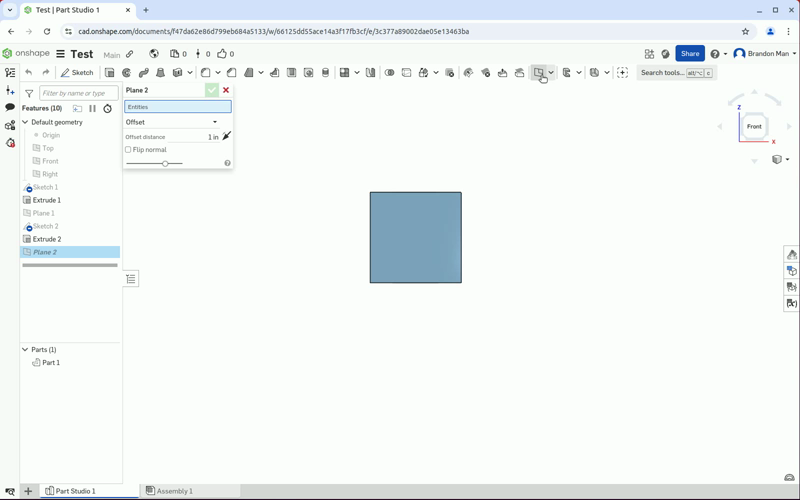
mouse_move(73, 163)
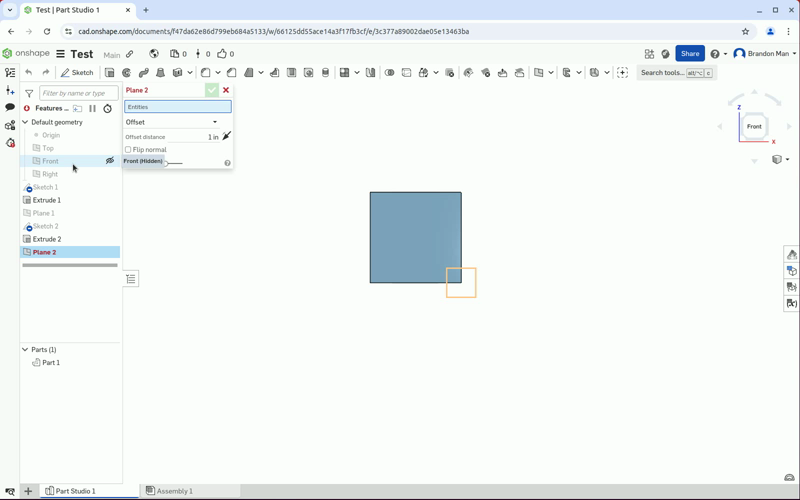
click(73, 163)
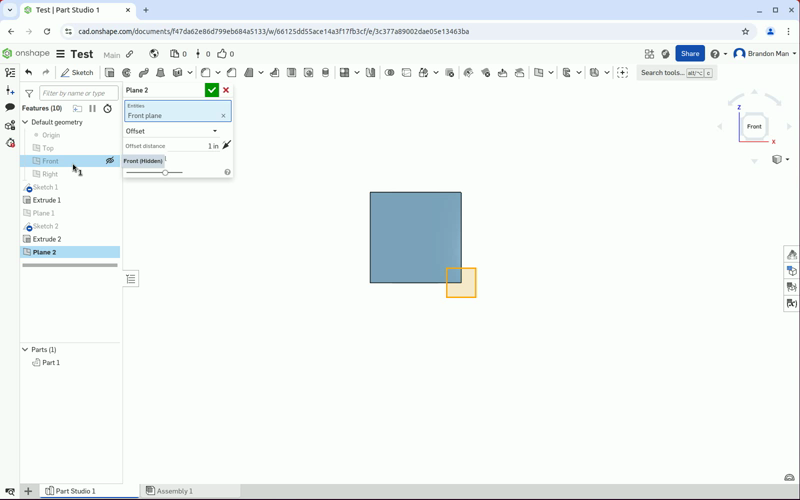
key(tab, 2)
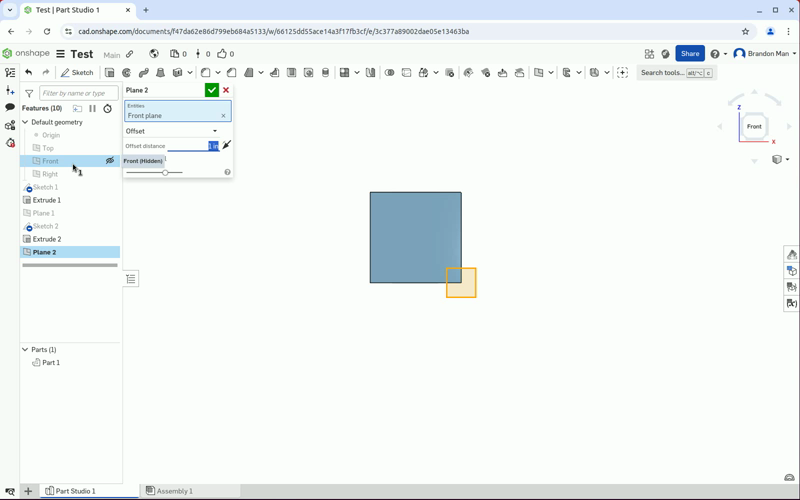
text(18.548)
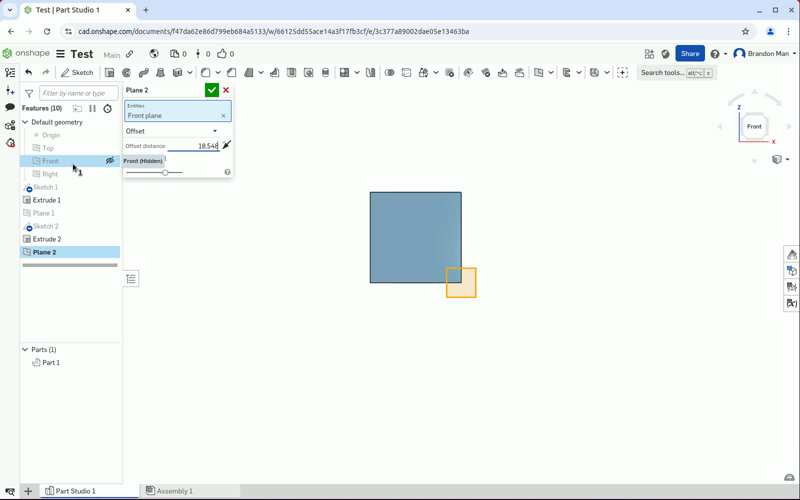
key(enter, 2)
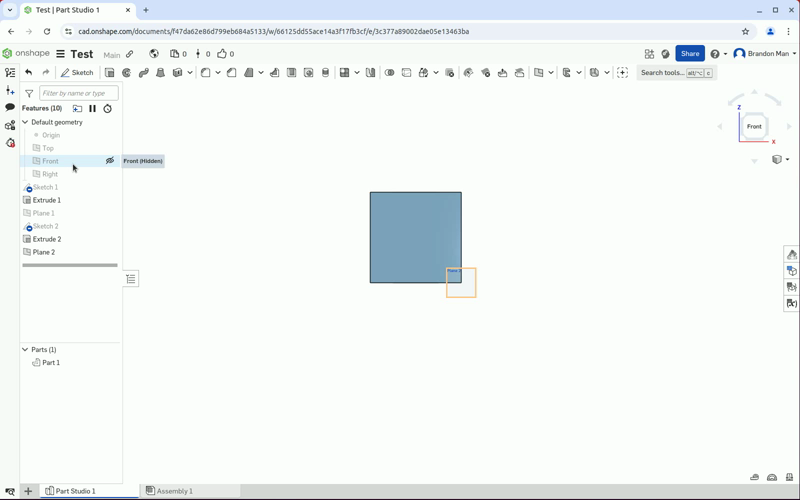
key(shift+s)
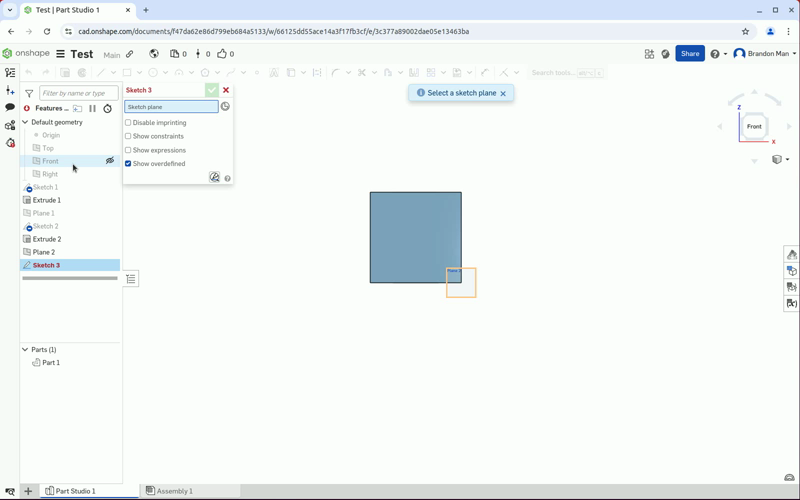
mouse_move(73, 254)
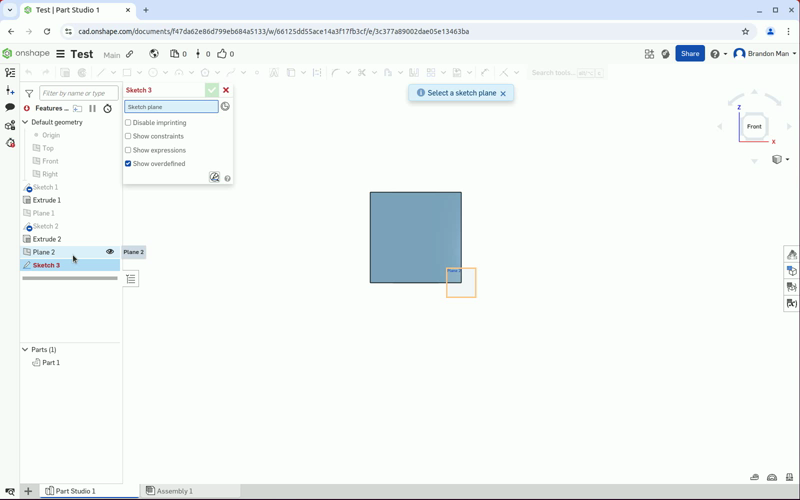
click(73, 254)
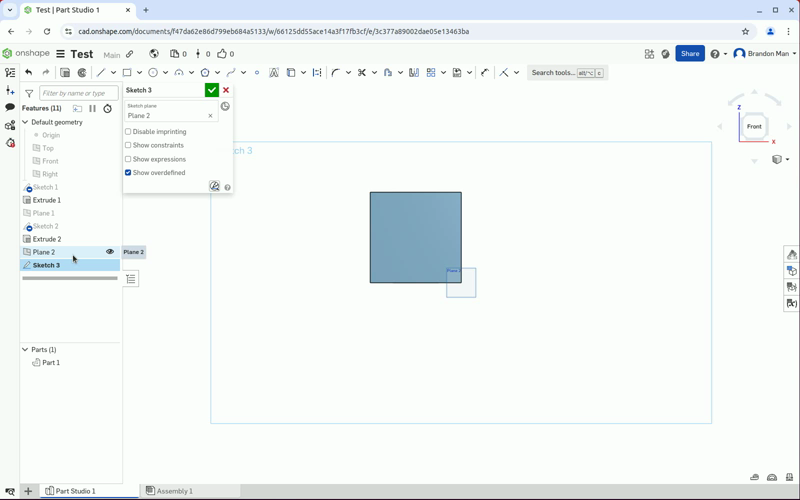
mouse_move(73, 352)
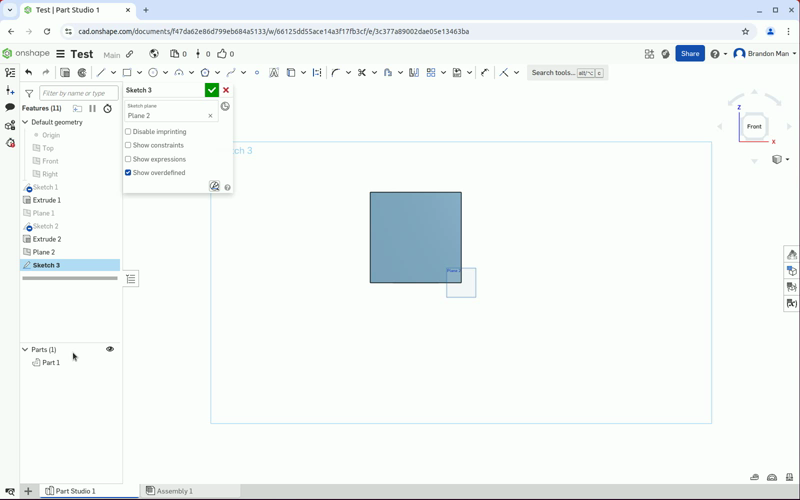
key(y)
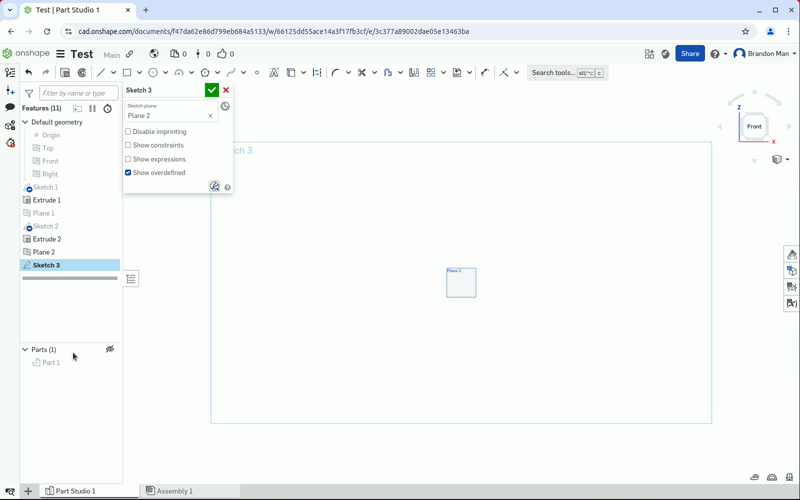
key(l)
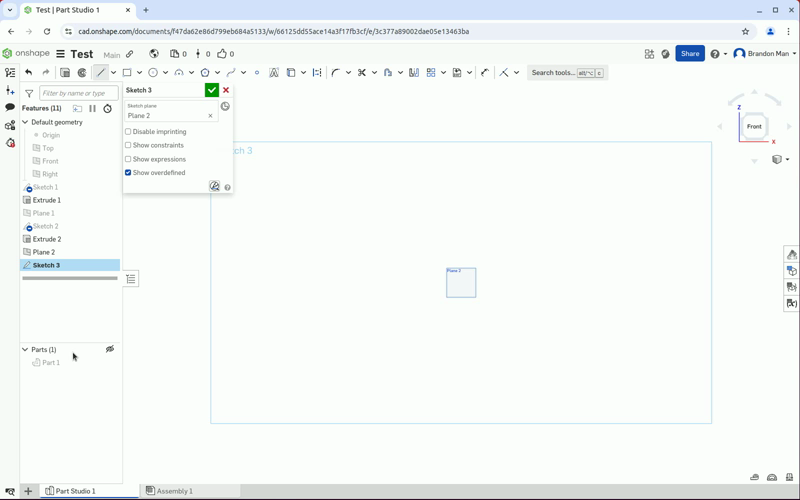
key_down(shift)
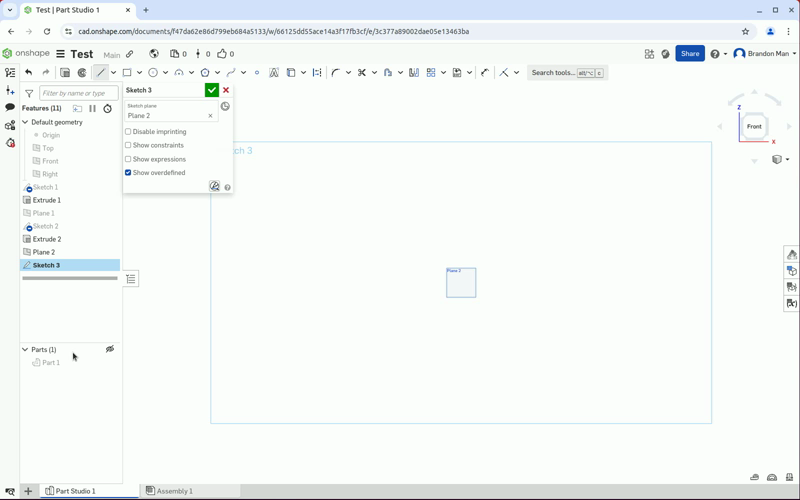
mouse_move(392, 260)
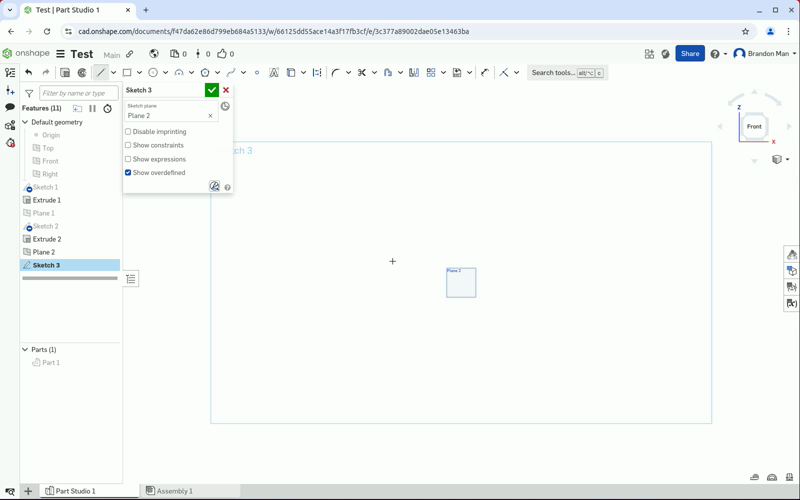
click(392, 260)
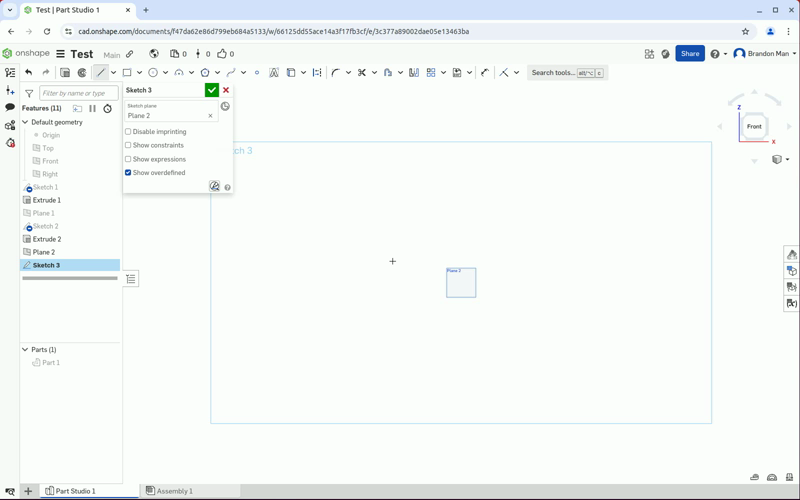
key_up(shift)
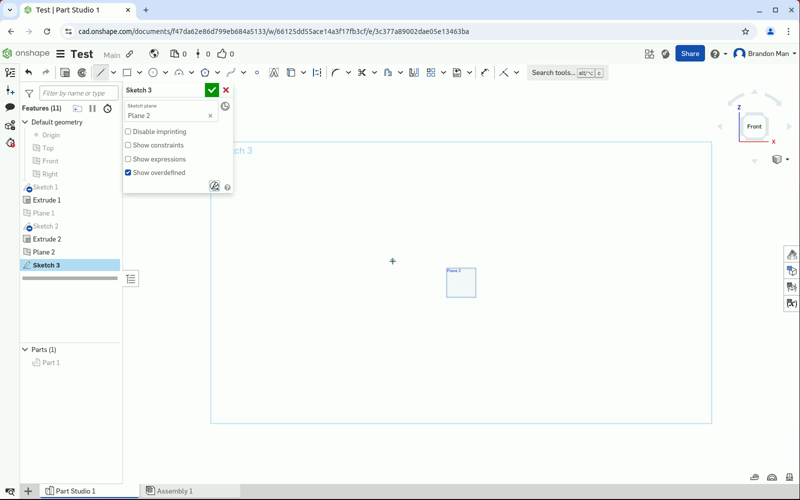
key_down(shift)
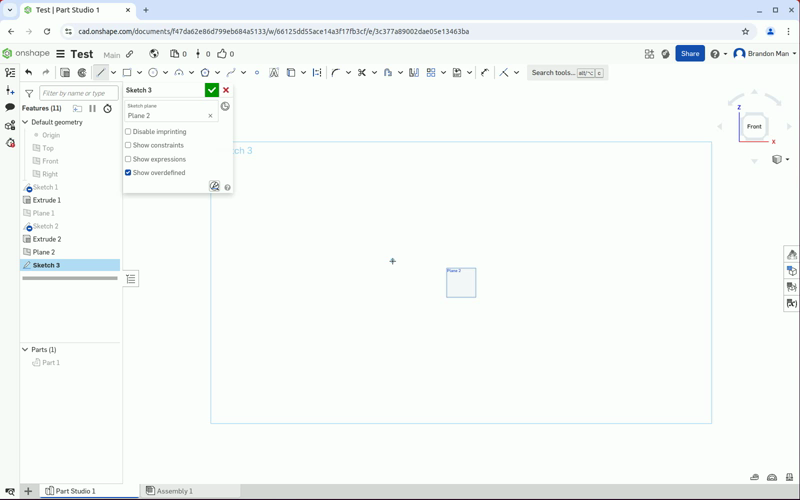
mouse_move(422, 260)
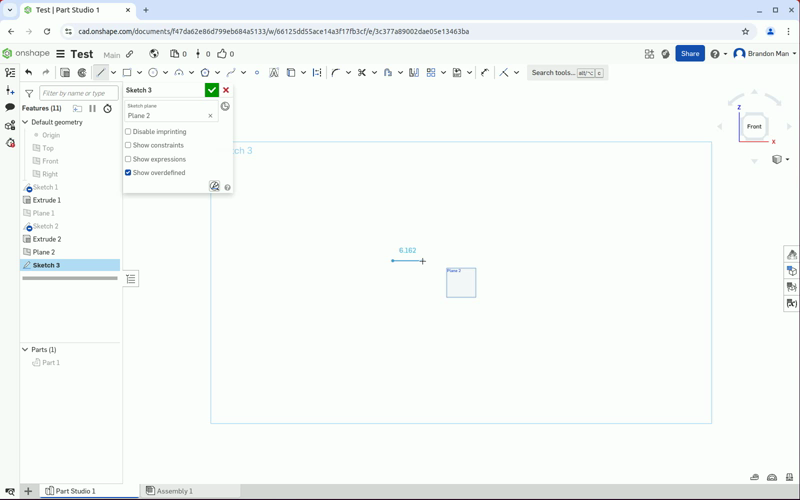
mouse_move(437, 260)
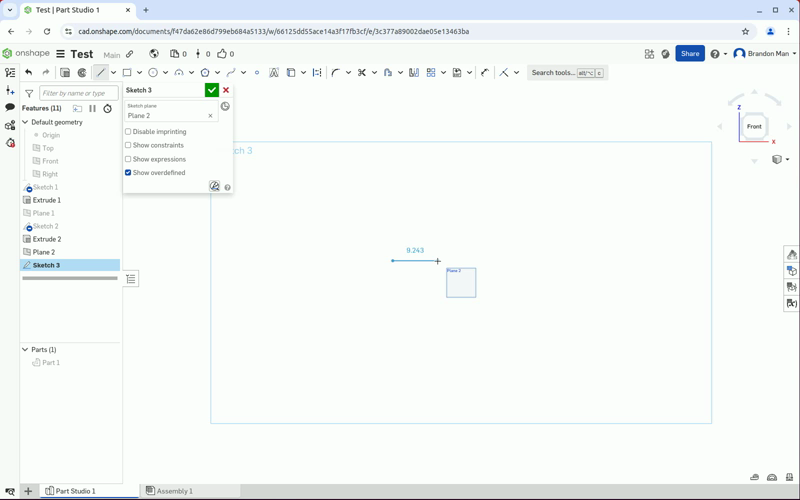
click(437, 260)
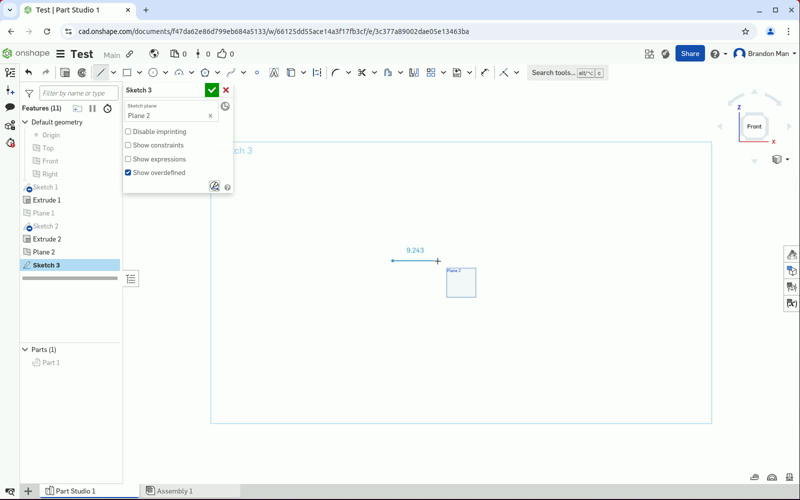
key_up(shift)
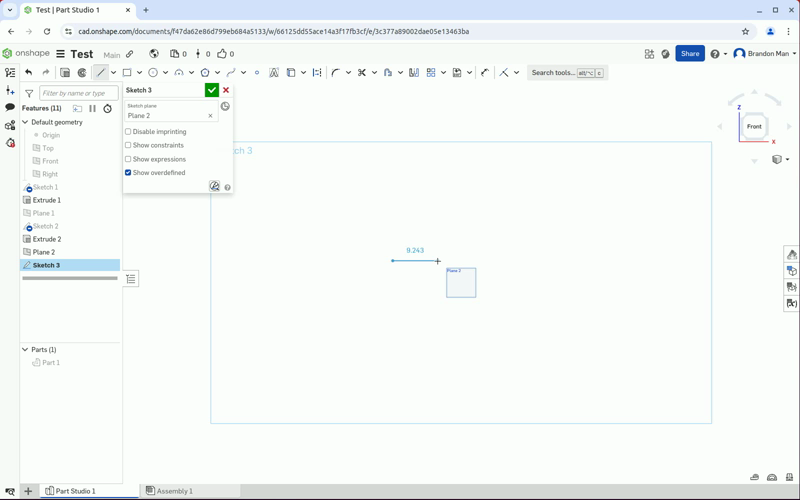
key_down(shift)
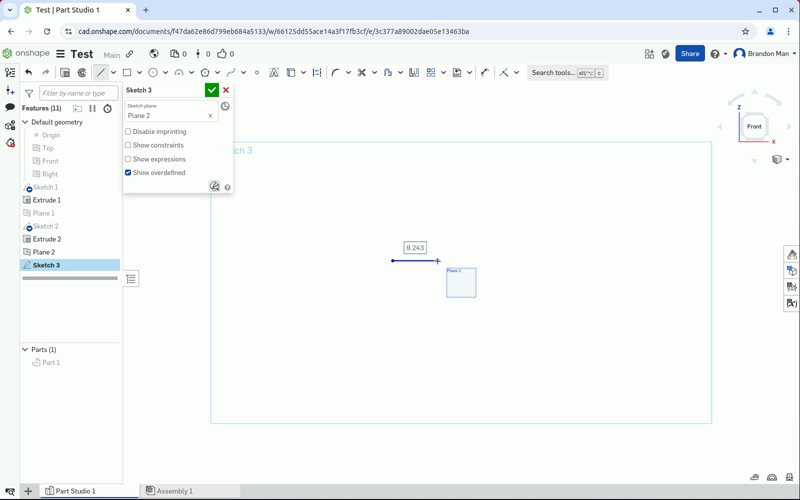
mouse_move(467, 260)
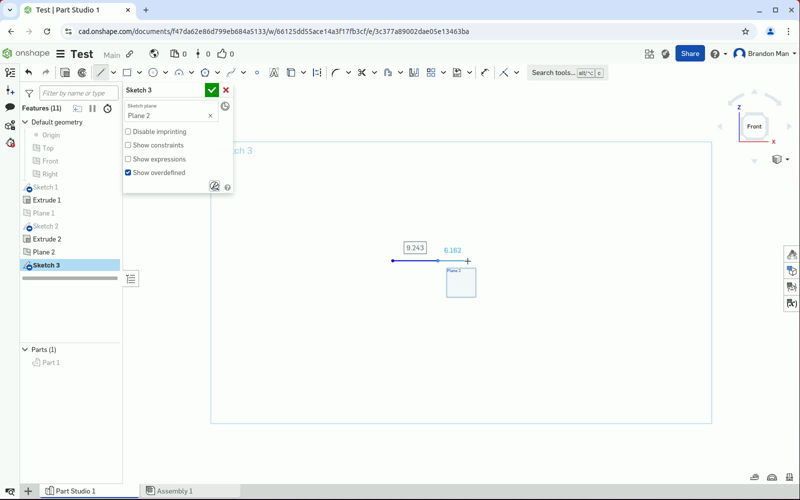
mouse_move(437, 215)
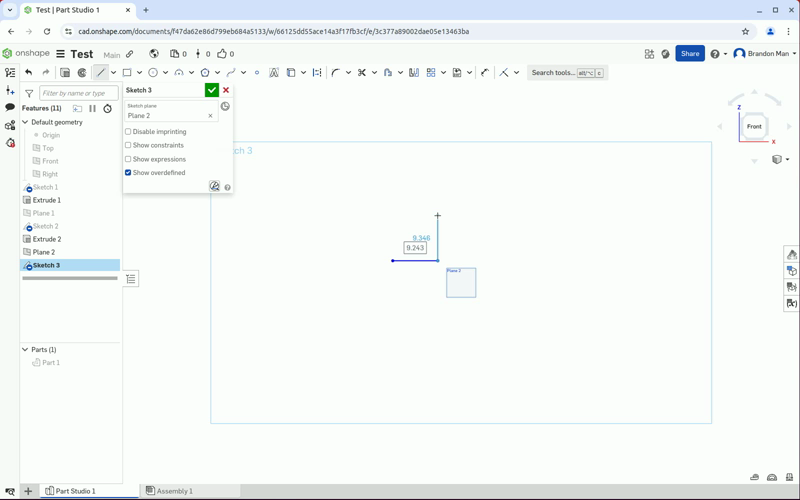
click(437, 215)
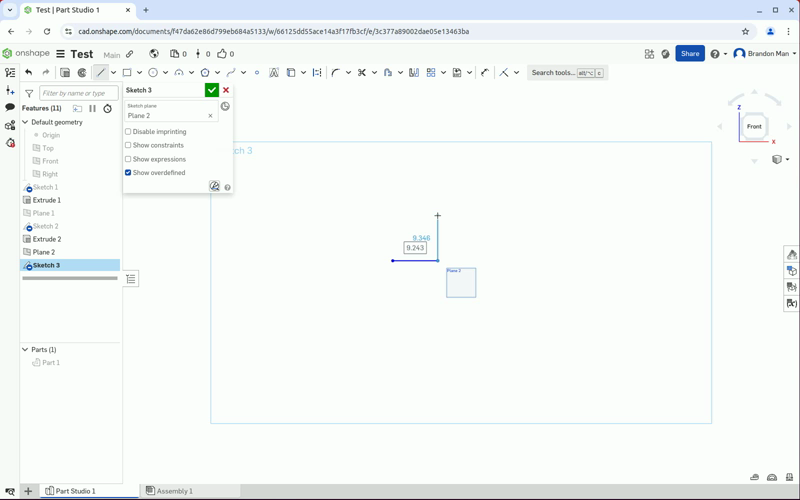
key_up(shift)
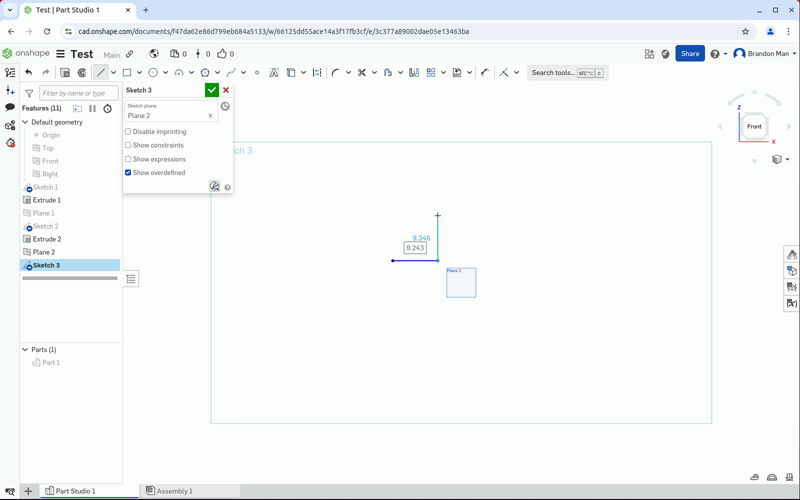
key_down(shift)
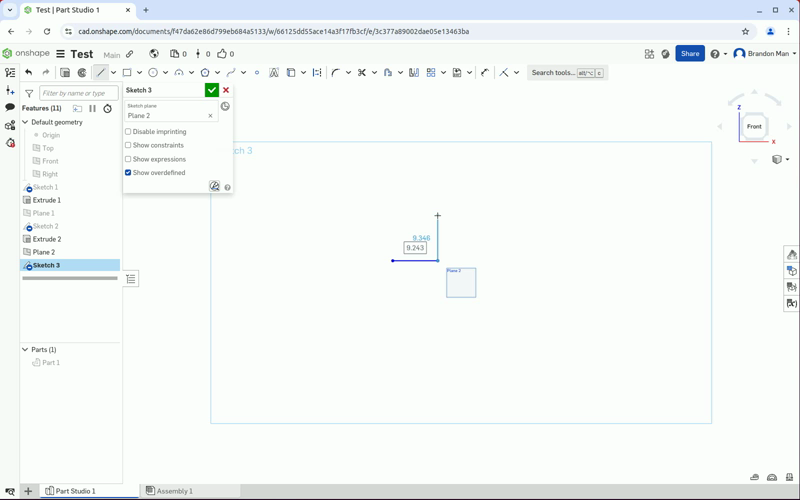
mouse_move(467, 215)
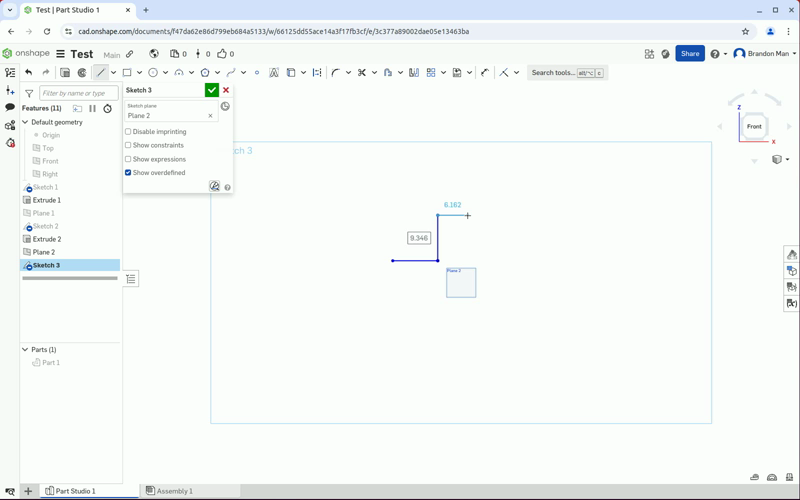
mouse_move(392, 215)
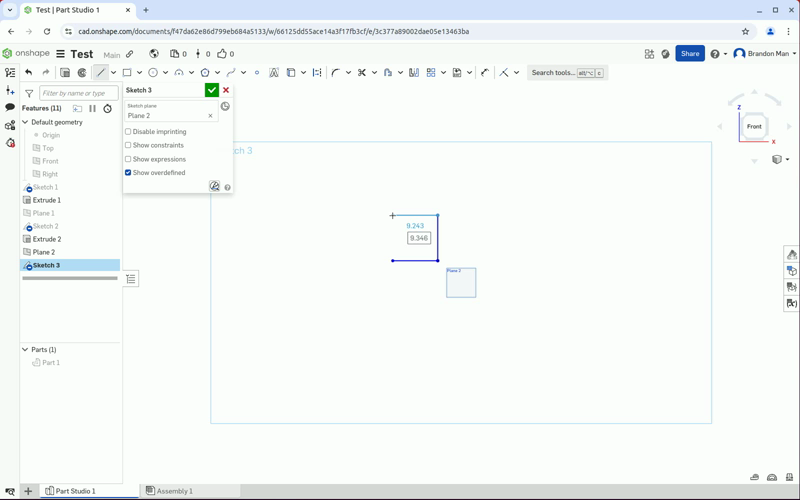
click(392, 215)
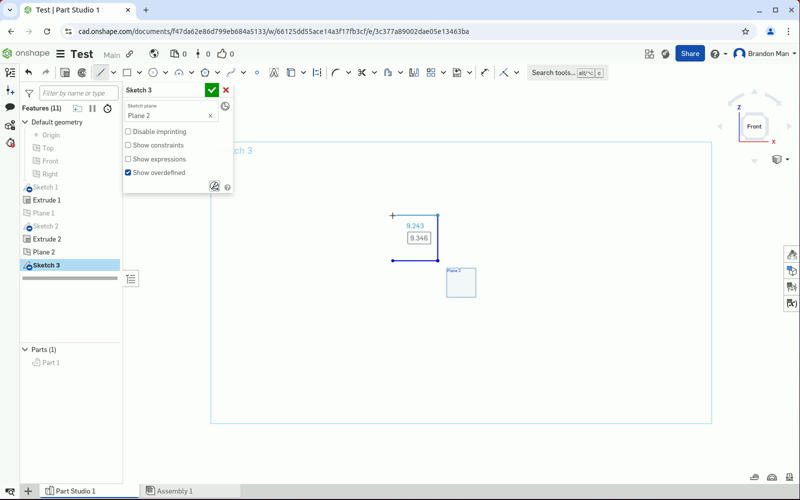
key_up(shift)
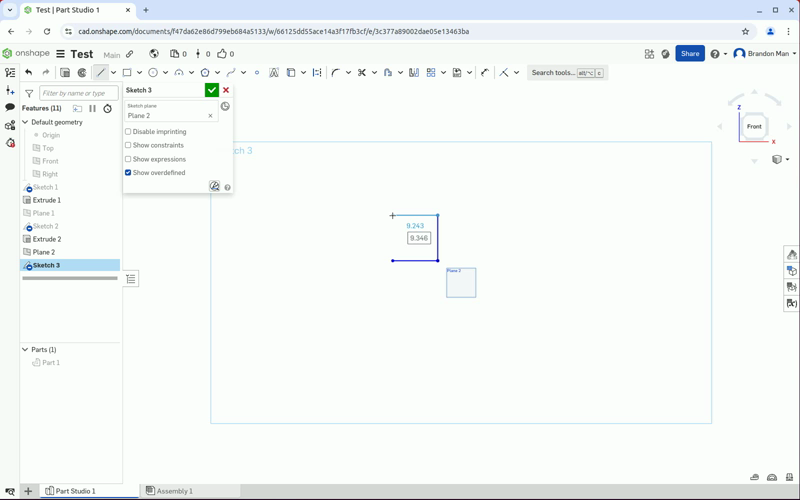
mouse_move(422, 215)
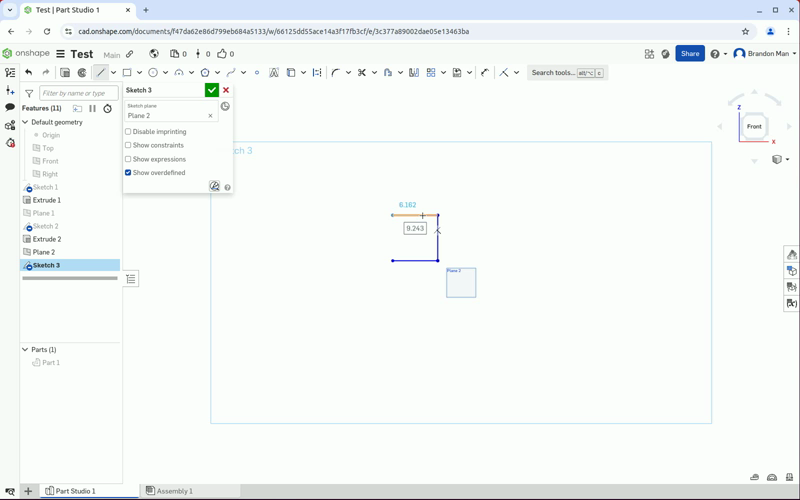
key_down(shift)
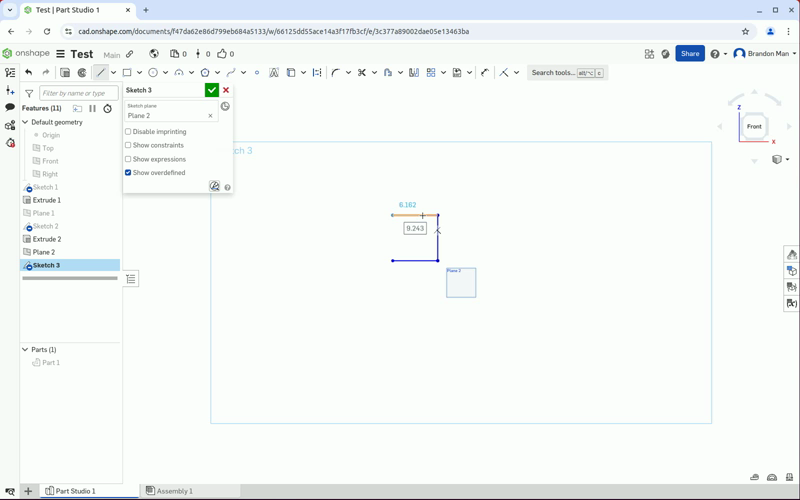
mouse_move(392, 260)
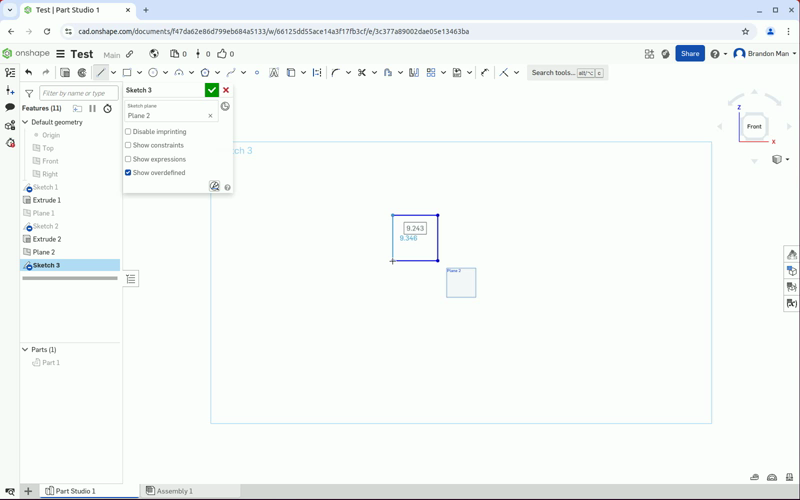
key_up(shift)
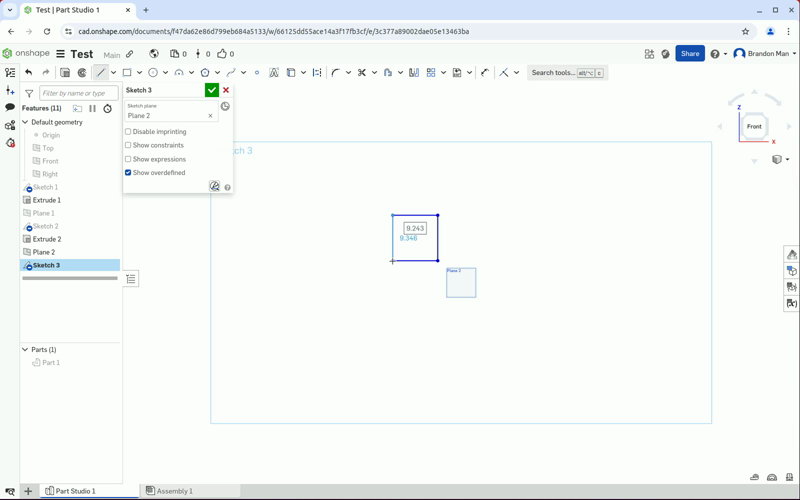
click(392, 260)
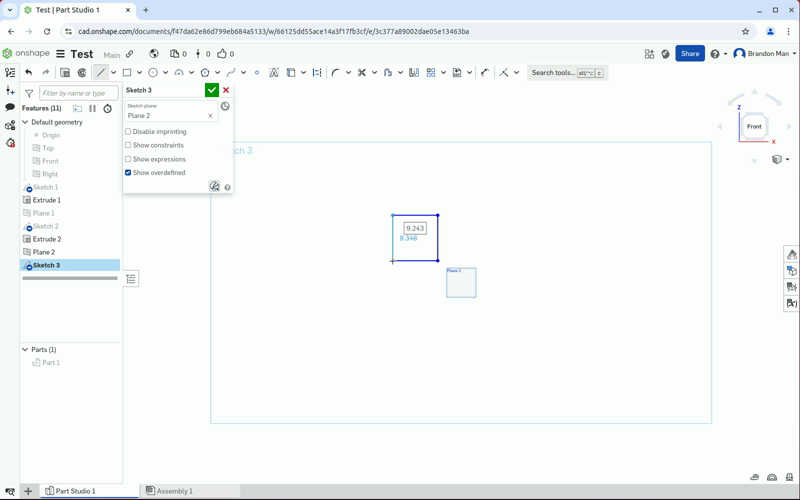
key(esc)
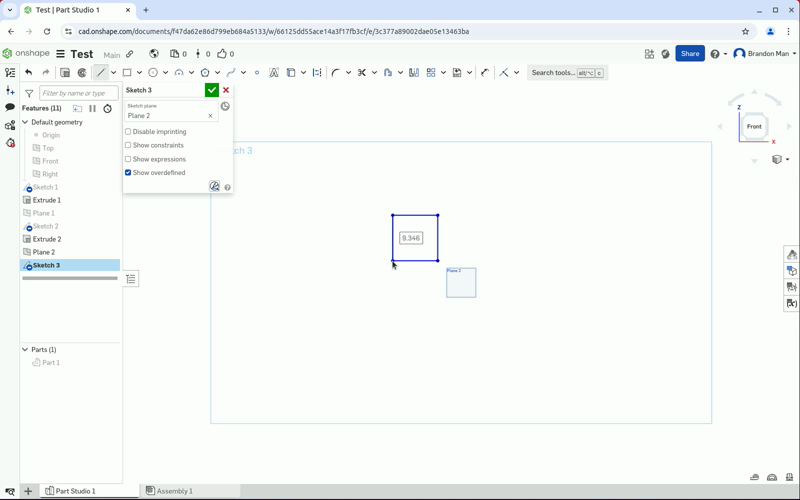
mouse_move(398, 224)
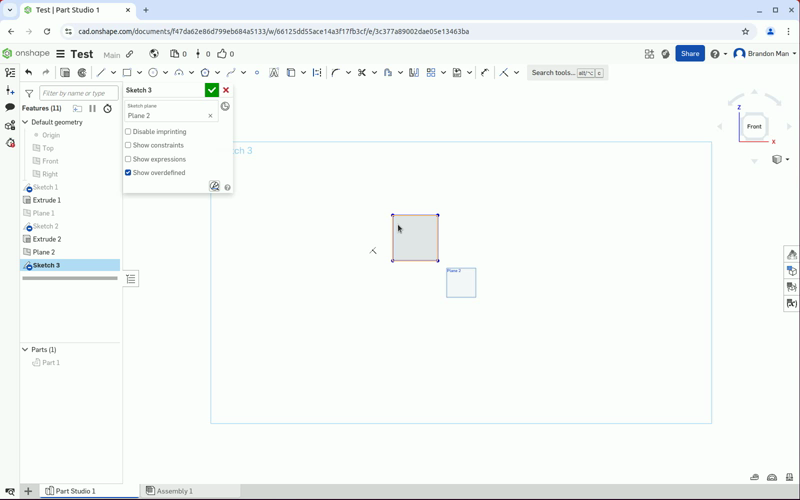
click(398, 224)
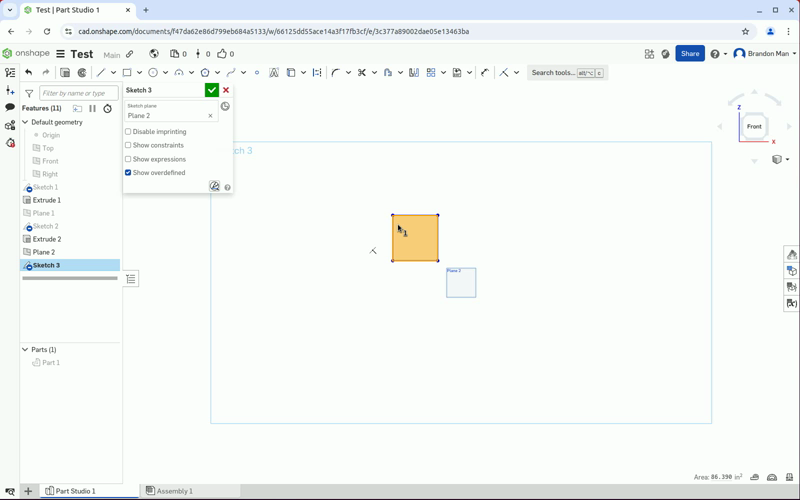
mouse_move(73, 352)
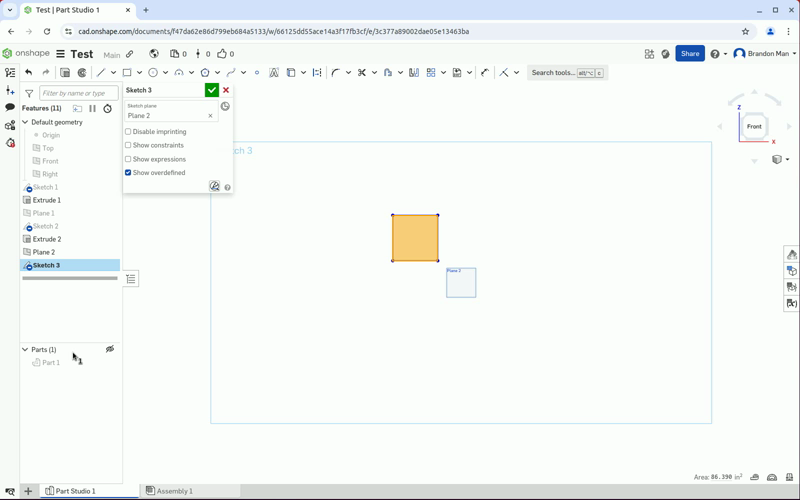
key(shift+y)
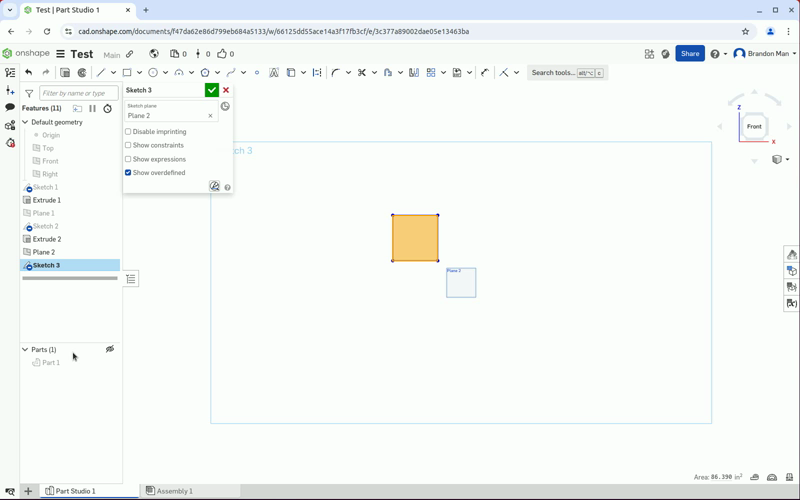
key(shift+e)
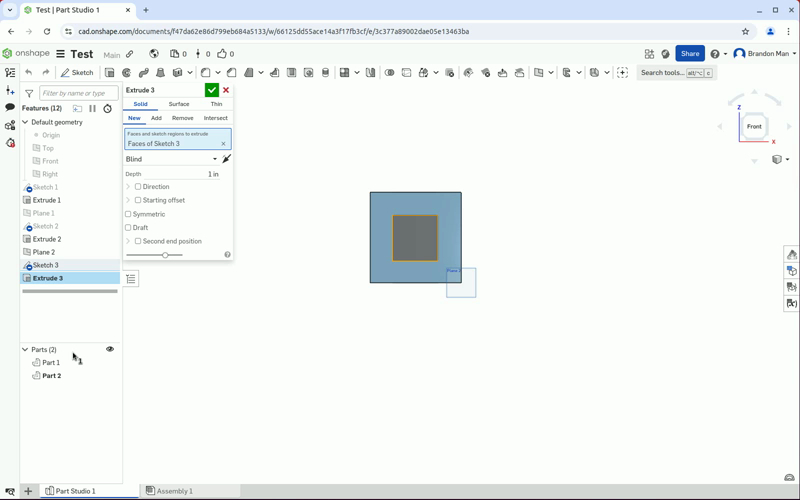
mouse_move(143, 106)
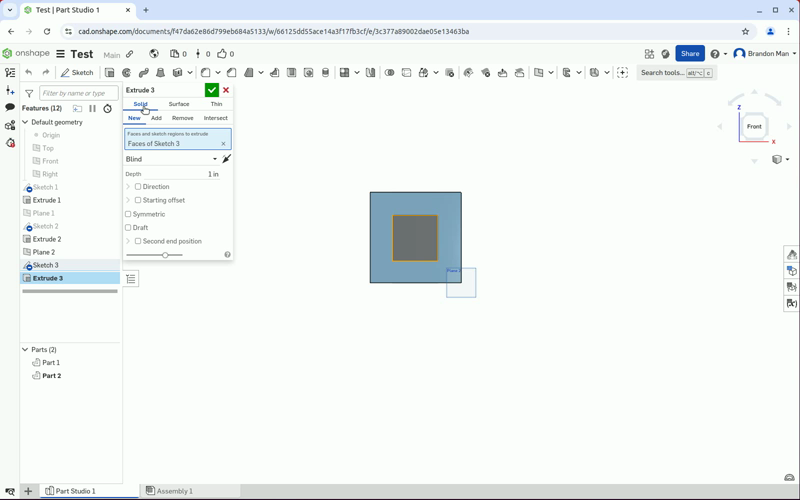
click(143, 106)
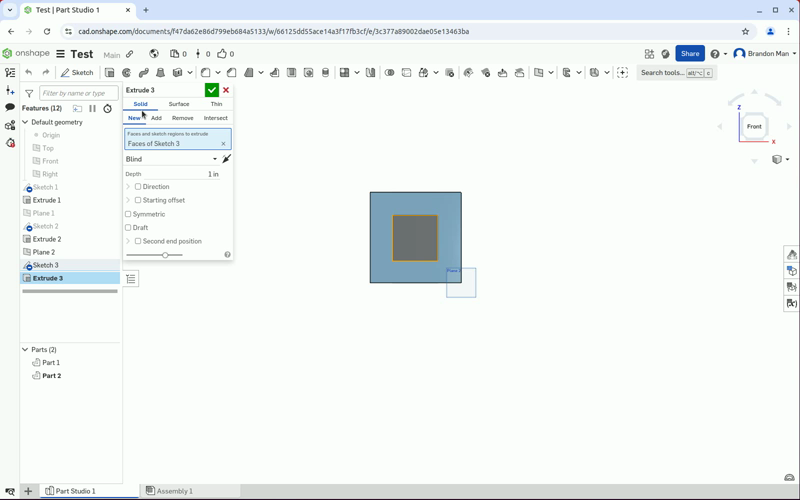
mouse_move(137, 120)
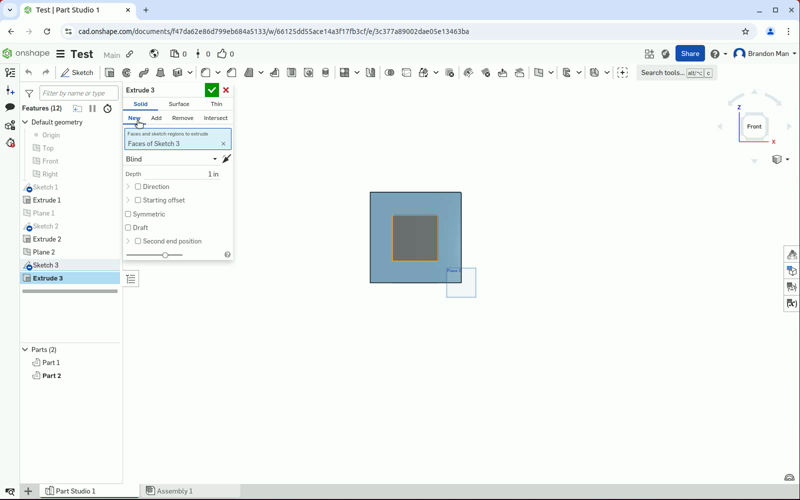
click(137, 120)
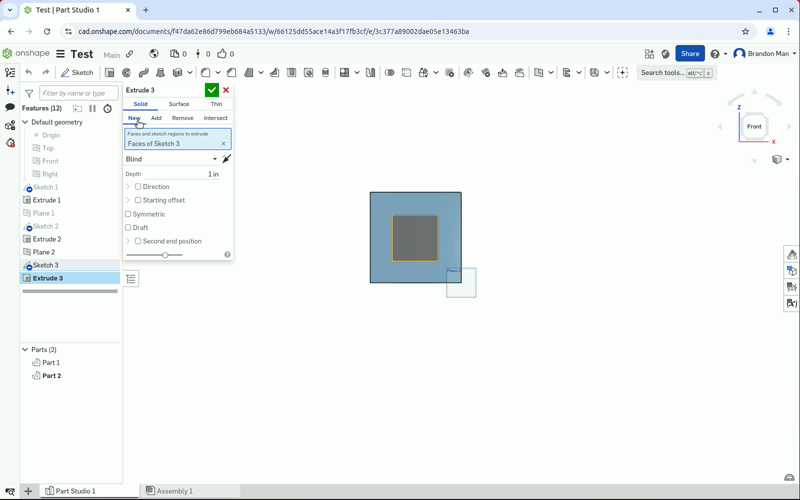
key(tab, 4)
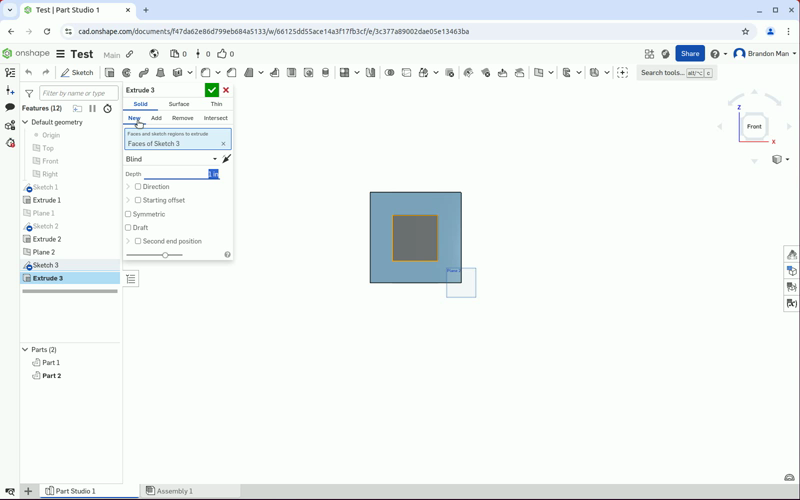
text(4.574)
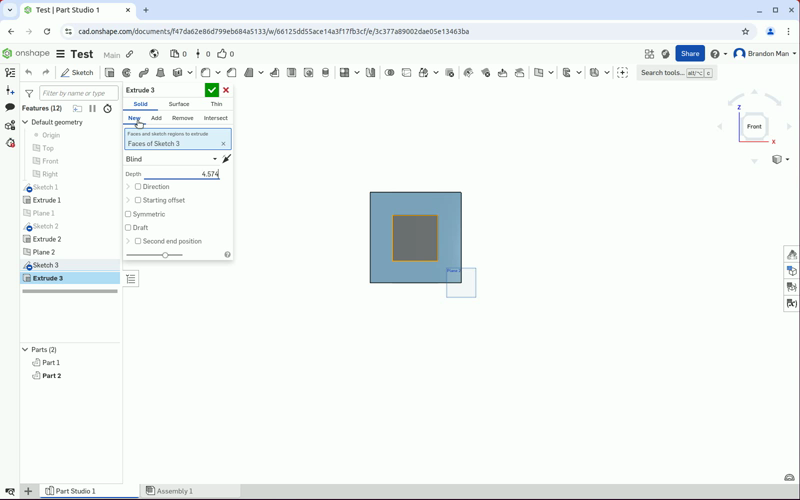
key(enter)
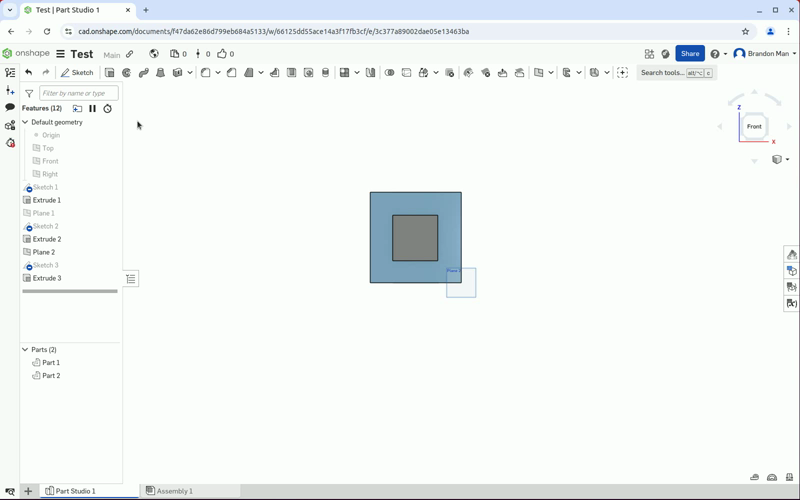
key(shift+h)
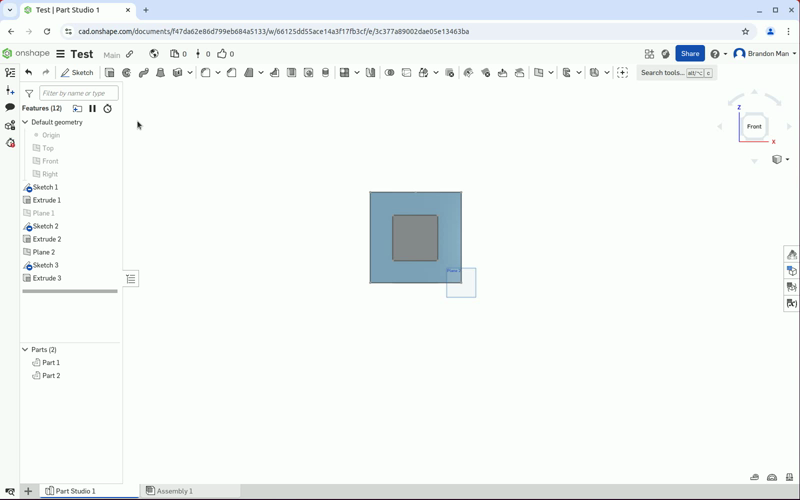
key(shift+h)
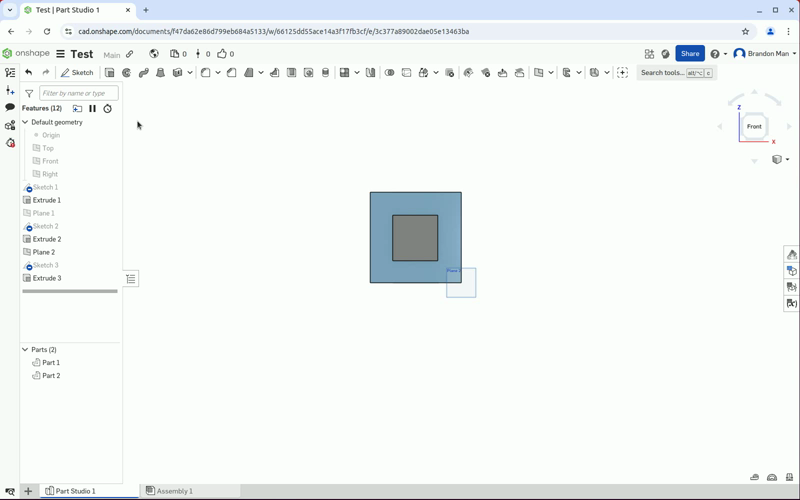
mouse_move(73, 189)
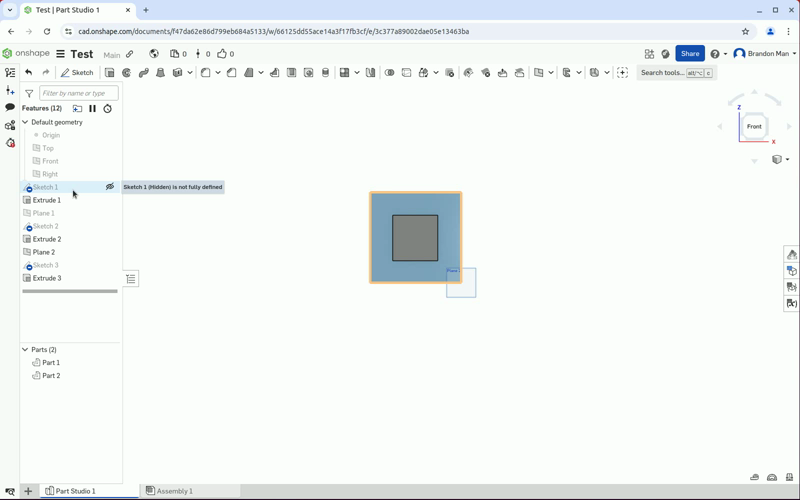
click(73, 189)
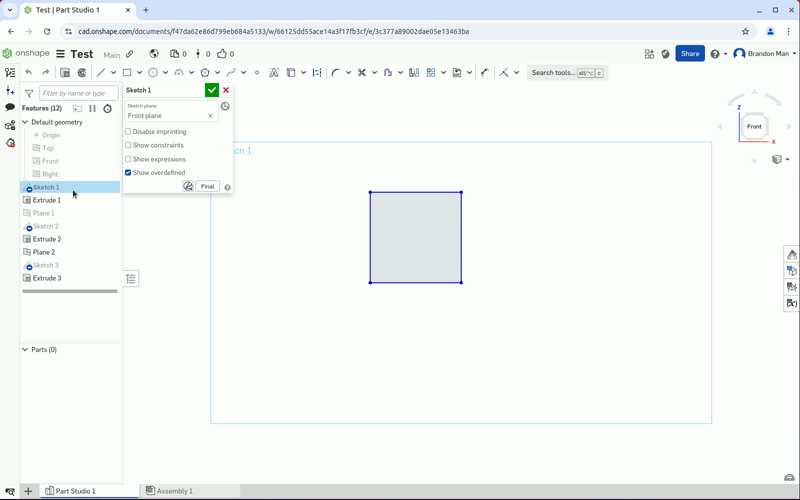
mouse_move(229, 92)
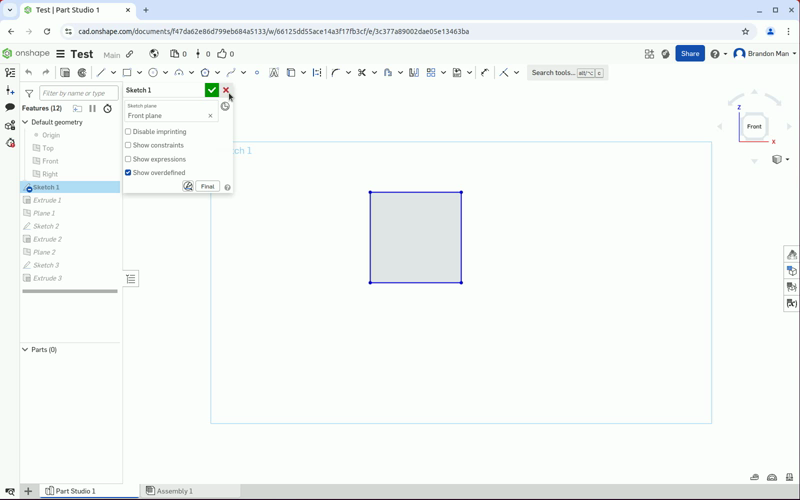
click(229, 92)
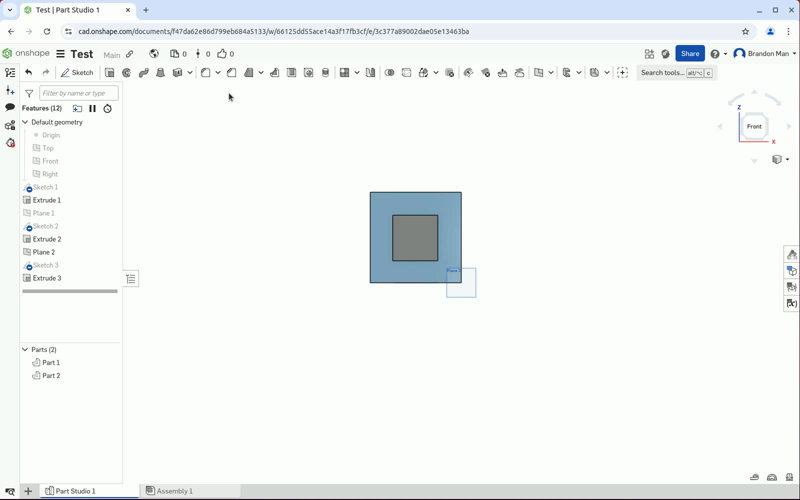
mouse_move(73, 352)
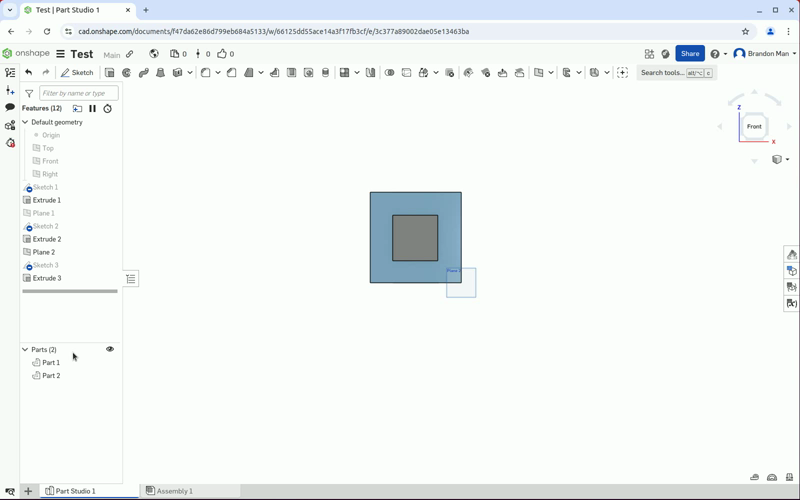
key(y)
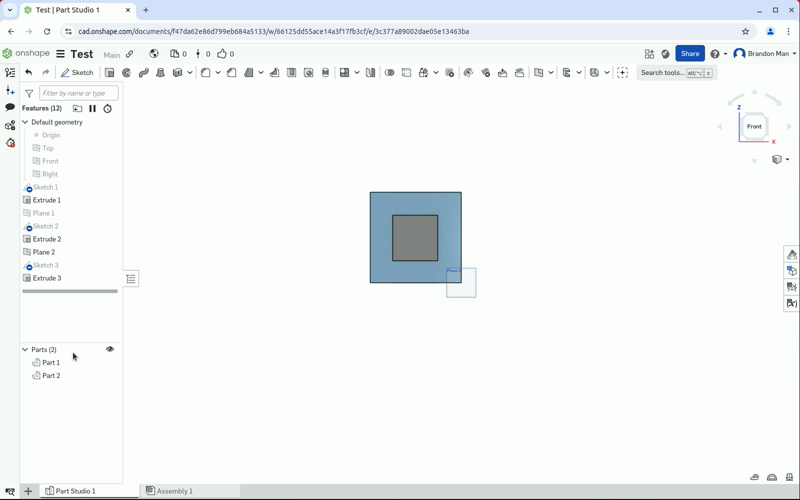
key(shift+p)
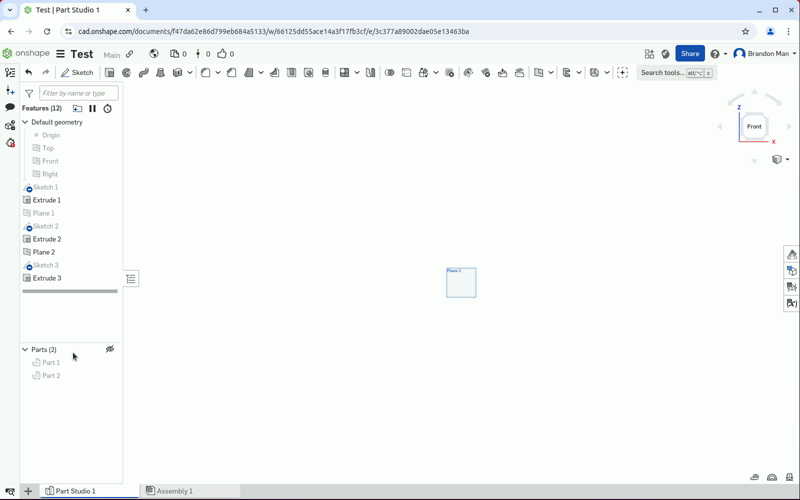
key(space)
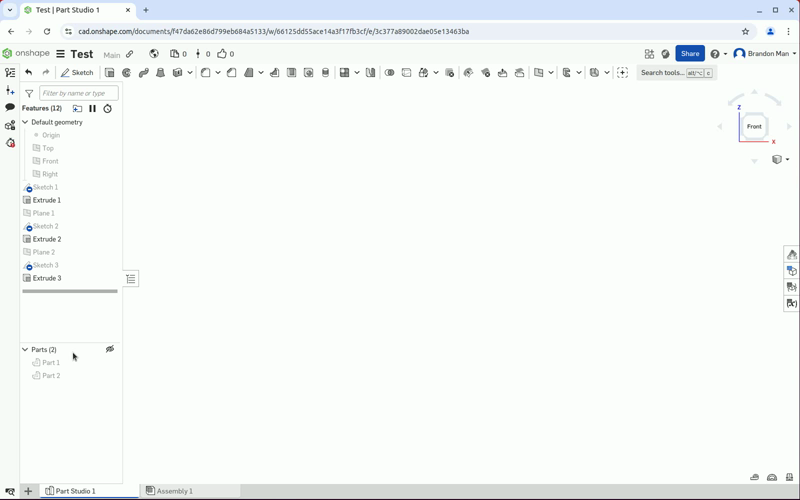
key_down(shift)
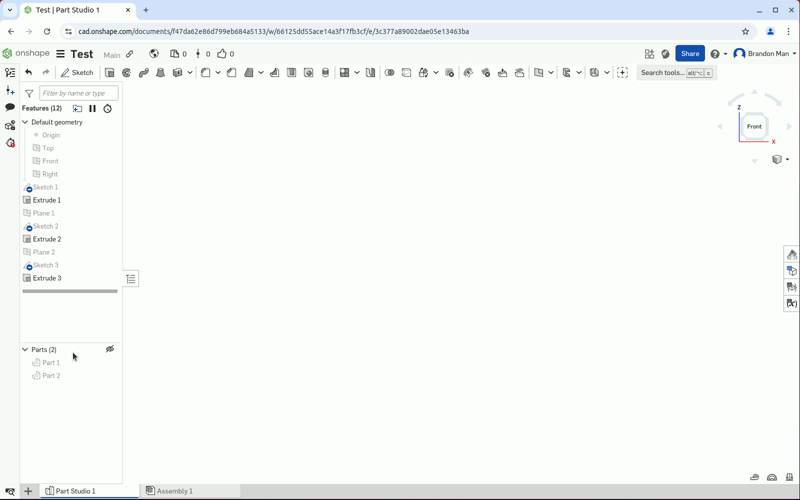
key(left)
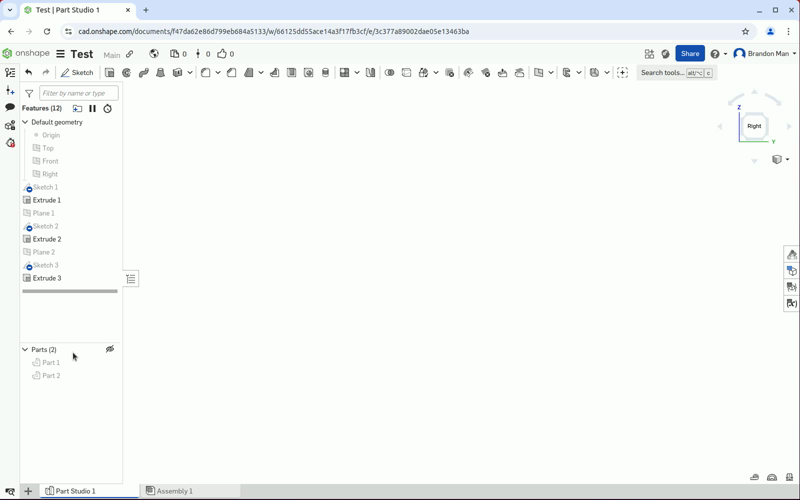
key_up(shift)
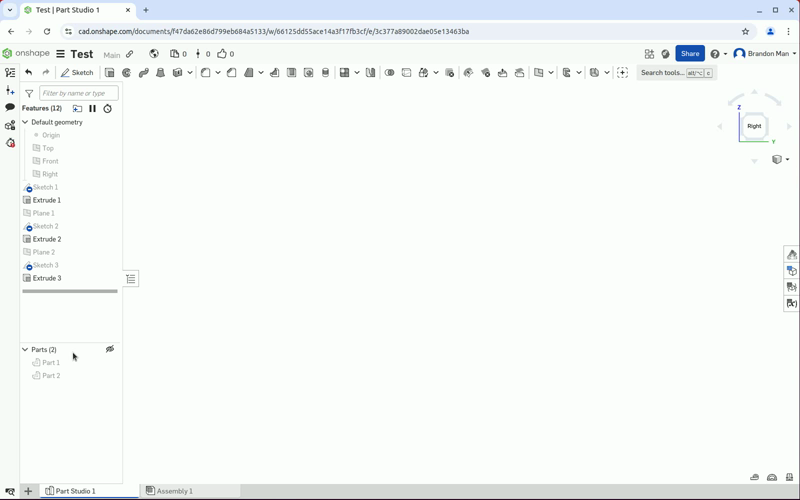
mouse_move(73, 352)
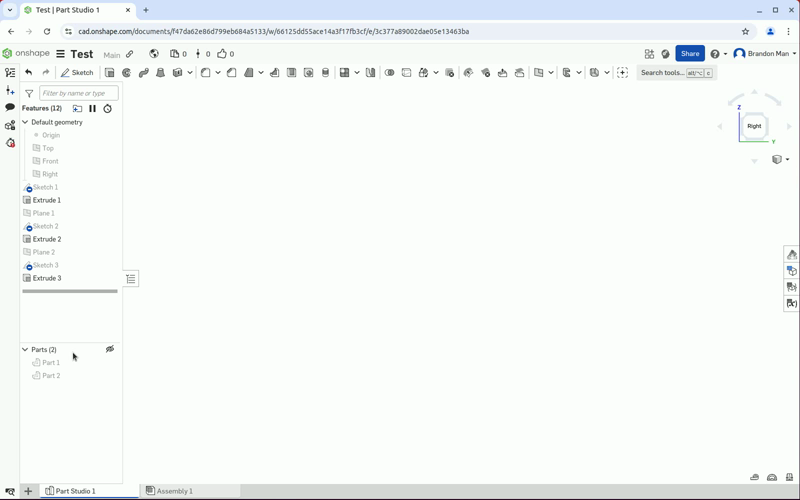
key(shift+y)
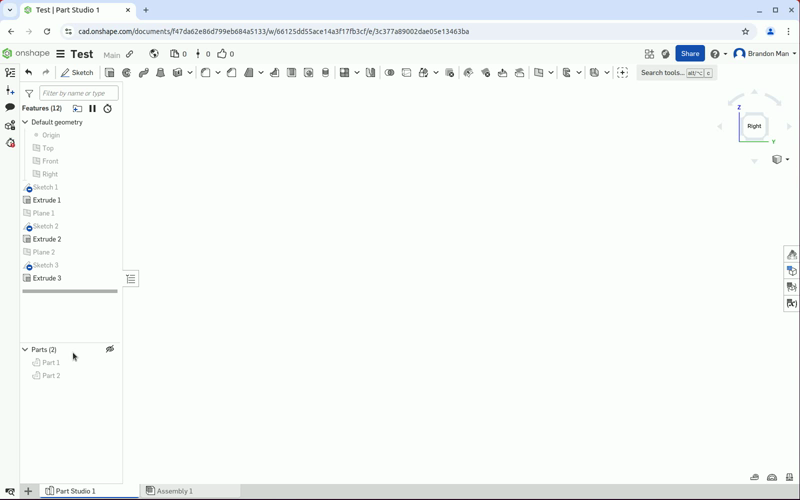
key(shift+s)
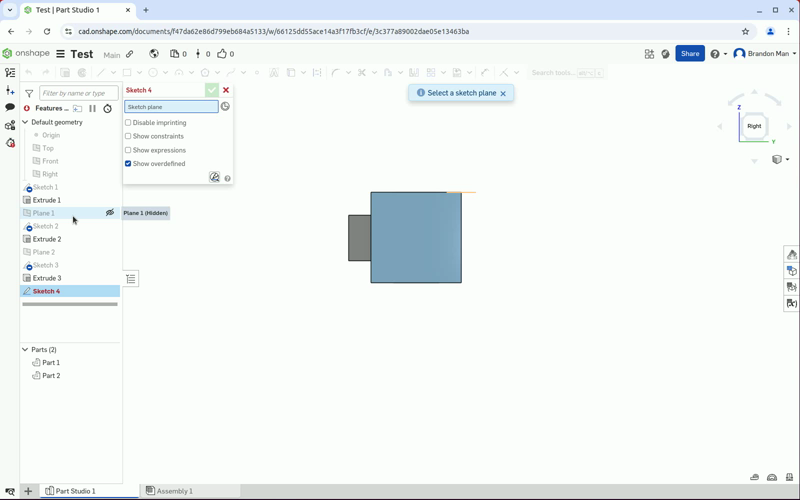
scroll(3)
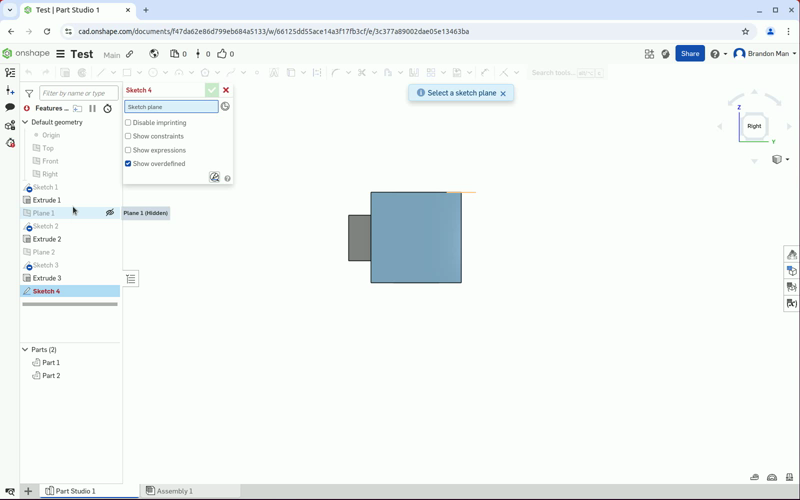
mouse_move(73, 176)
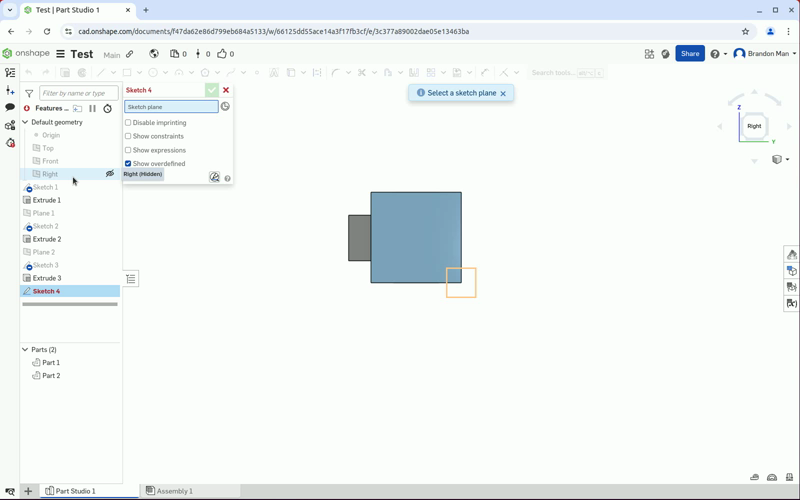
click(73, 176)
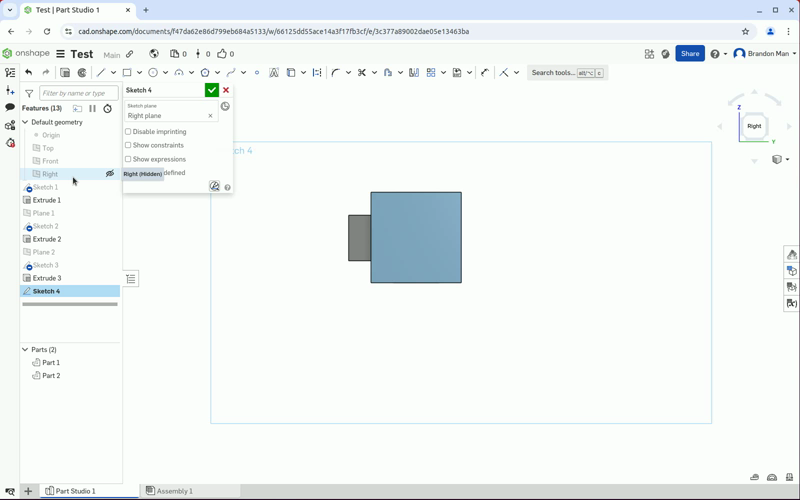
mouse_move(73, 352)
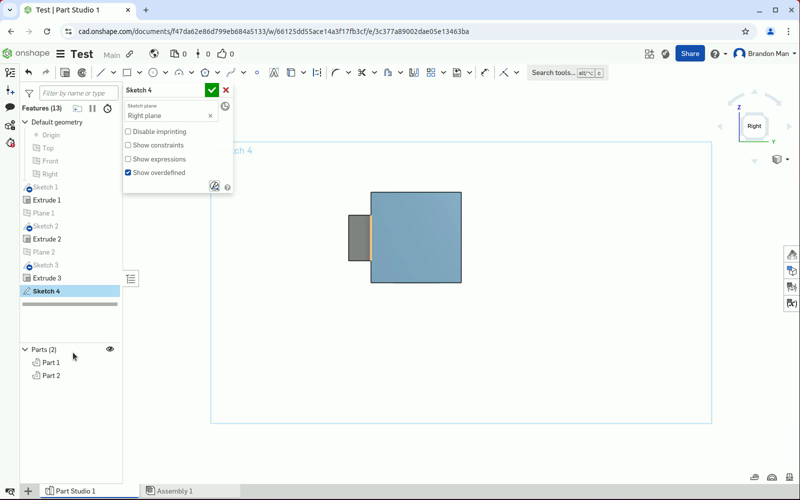
key(y)
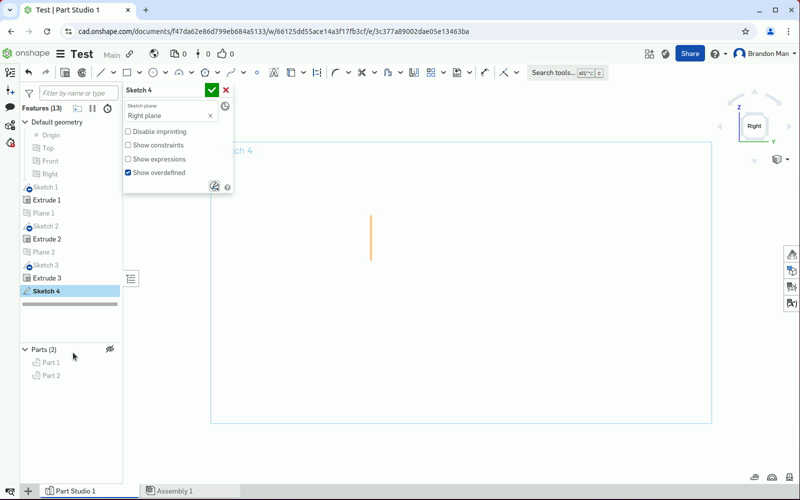
key(c)
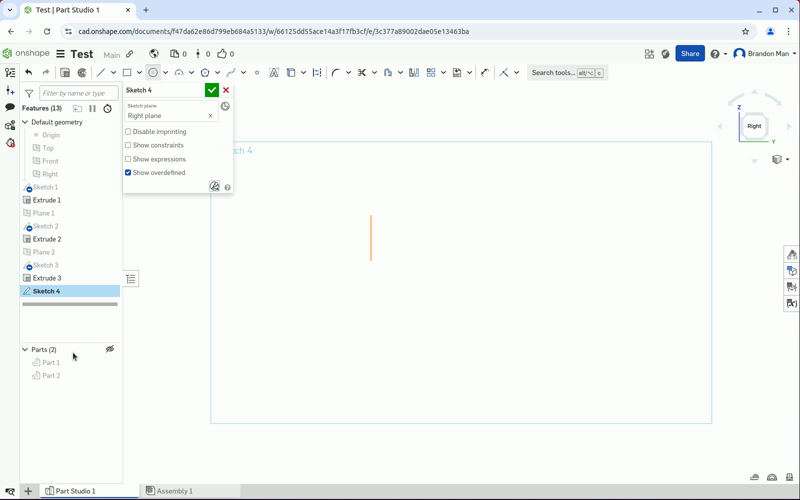
key_down(shift)
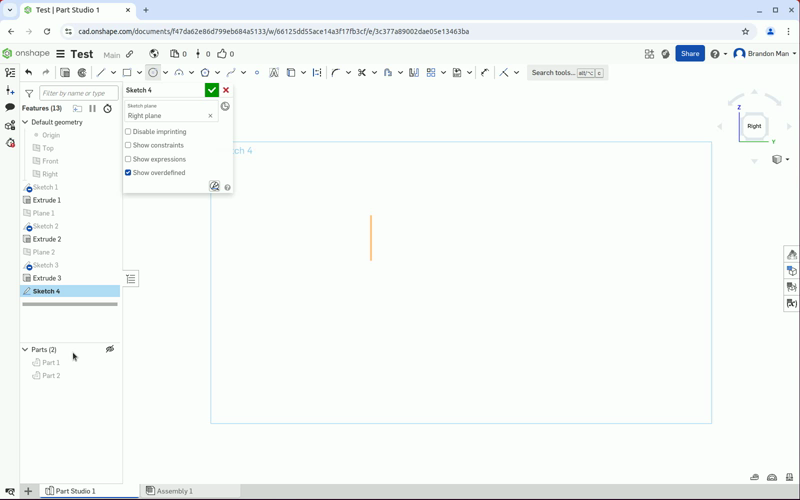
mouse_move(415, 238)
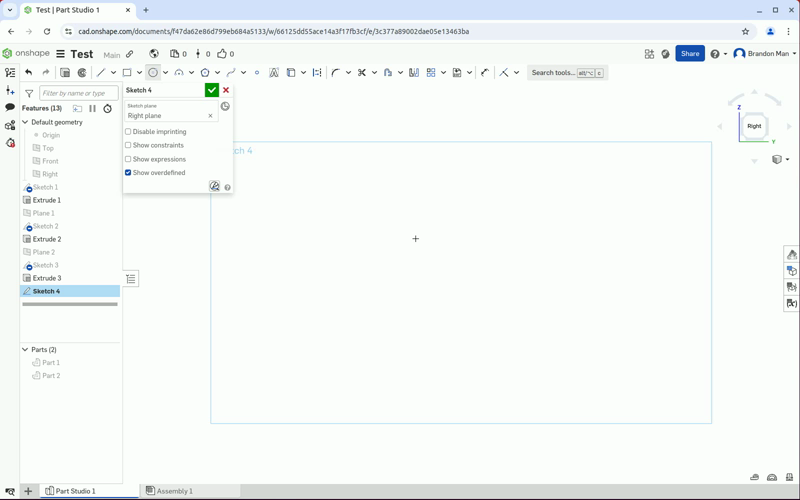
click(415, 238)
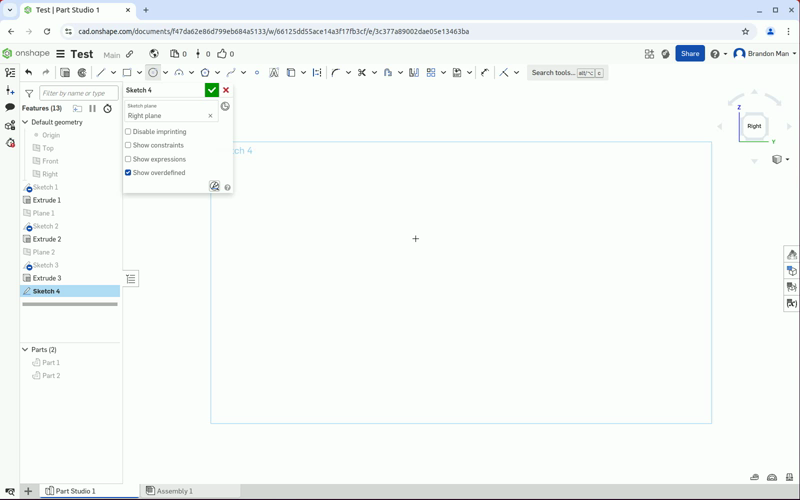
key_up(shift)
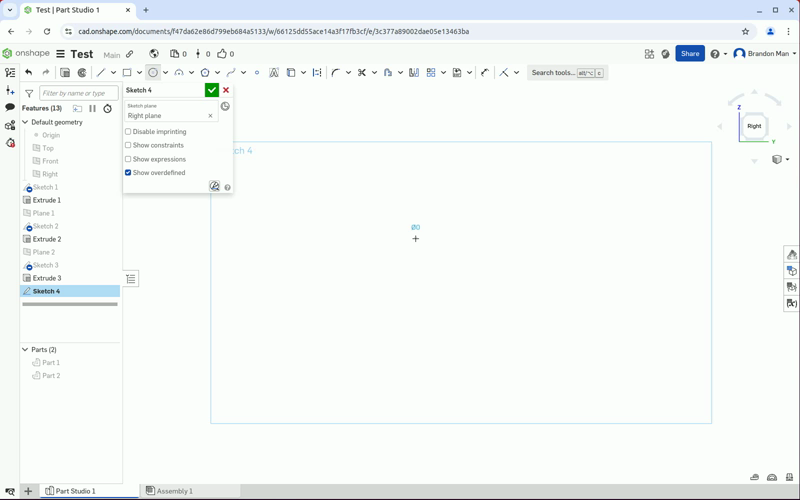
mouse_move(438, 238)
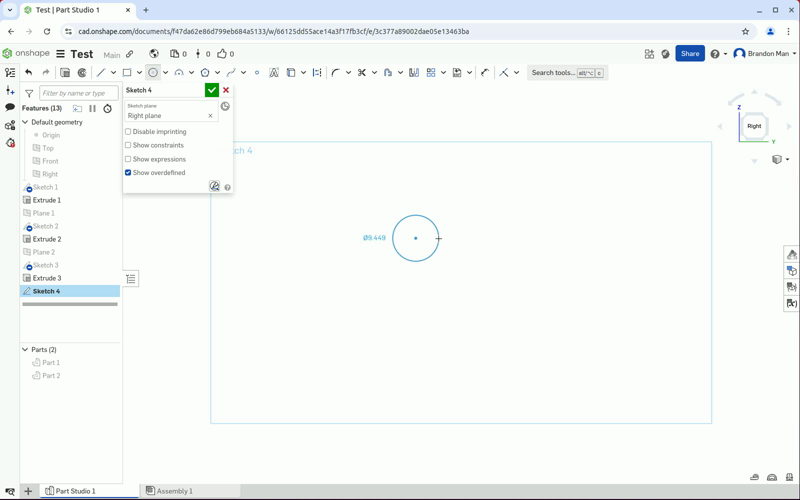
click(438, 238)
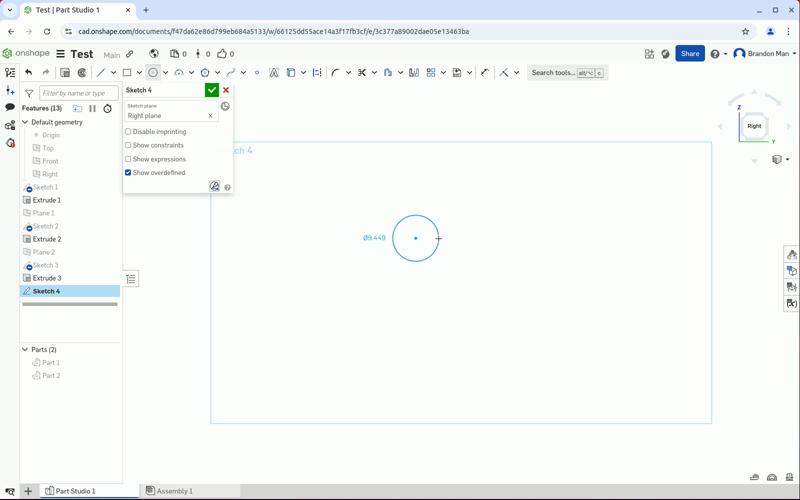
key(esc)
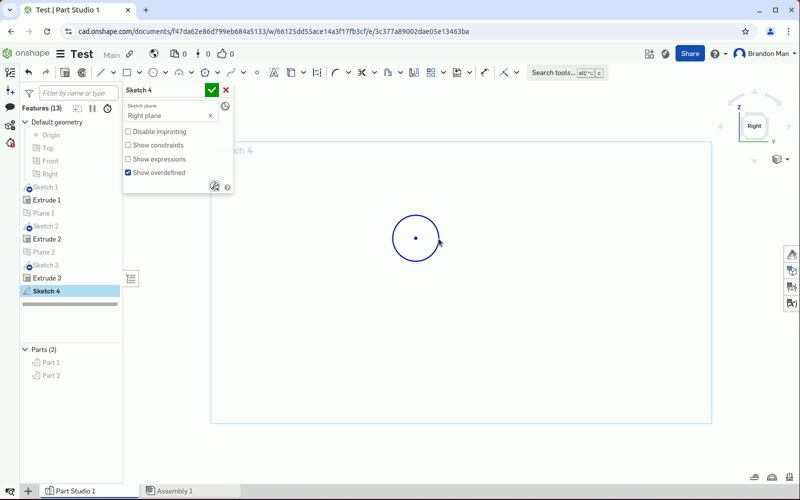
mouse_move(415, 220)
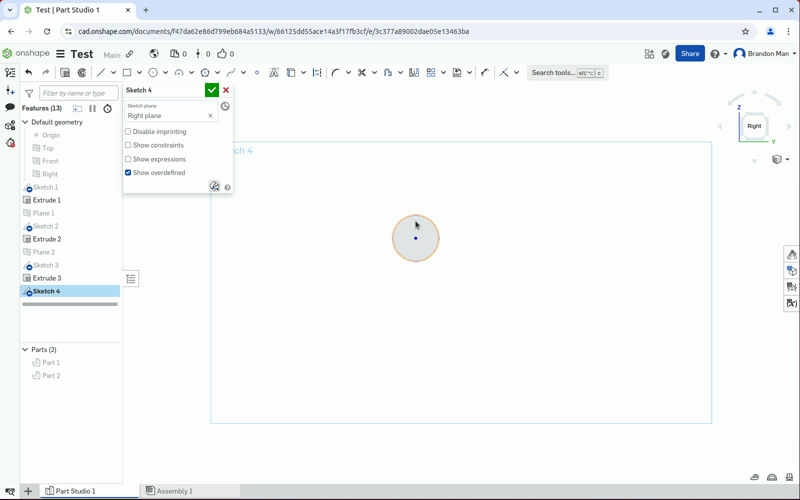
scroll(6)
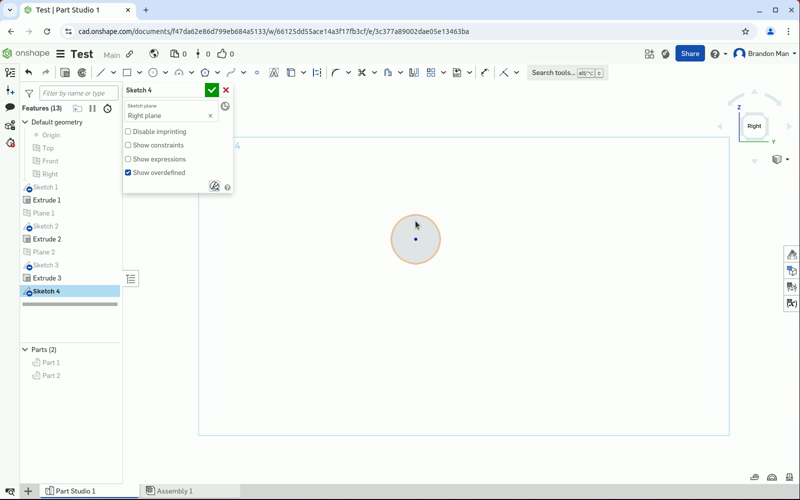
scroll(6)
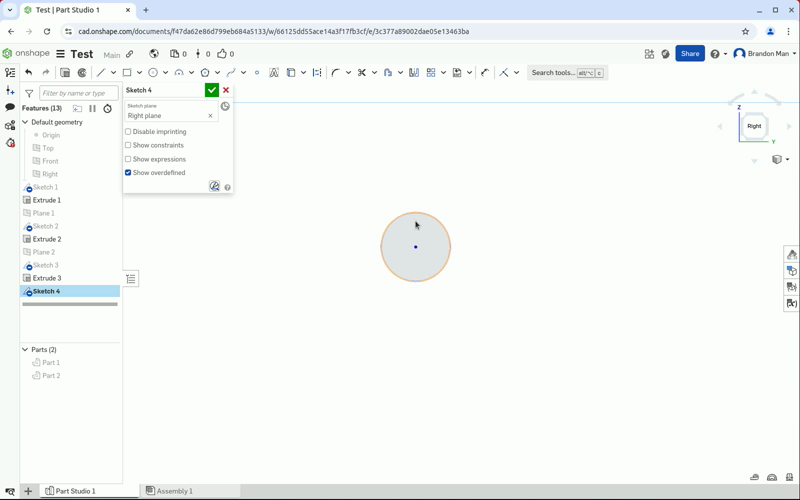
scroll(6)
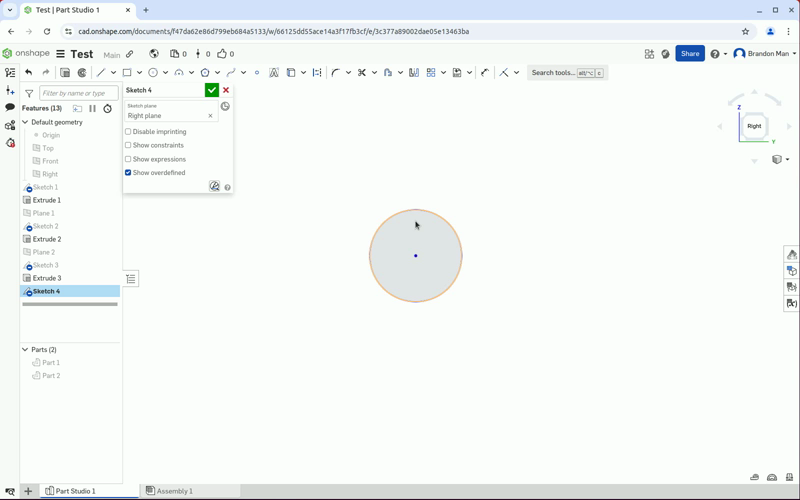
scroll(6)
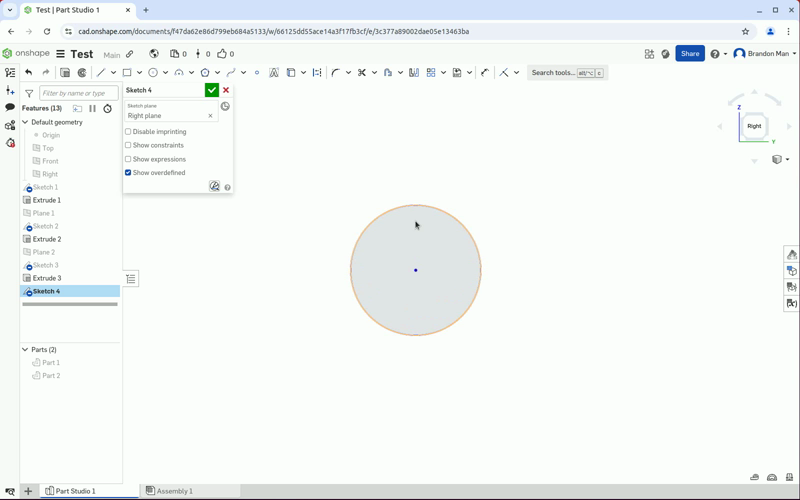
scroll(6)
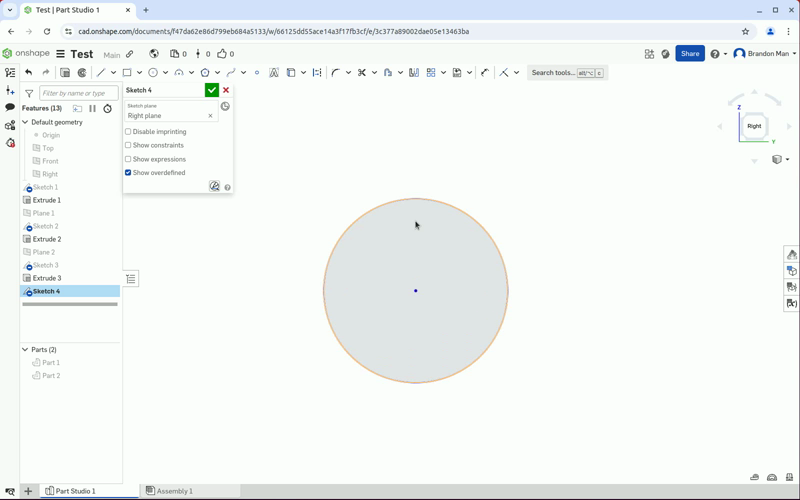
scroll(6)
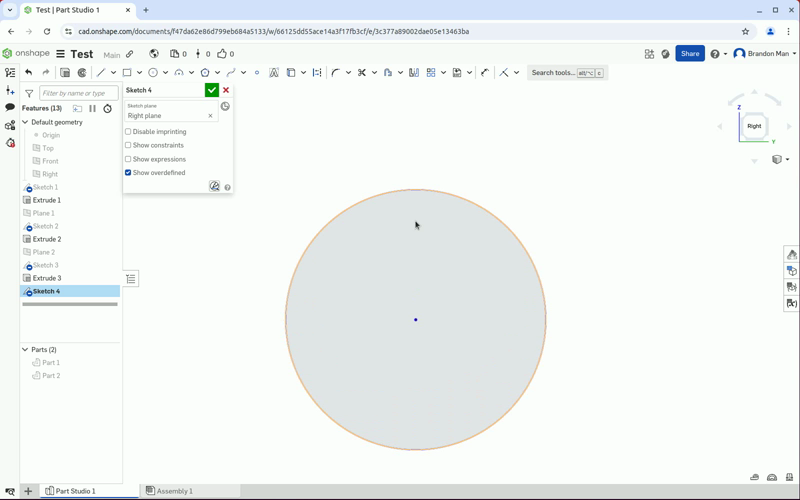
scroll(6)
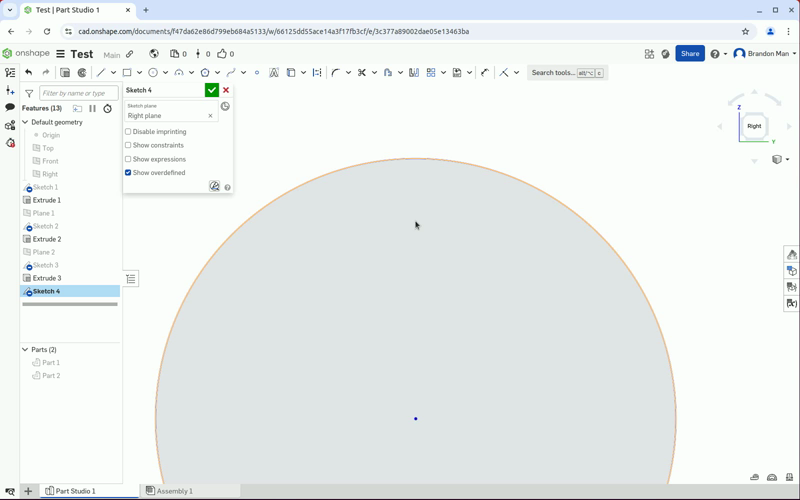
click(415, 220)
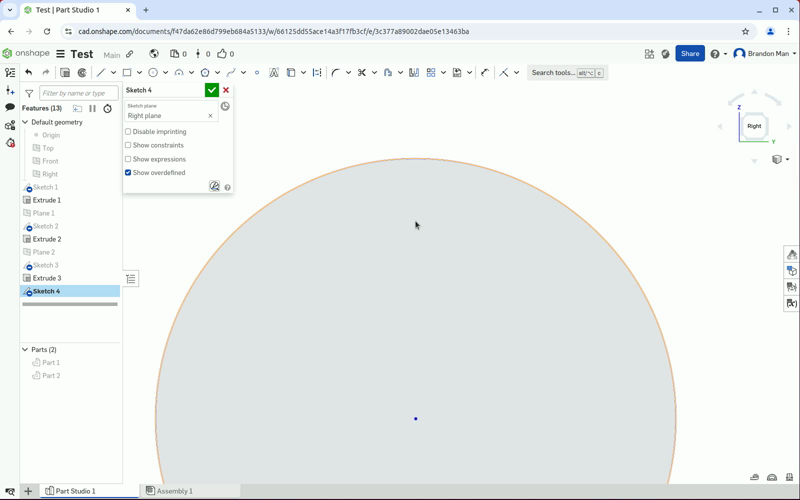
scroll(-6)
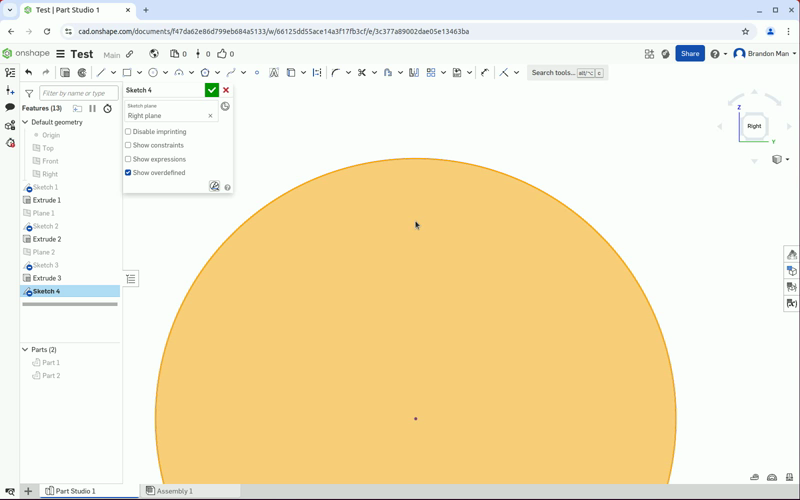
scroll(-6)
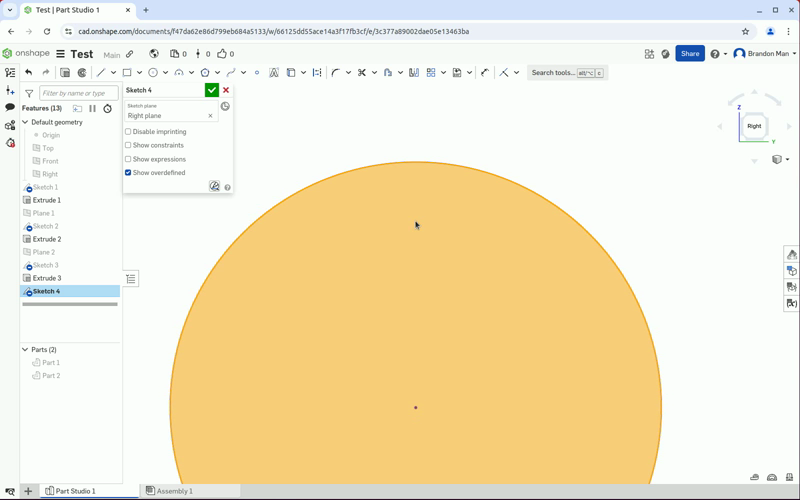
scroll(-6)
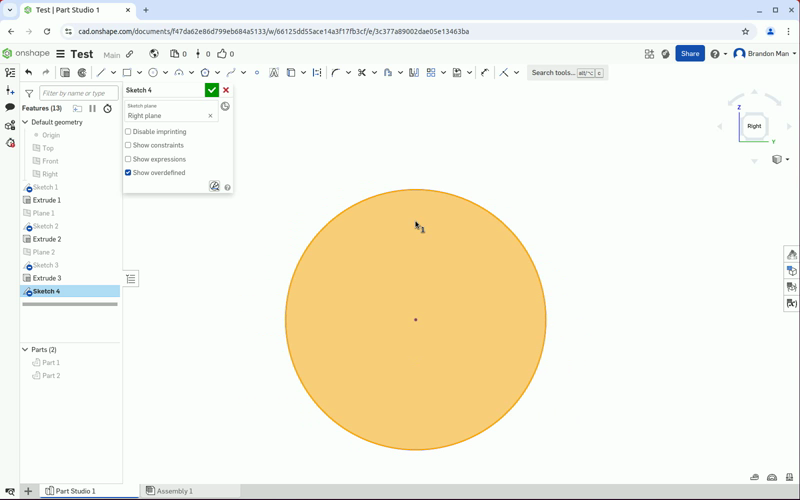
scroll(-6)
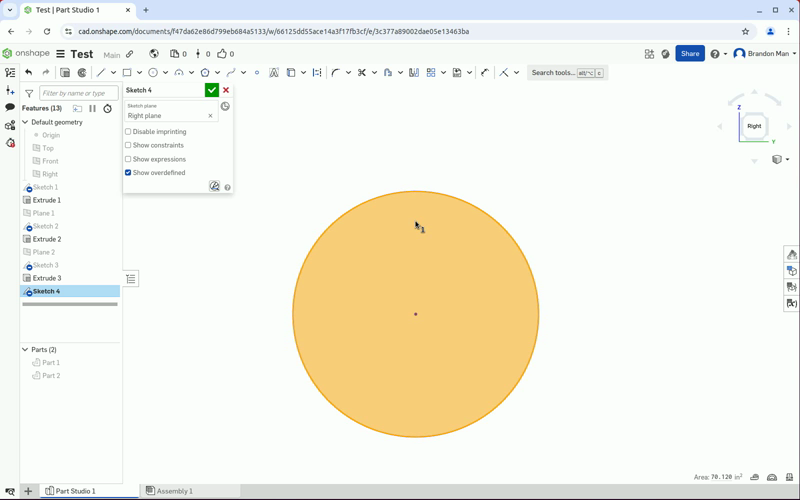
scroll(-6)
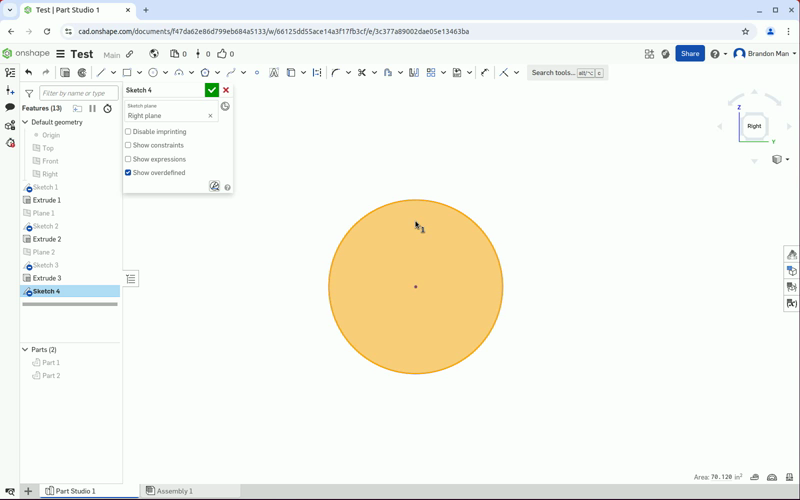
scroll(-6)
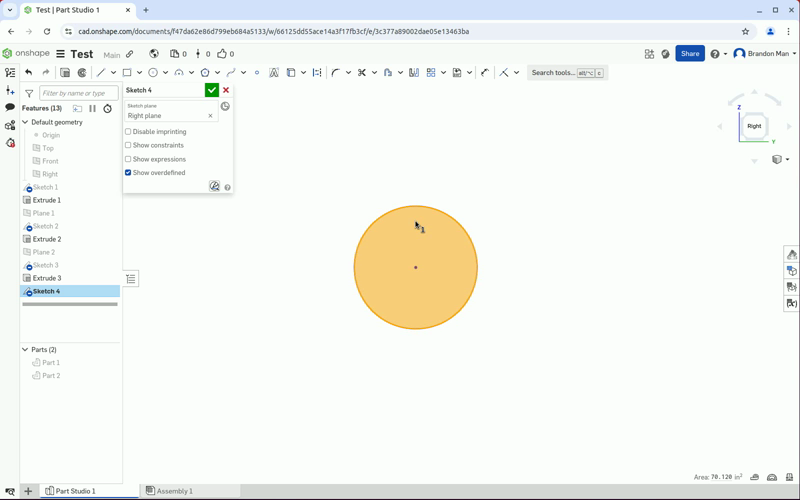
scroll(-6)
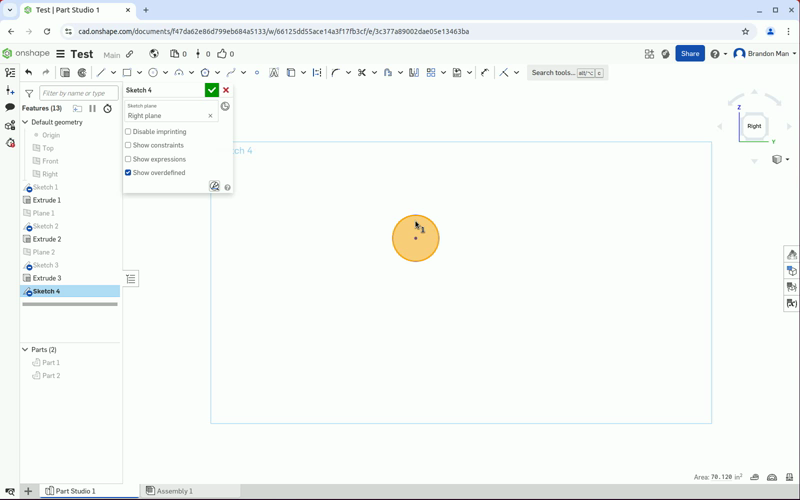
mouse_move(73, 352)
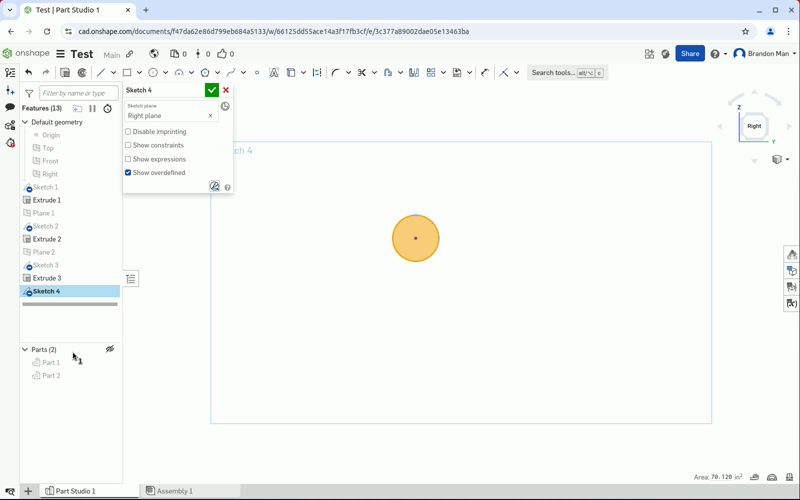
key(shift+y)
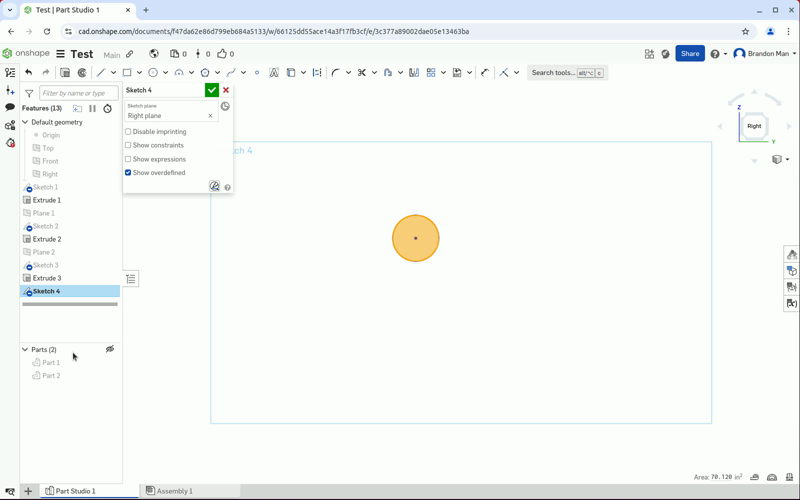
key(shift+e)
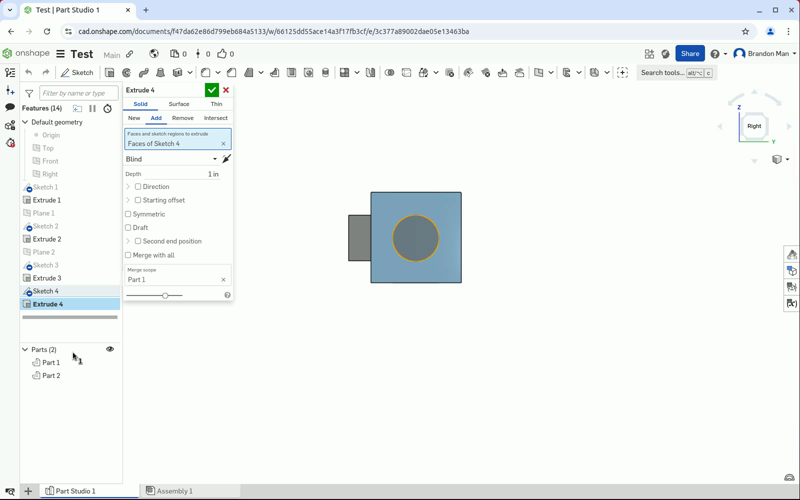
mouse_move(143, 106)
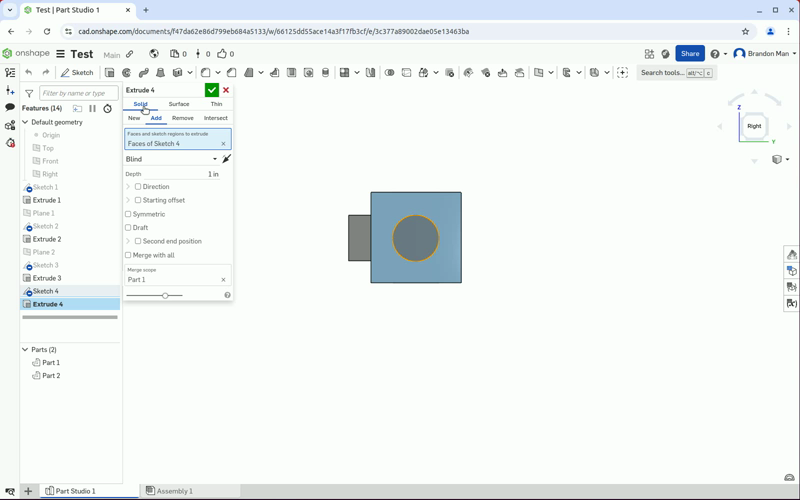
click(143, 106)
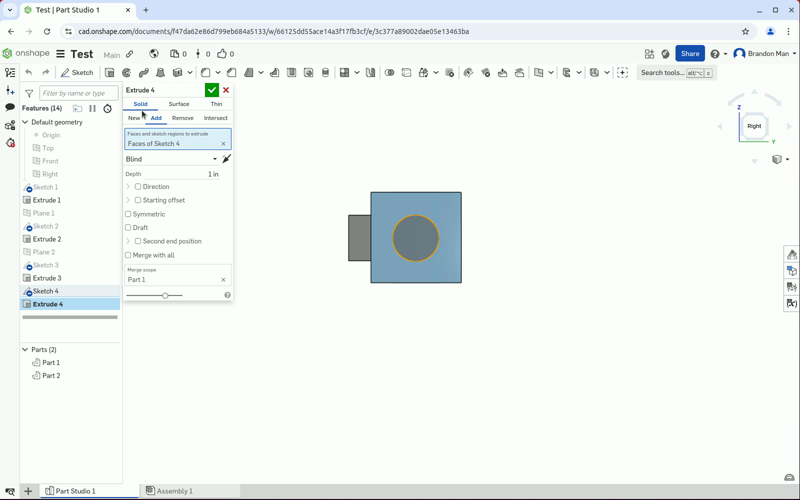
mouse_move(137, 120)
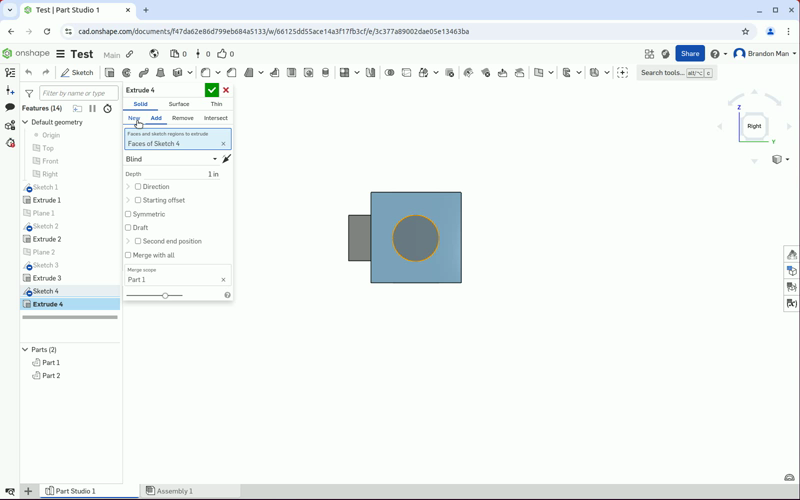
click(137, 120)
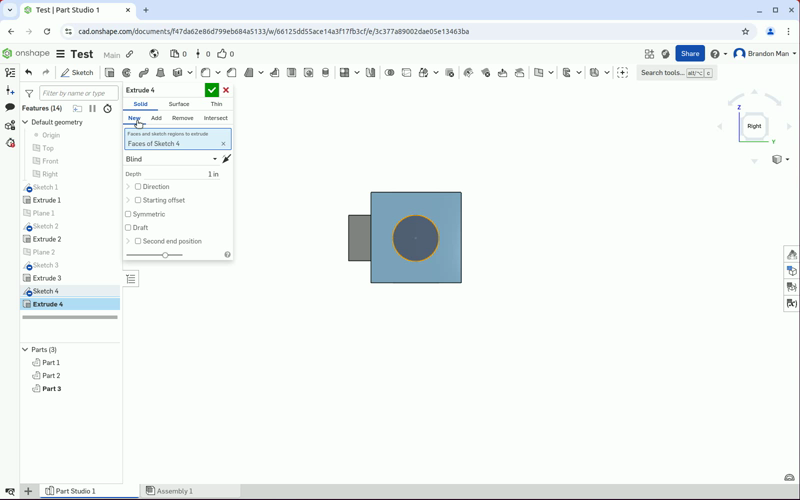
key(tab, 4)
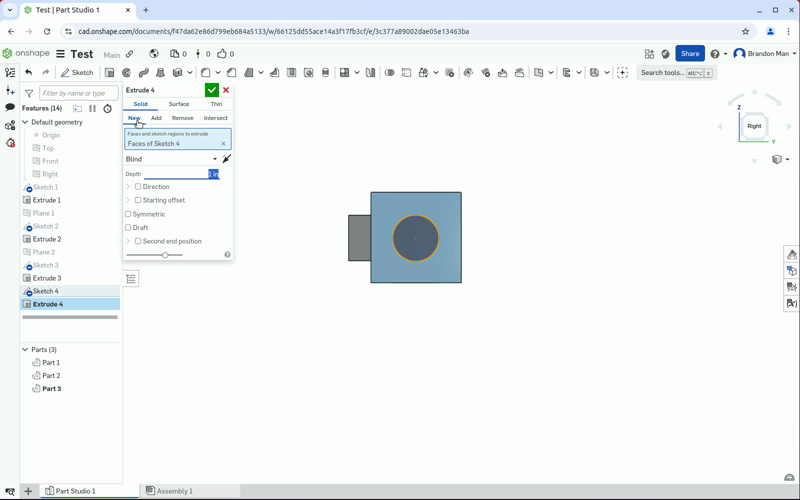
text(4.574)
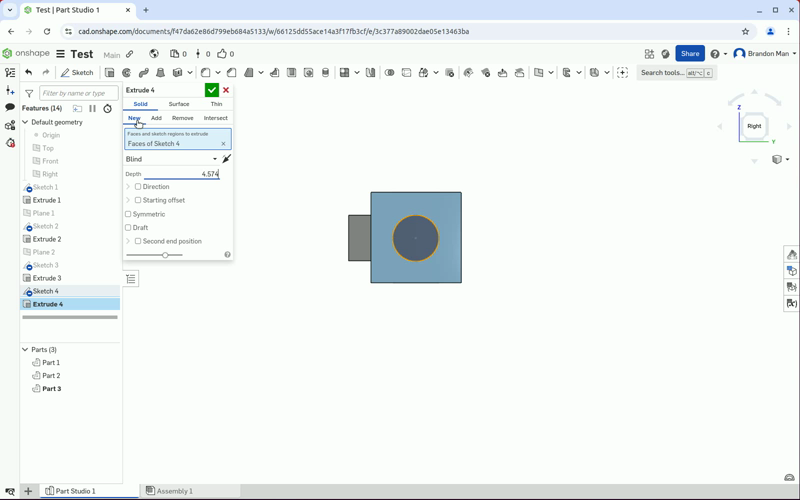
key(enter)
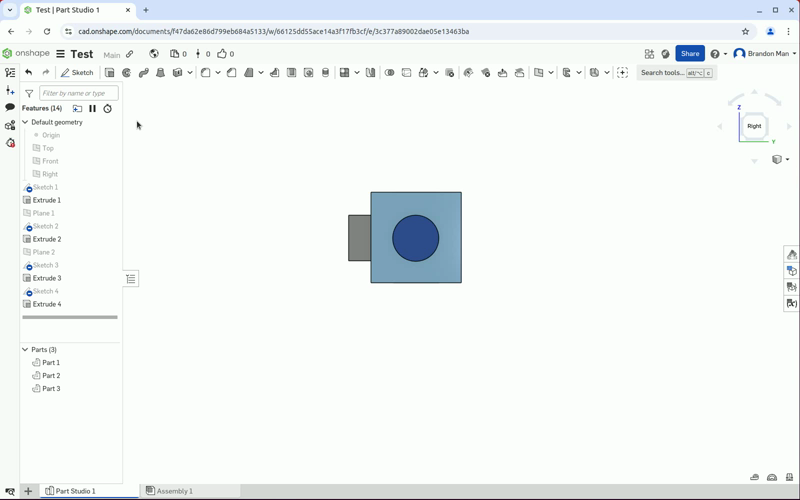
key(shift+h)
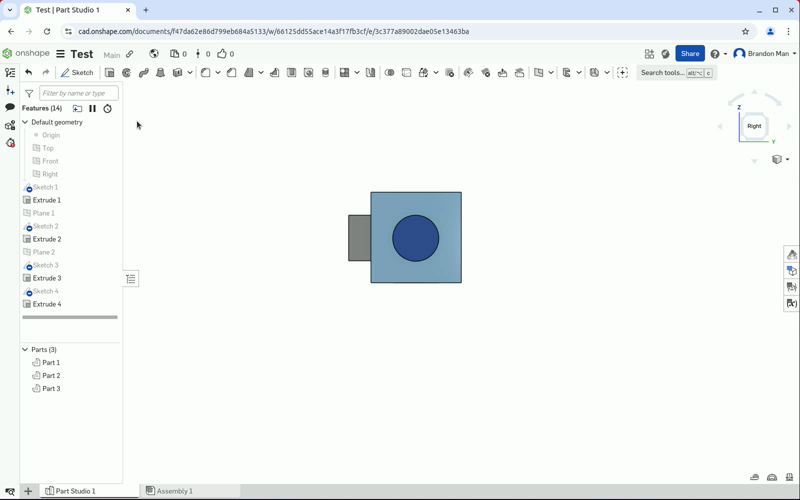
key(shift+h)
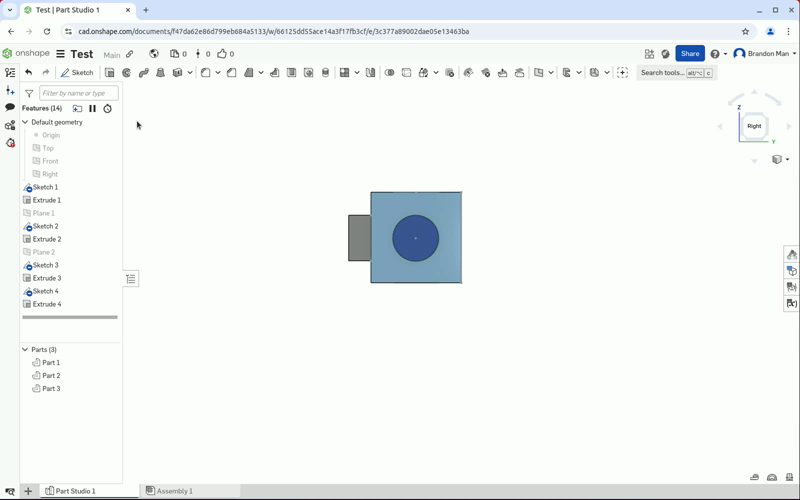
key(shift+7)
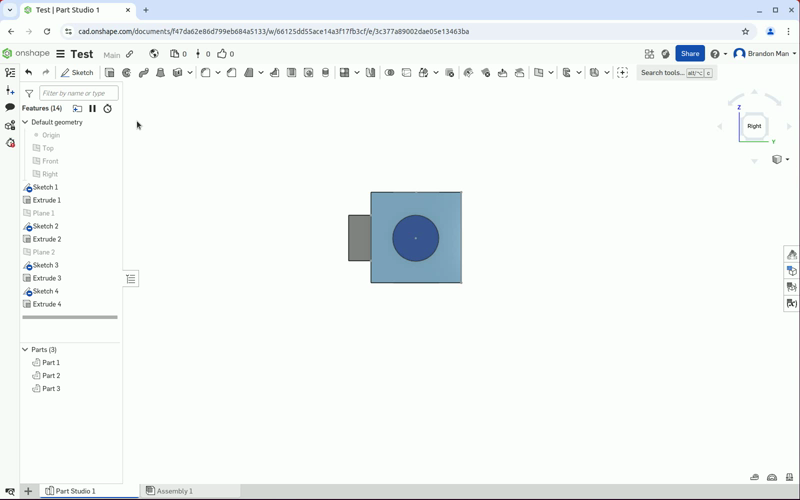
key(right, 2)
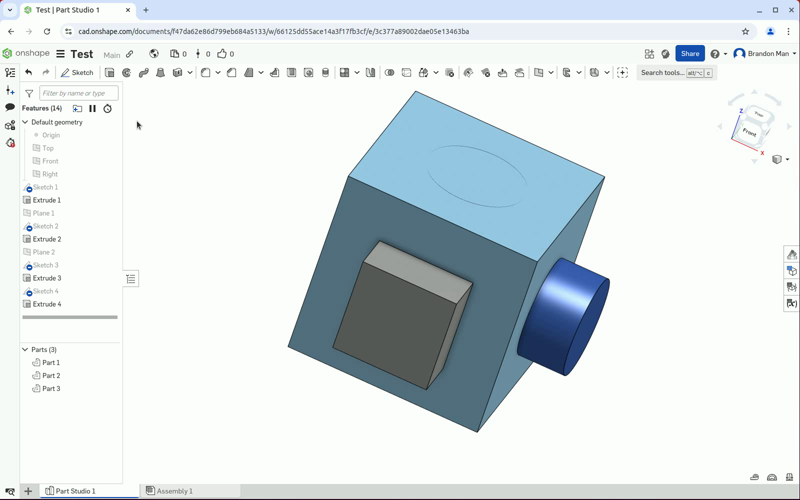
key(down, 2)
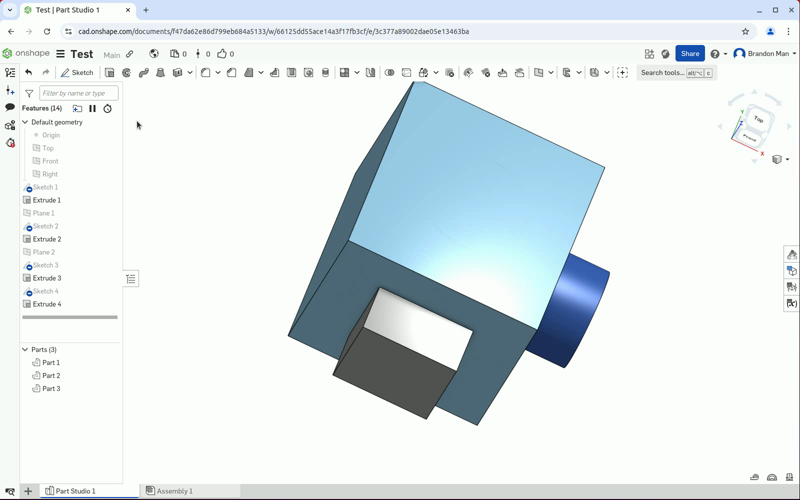
key(up, 2)
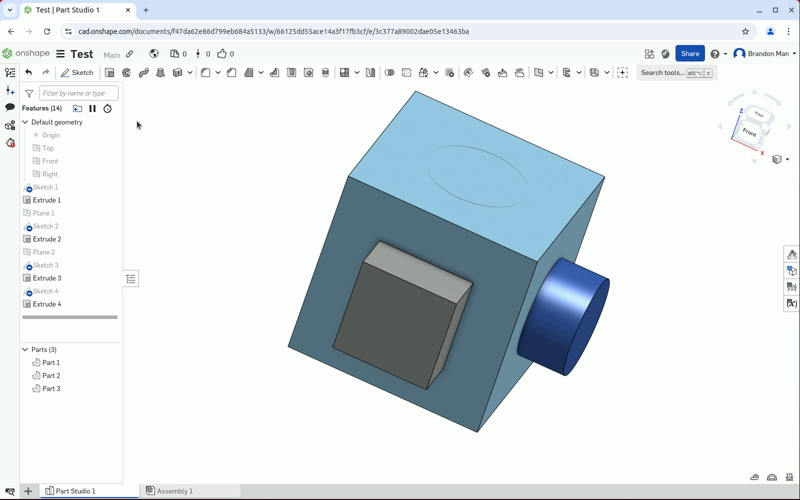
key(left, 2)
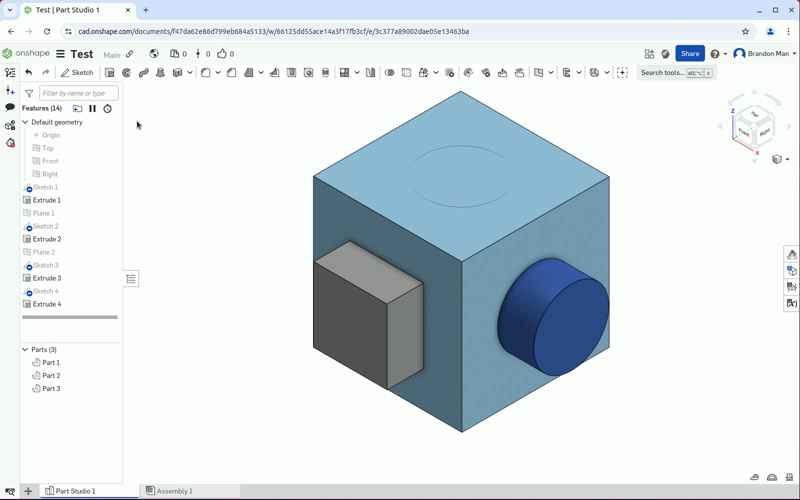
mouse_move(73, 189)
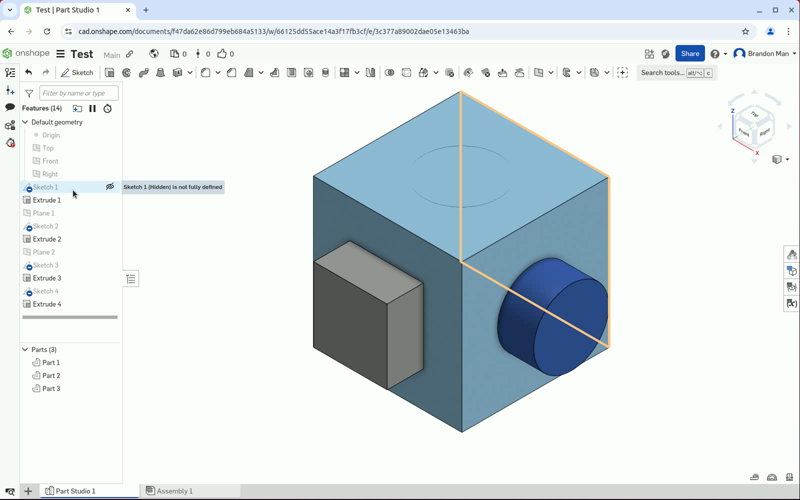
click(73, 189)